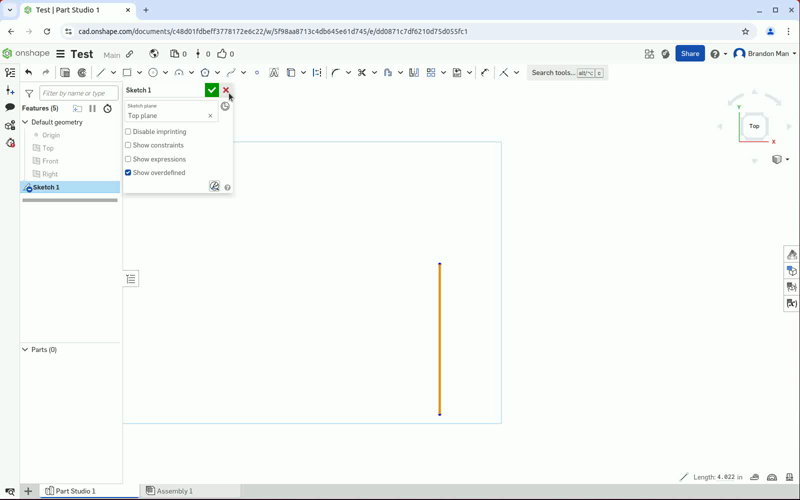
key(shift+h)
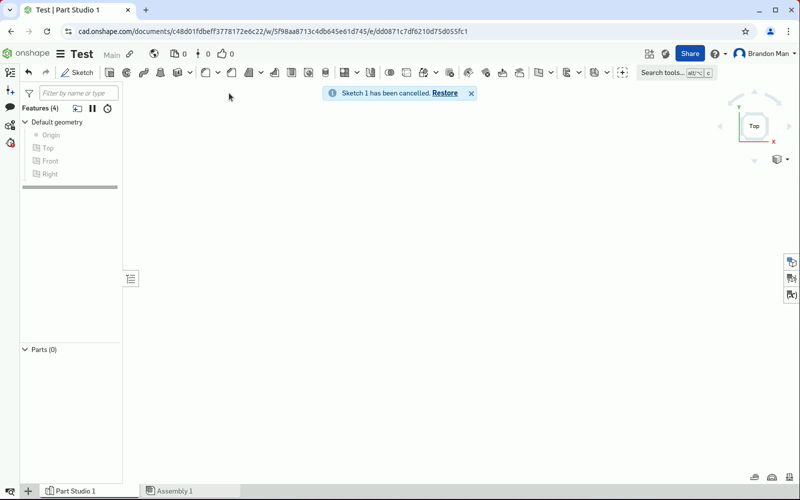
mouse_move(73, 352)
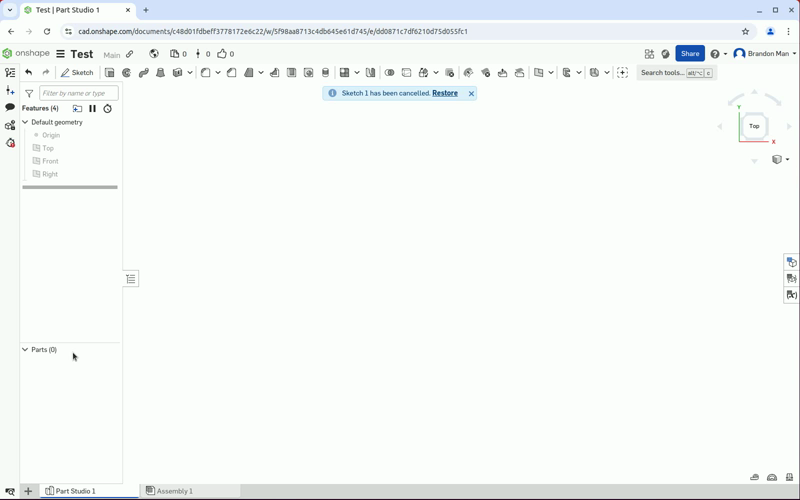
key(y)
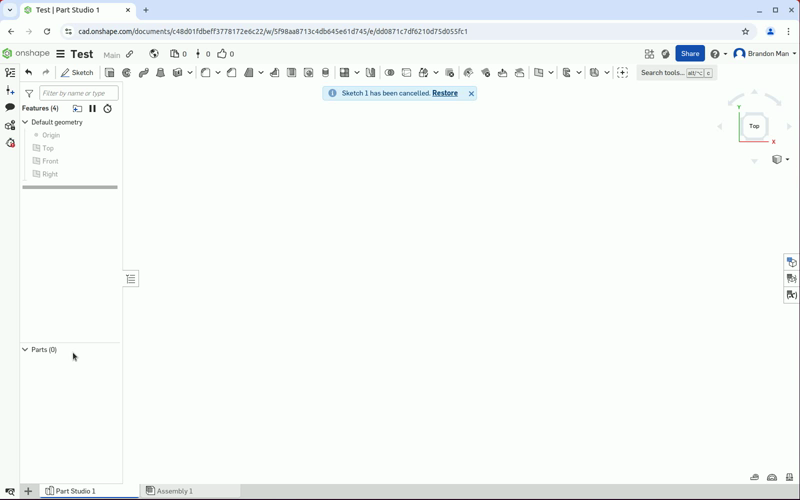
key(shift+p)
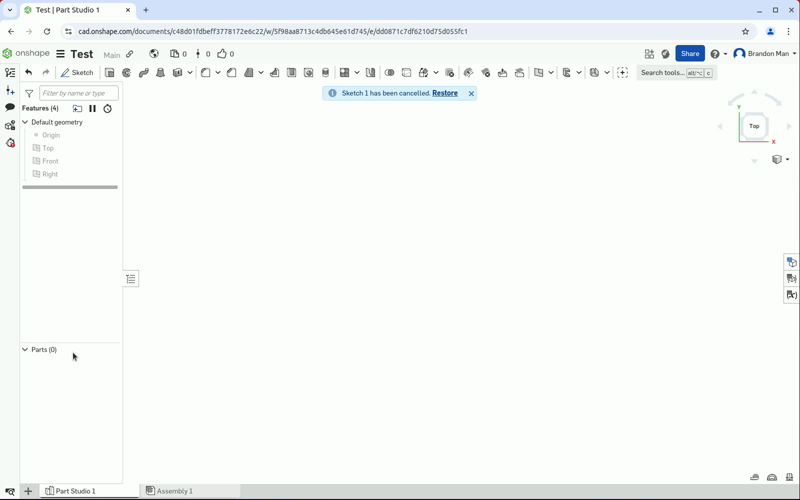
key(space)
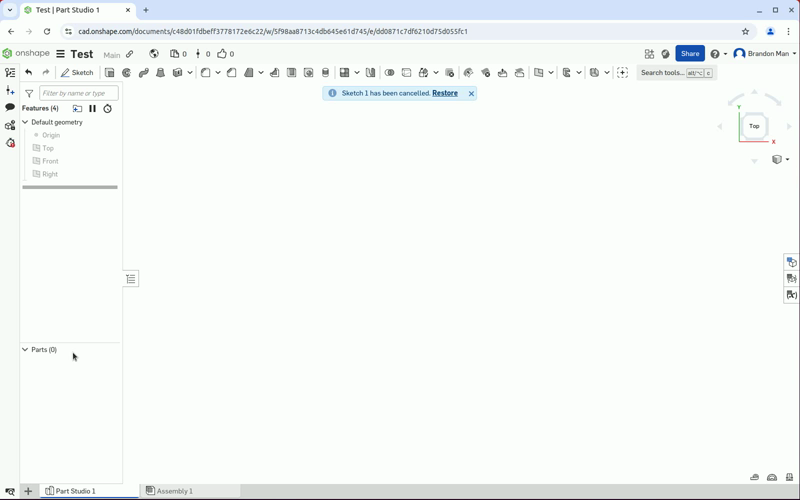
key_down(shift)
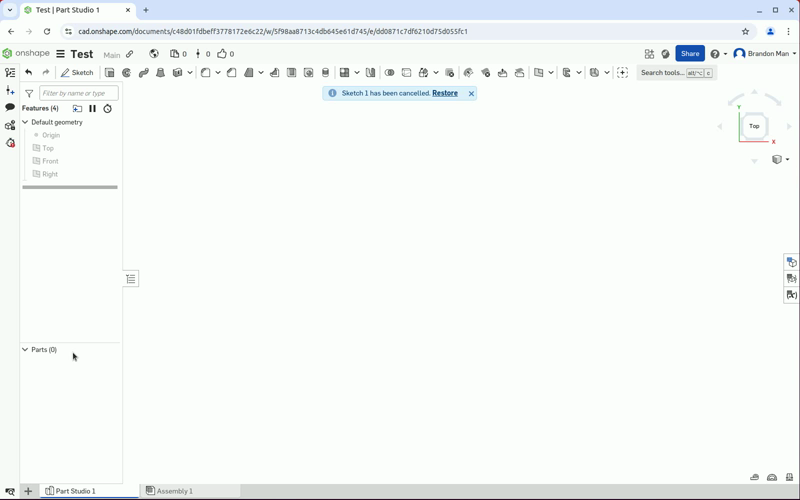
key(up)
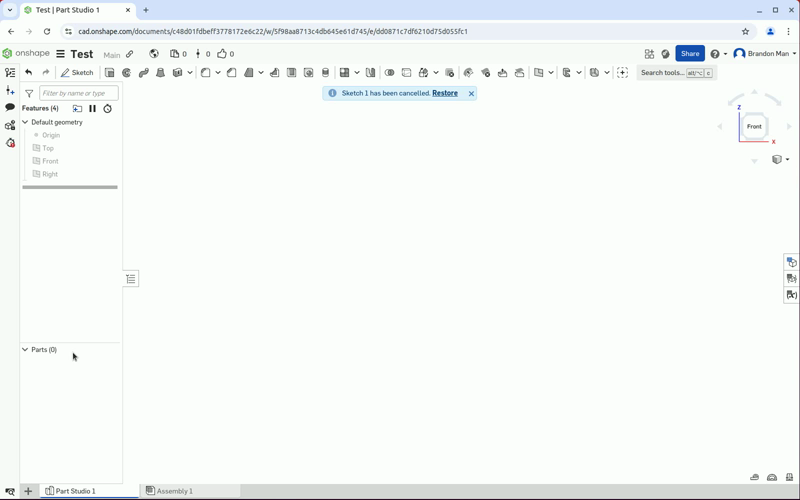
key_up(shift)
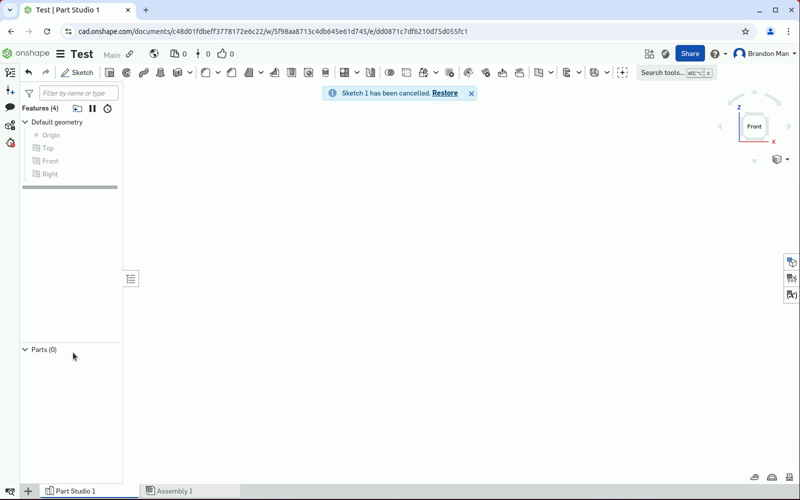
mouse_move(73, 352)
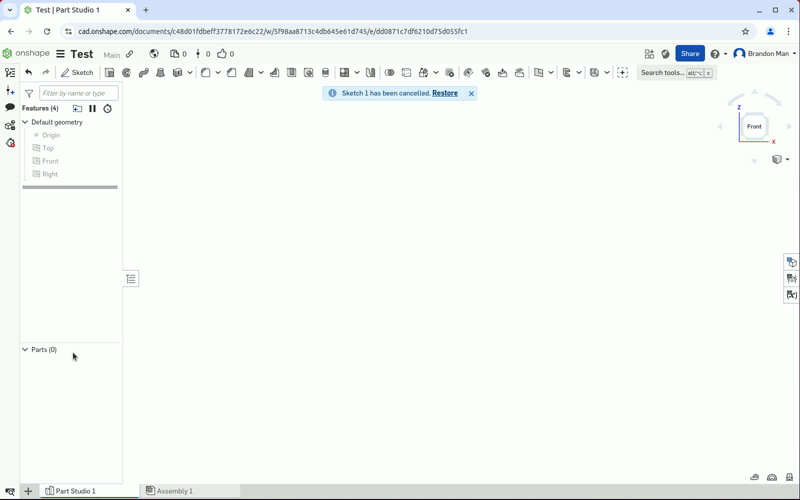
key(shift+y)
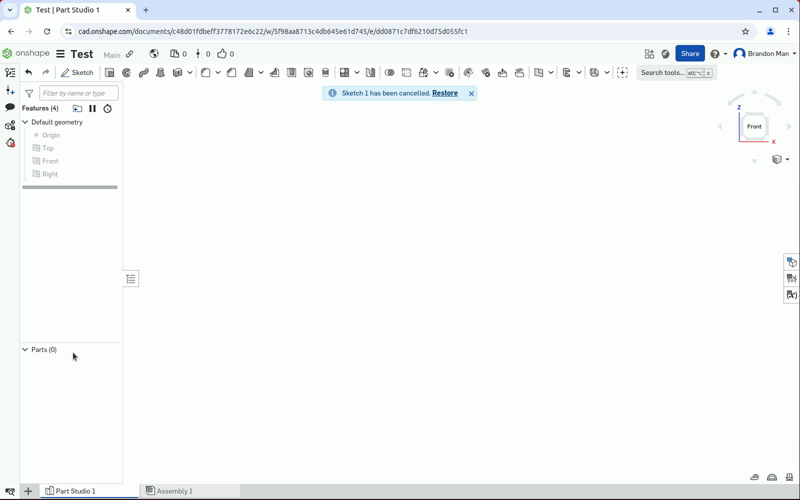
key(shift+s)
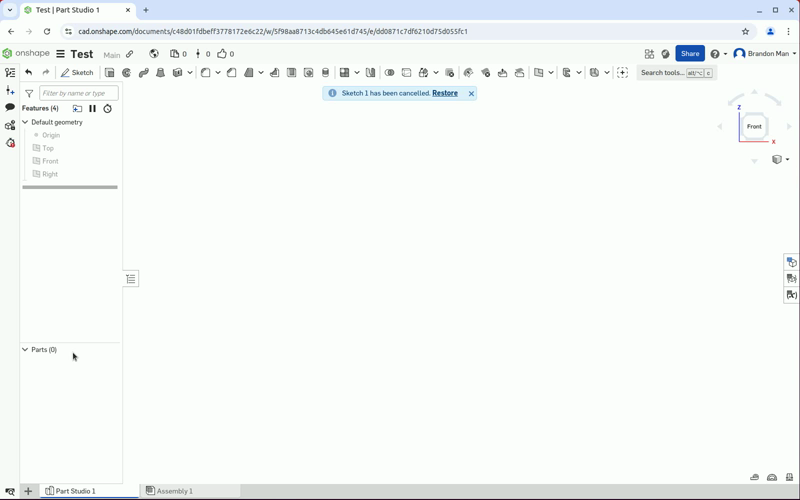
mouse_move(73, 163)
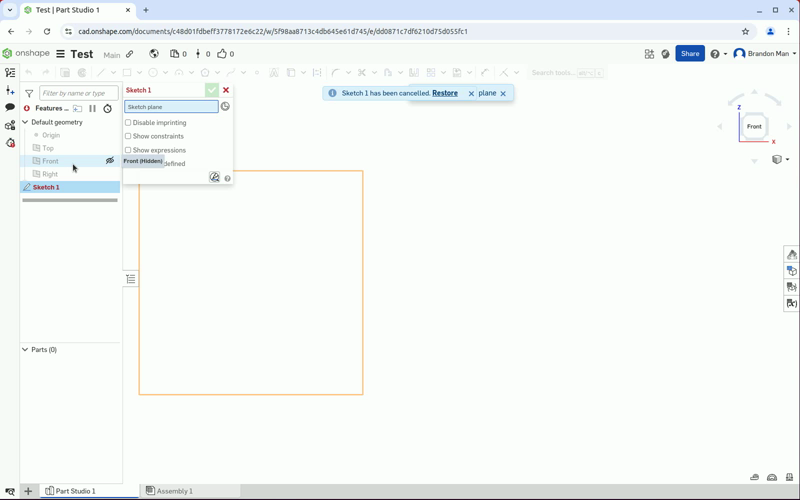
click(73, 163)
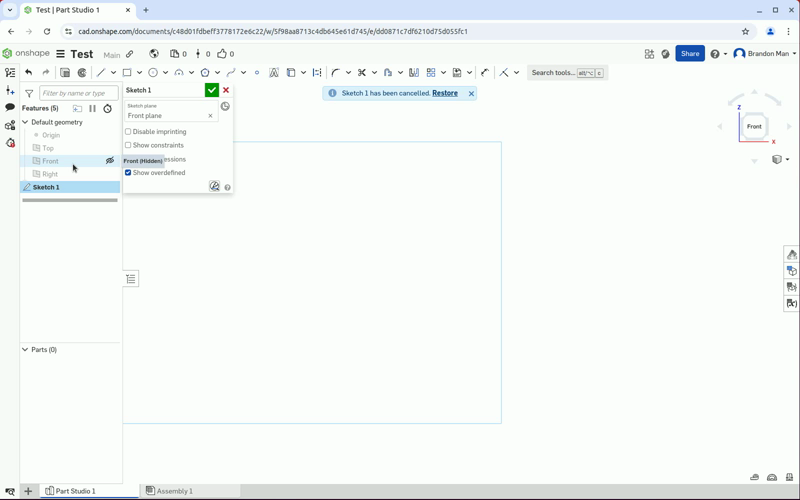
mouse_move(73, 352)
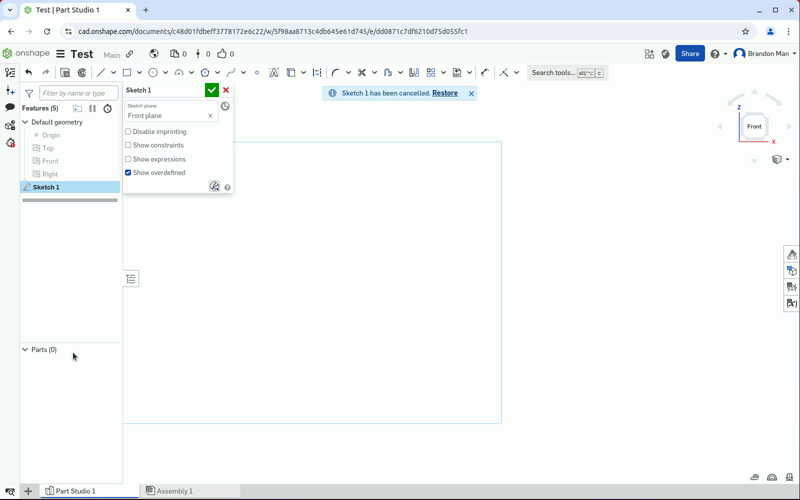
key(y)
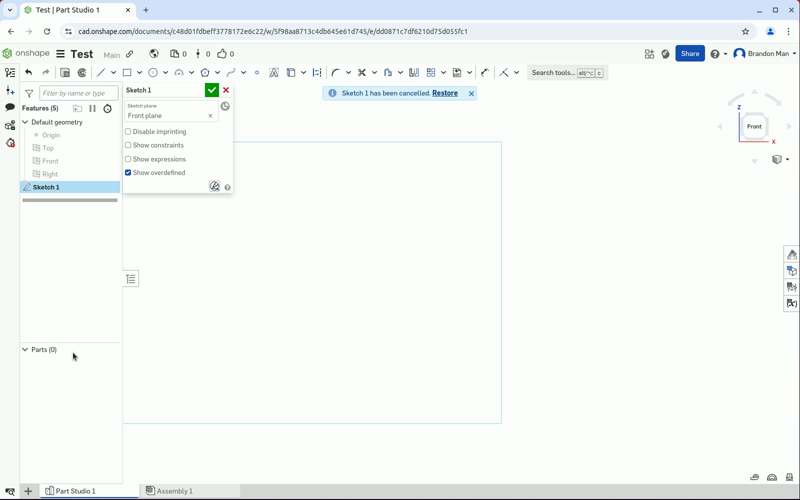
key(l)
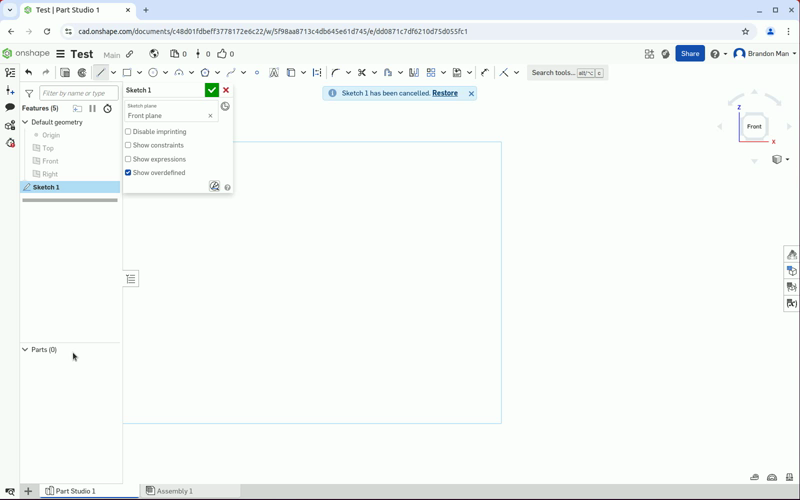
key_down(shift)
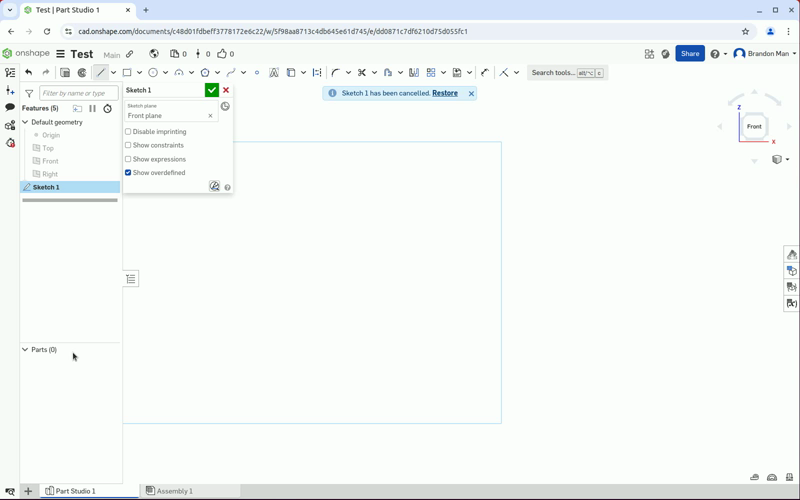
mouse_move(353, 312)
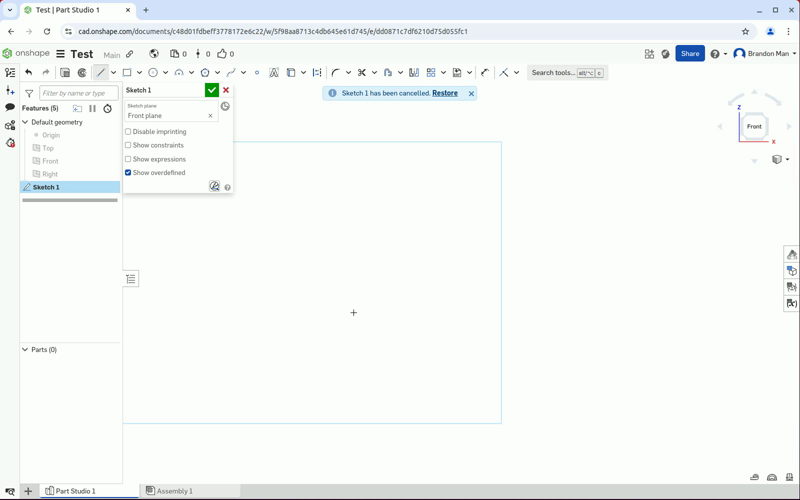
click(353, 312)
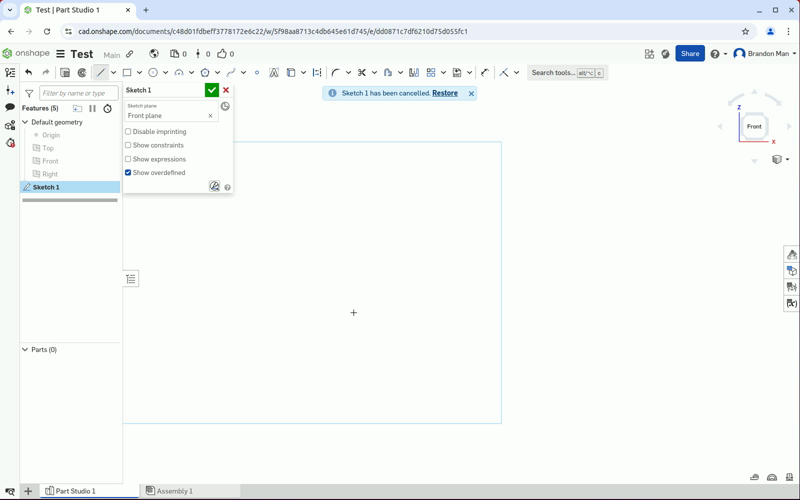
key_up(shift)
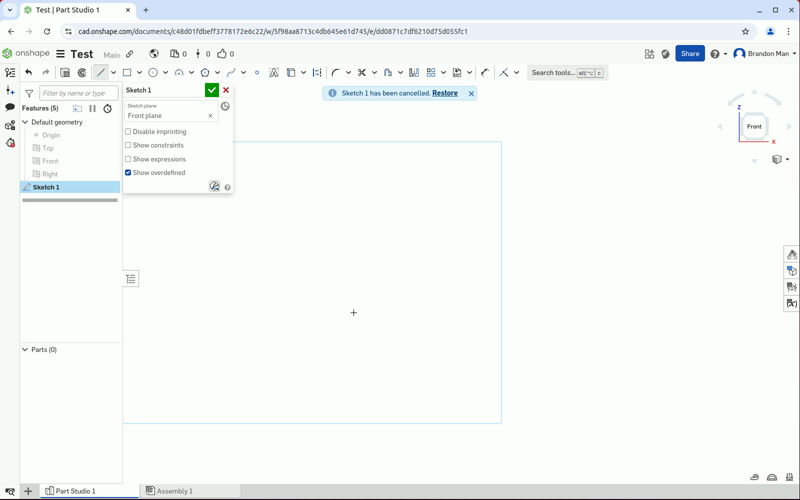
key_down(shift)
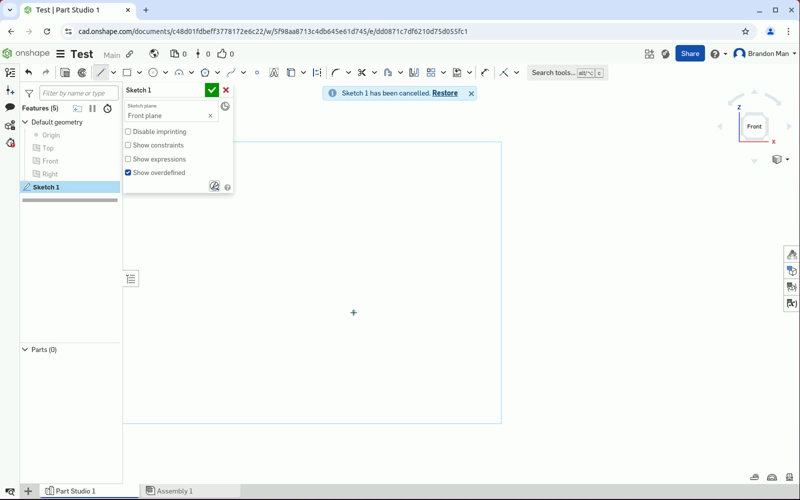
mouse_move(566, 312)
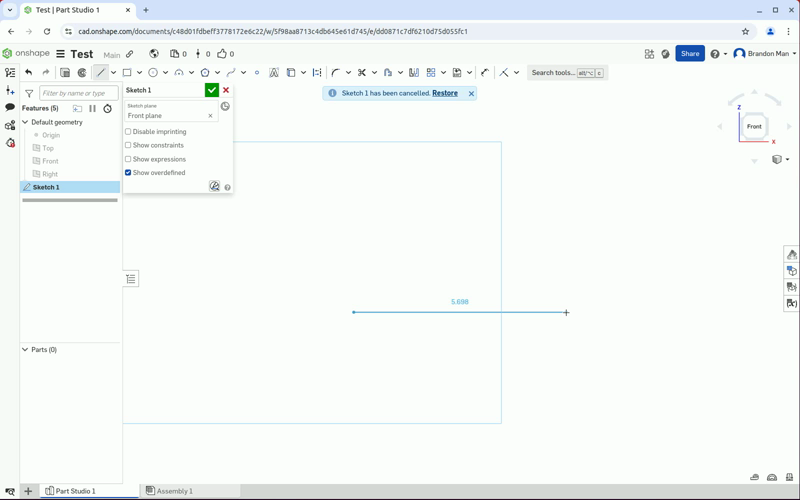
click(566, 312)
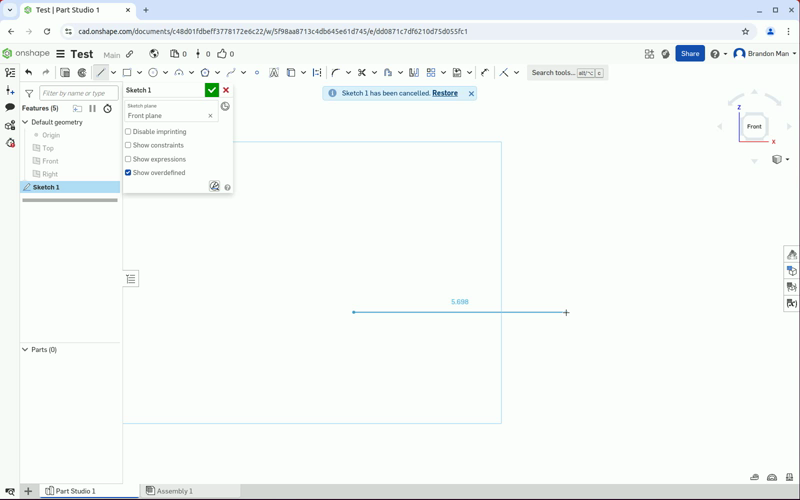
key_up(shift)
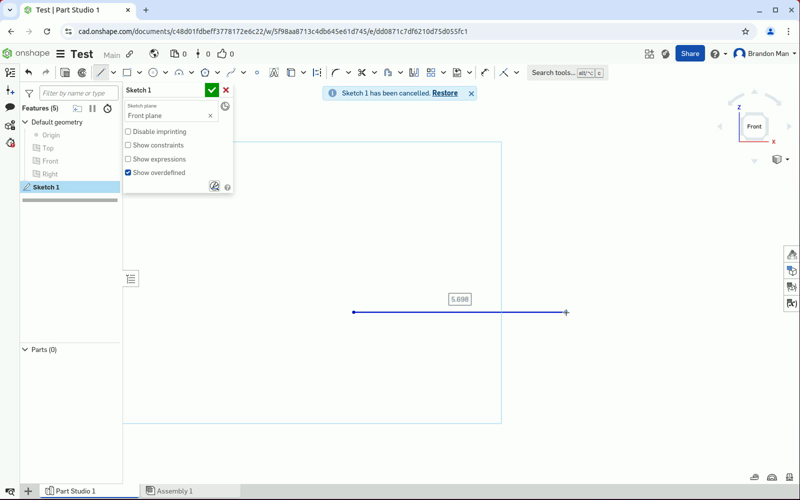
key_down(shift)
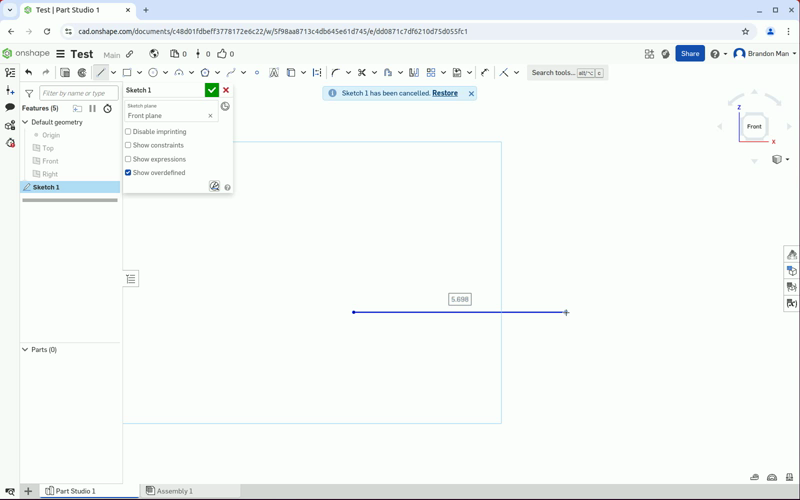
mouse_move(589, 312)
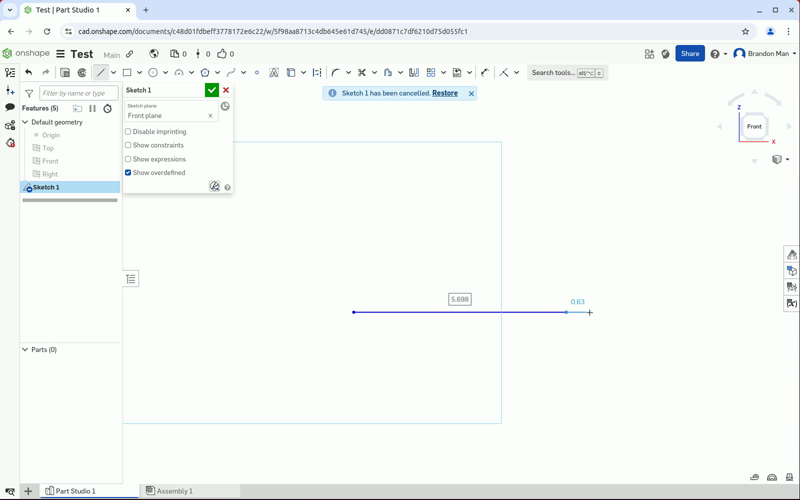
mouse_move(566, 254)
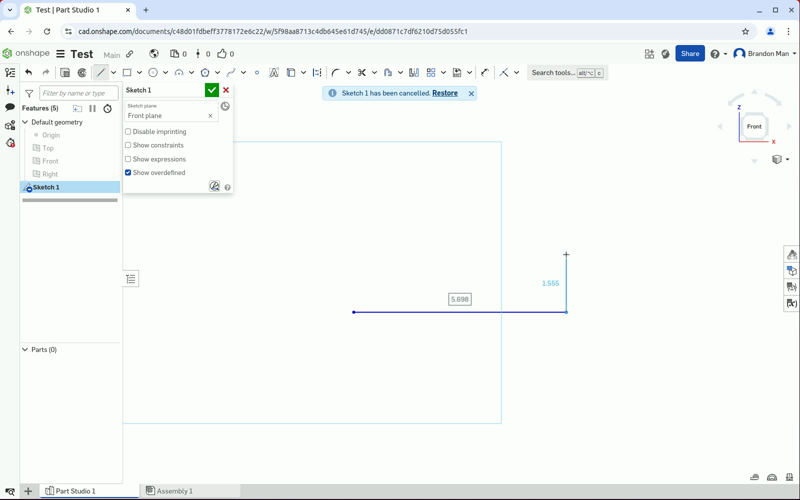
click(566, 254)
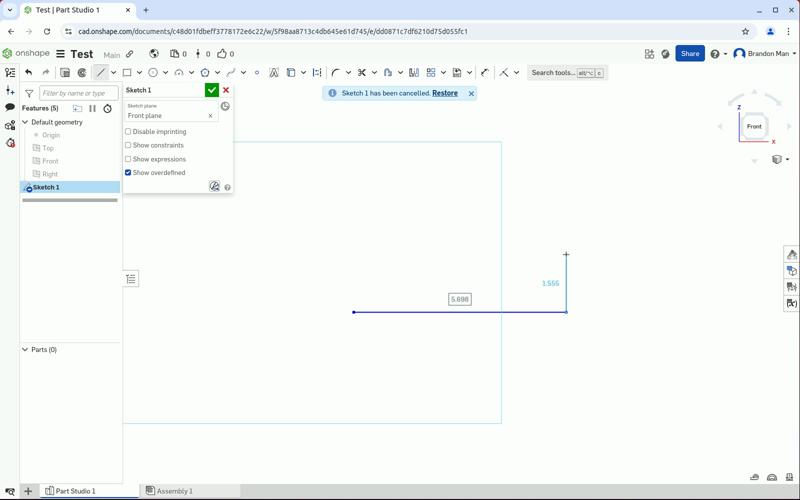
key_up(shift)
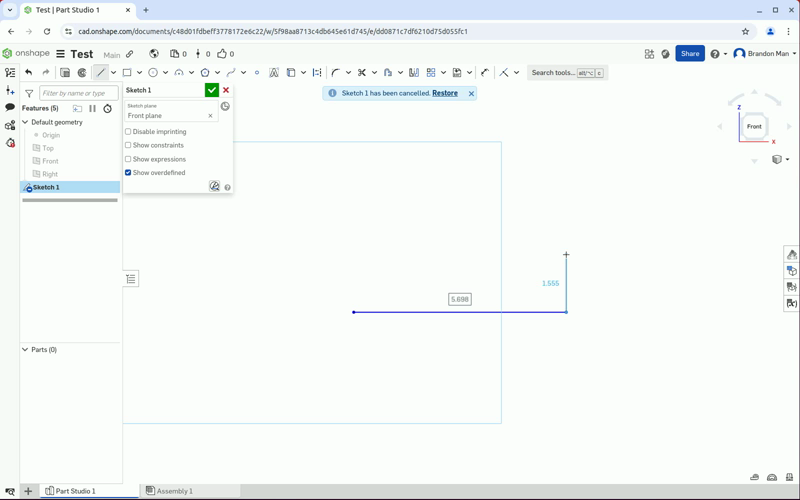
key_down(shift)
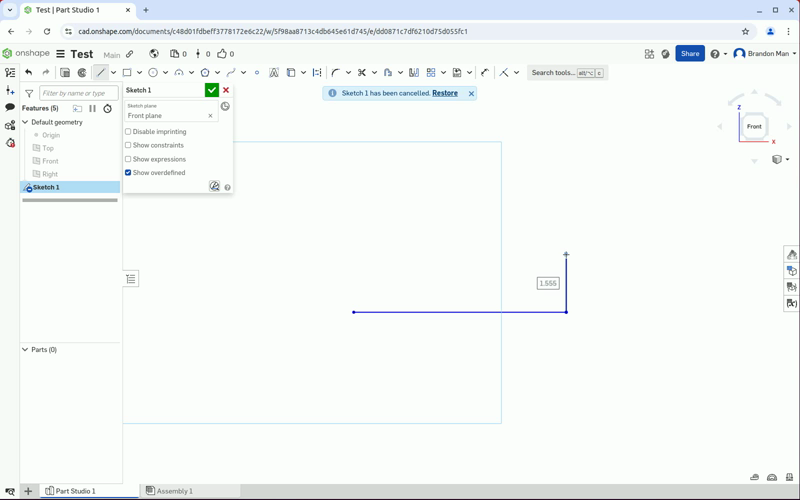
mouse_move(353, 254)
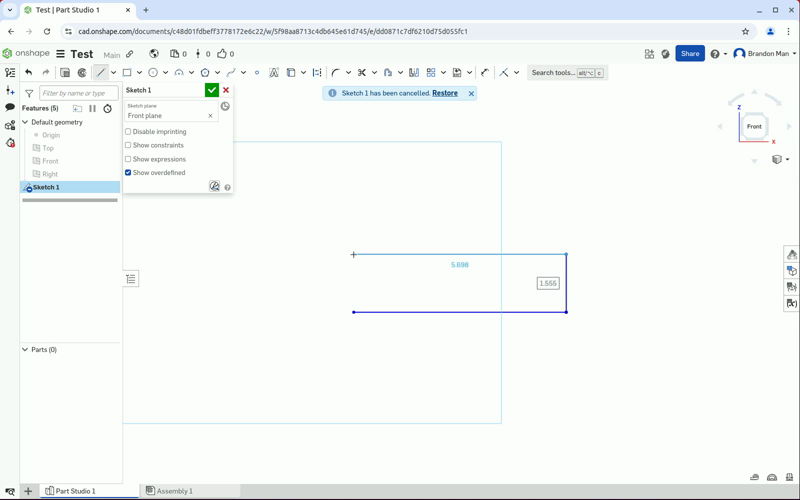
click(353, 254)
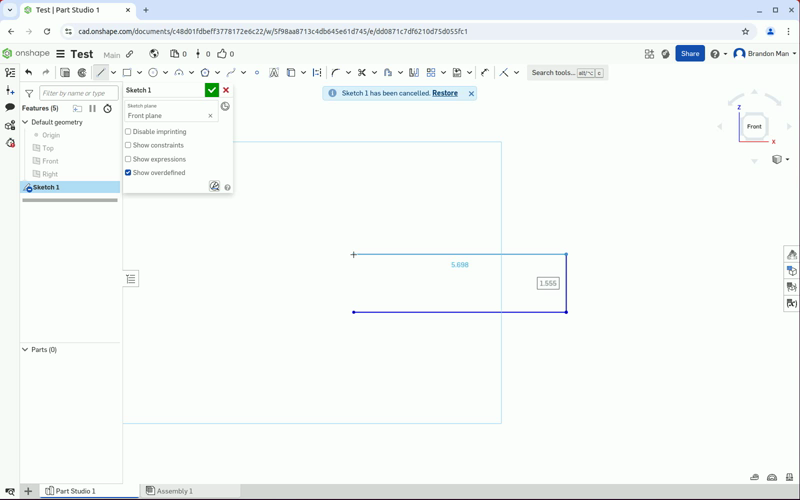
key_up(shift)
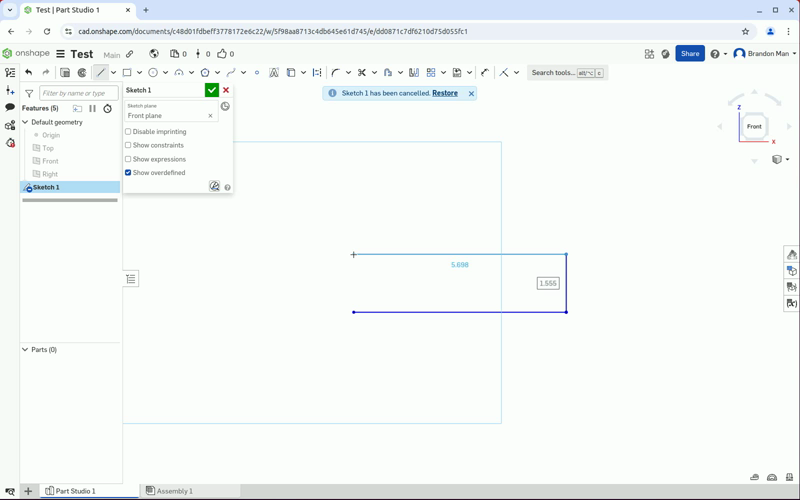
mouse_move(383, 254)
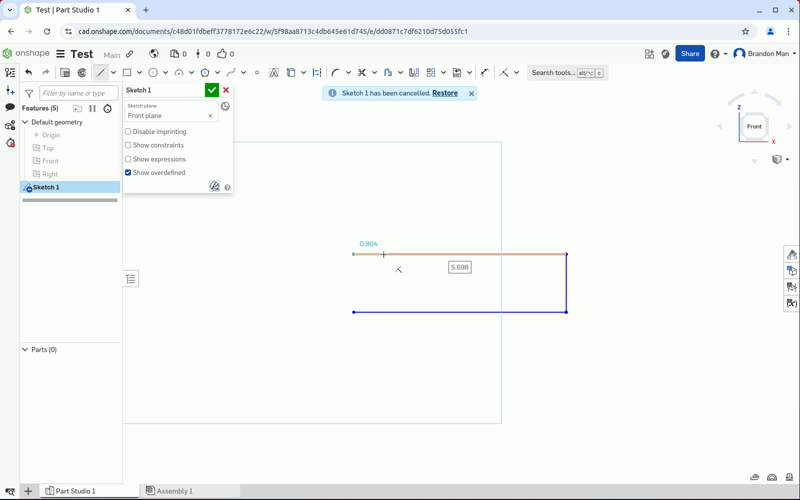
key_down(shift)
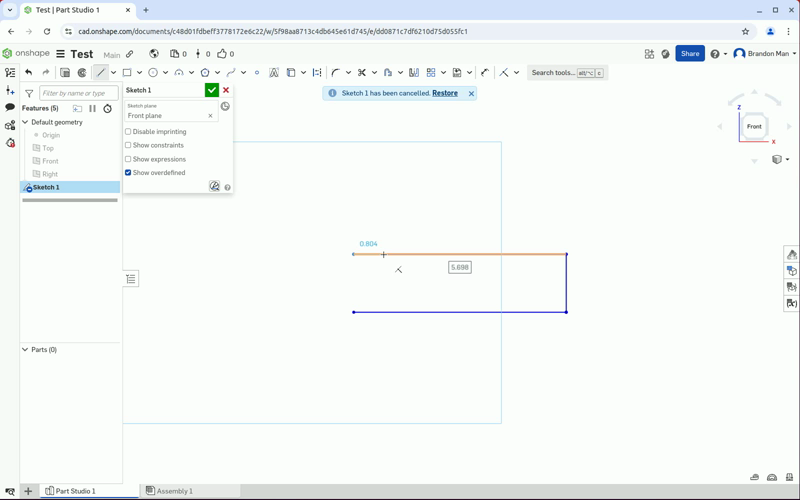
mouse_move(353, 312)
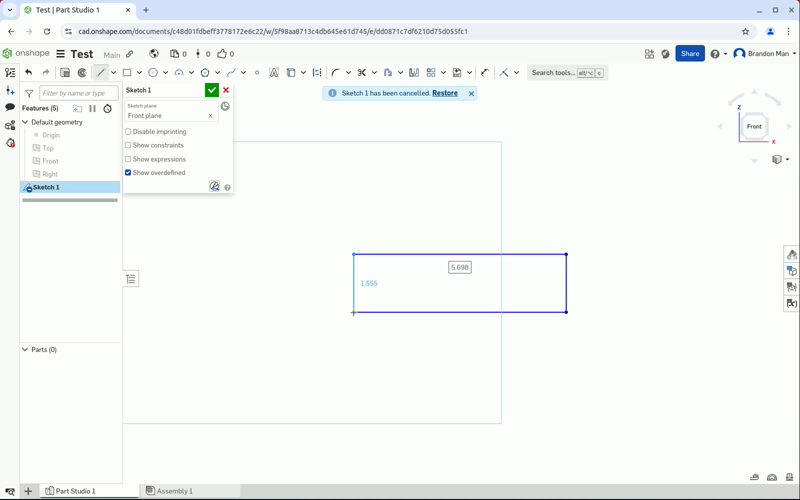
key_up(shift)
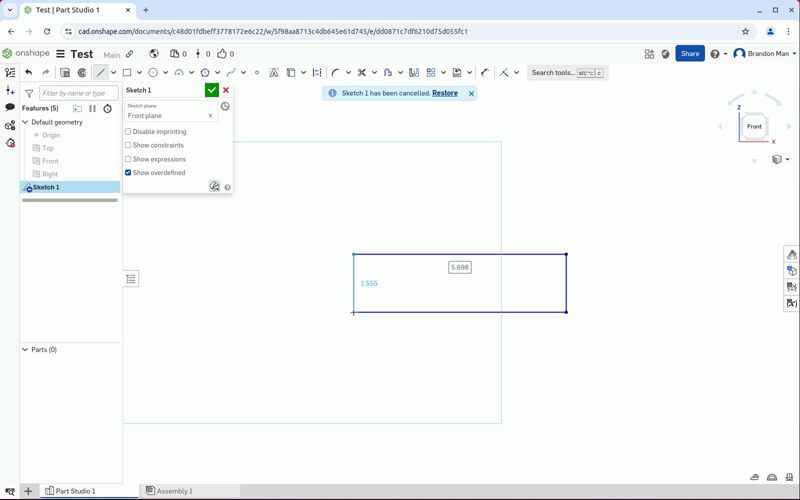
click(353, 312)
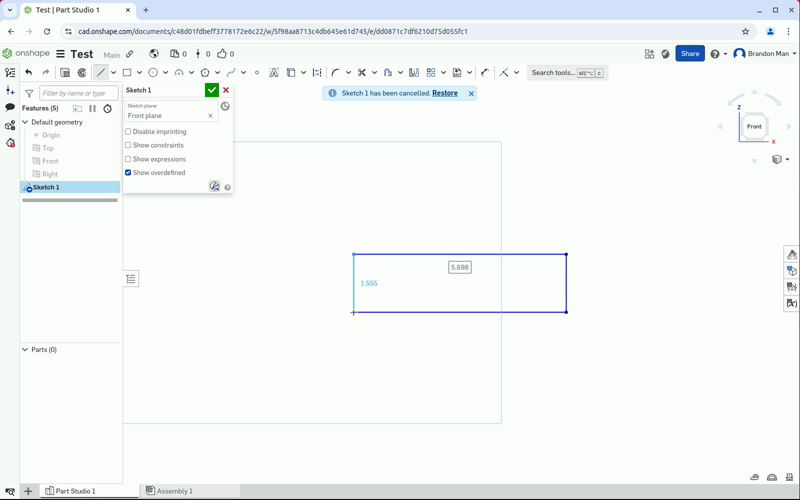
key(esc)
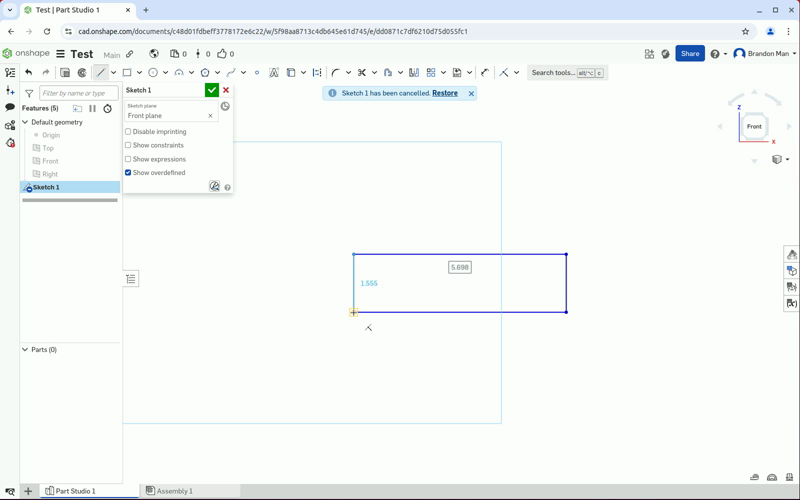
key(l)
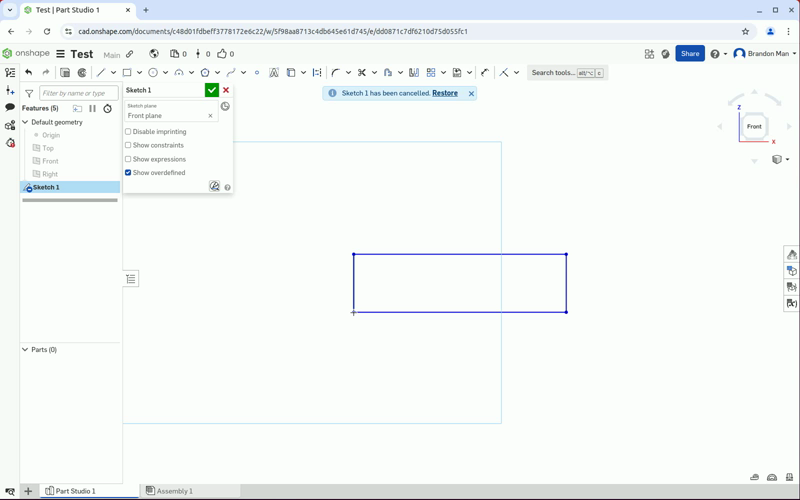
key_down(shift)
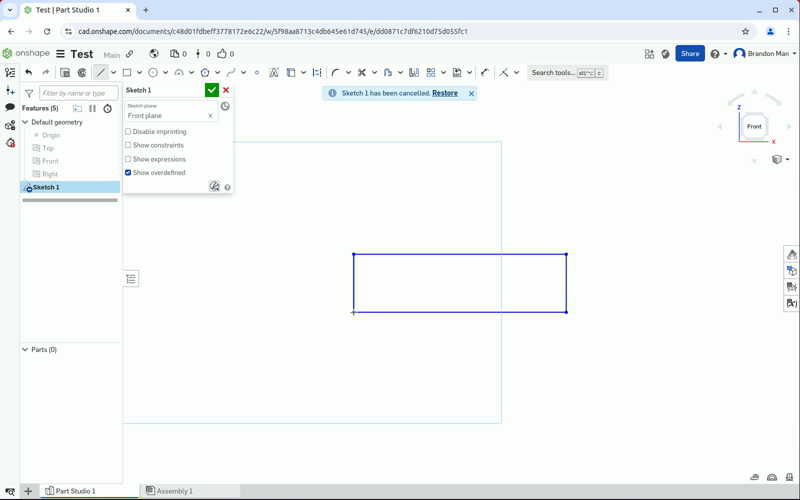
mouse_move(369, 294)
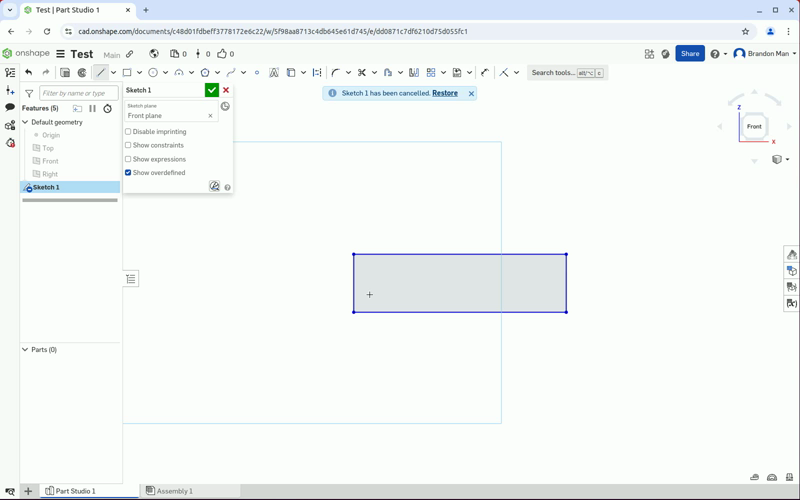
click(369, 294)
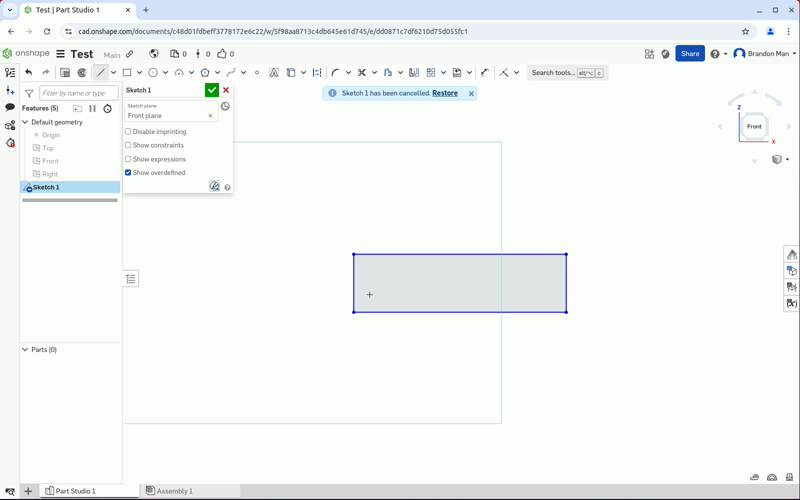
key_up(shift)
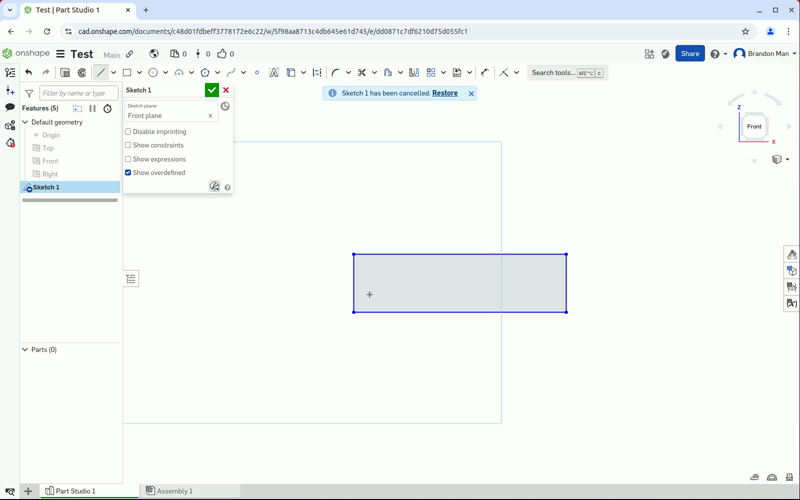
key_down(shift)
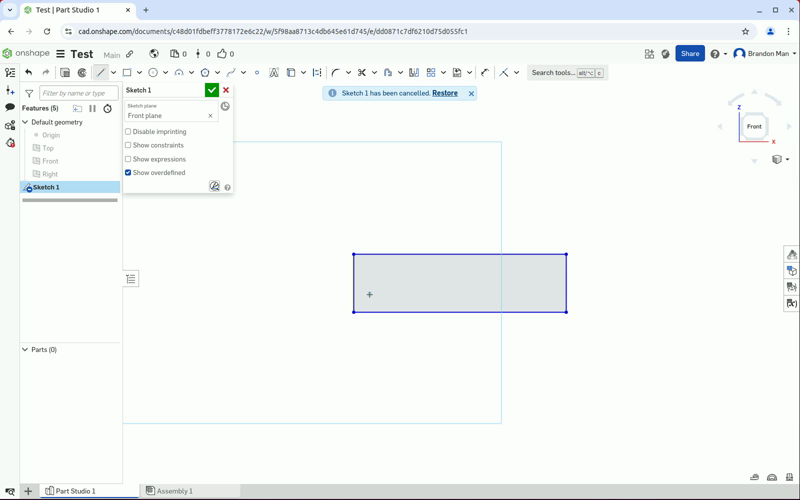
mouse_move(399, 294)
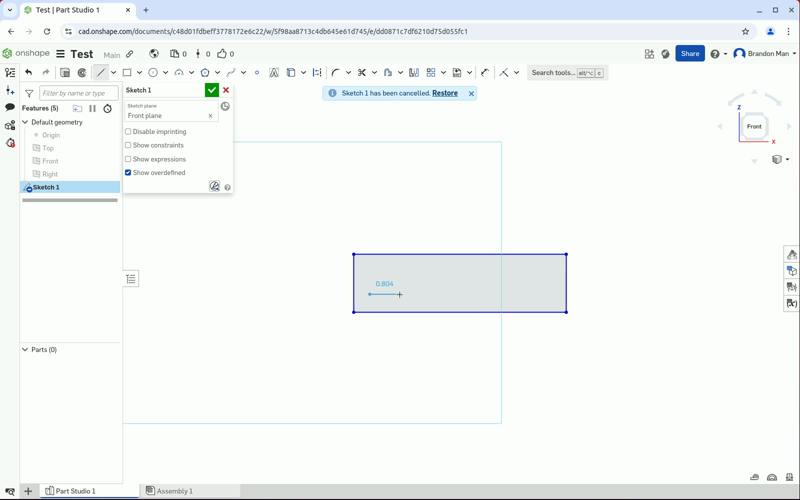
mouse_move(389, 294)
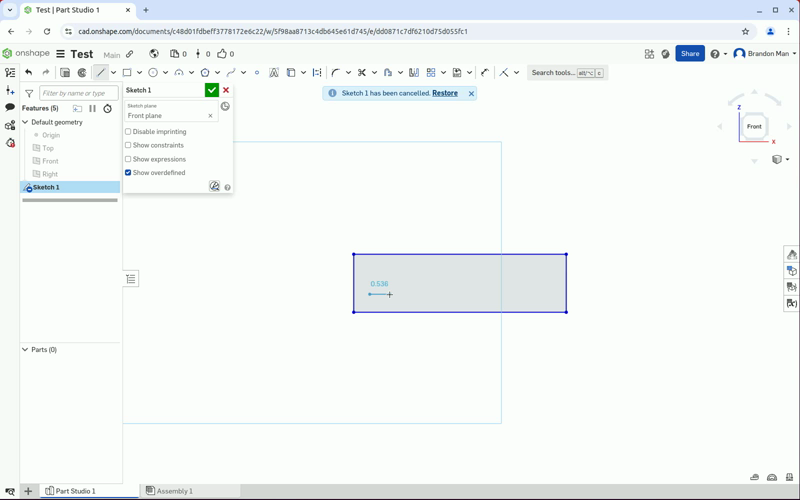
click(389, 294)
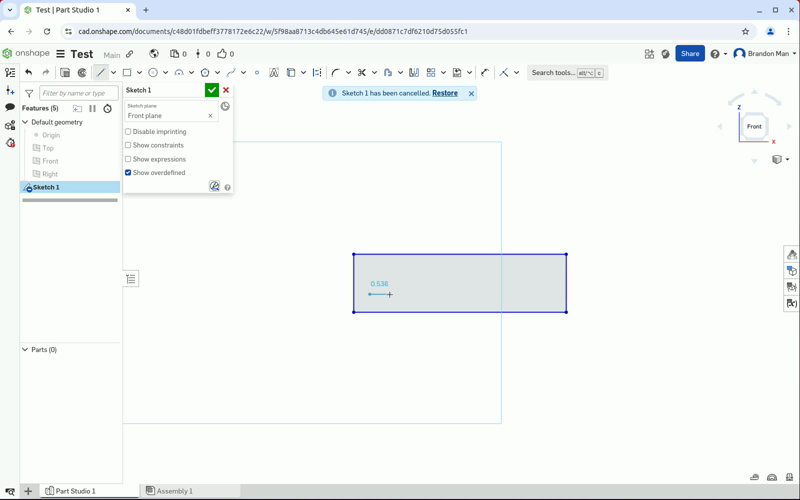
key_up(shift)
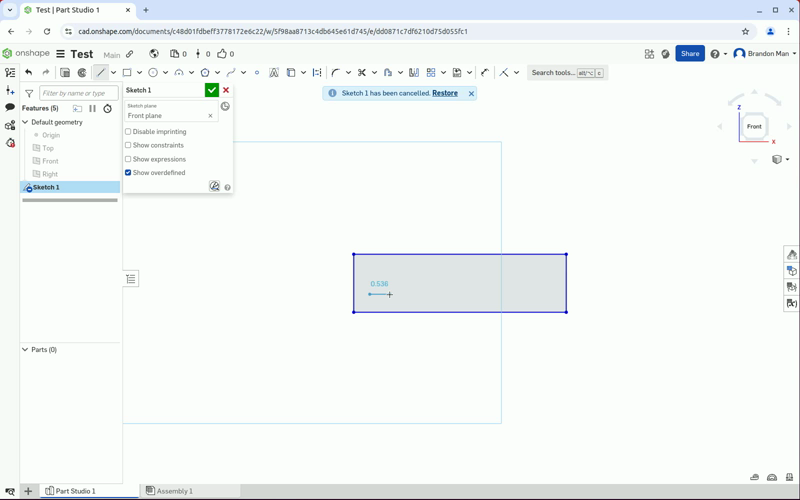
key(esc)
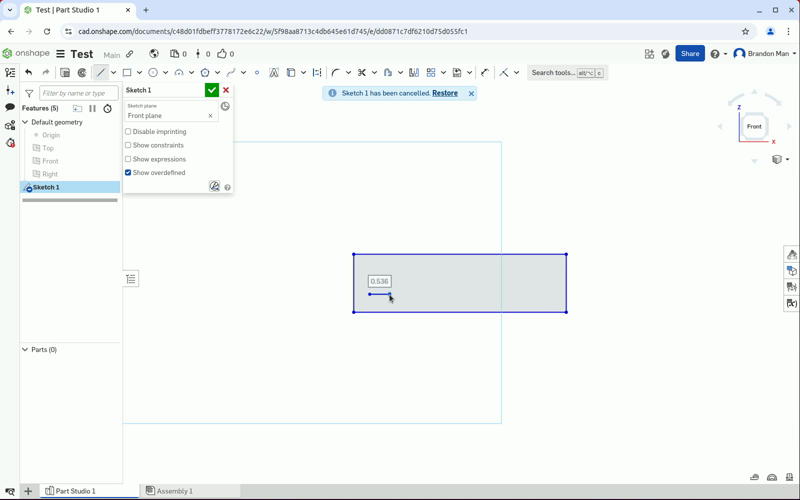
key(a)
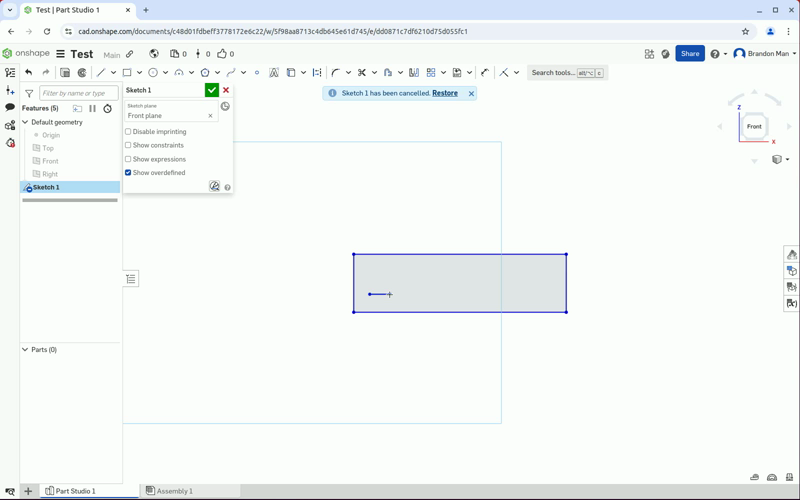
mouse_move(389, 294)
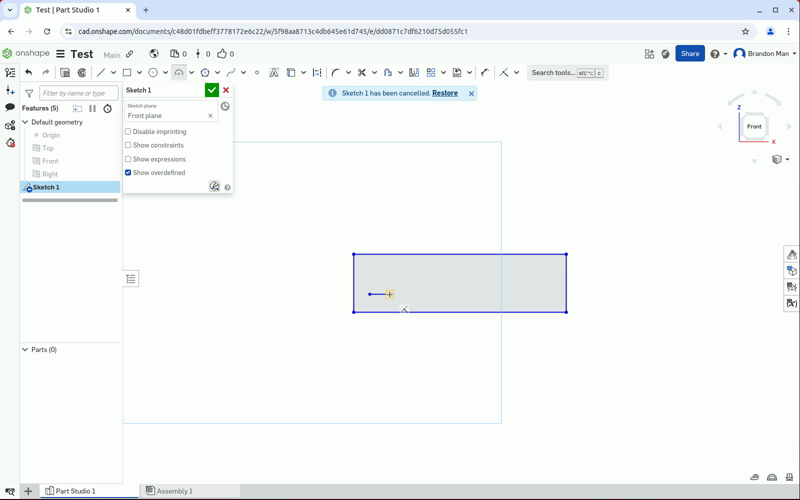
click(389, 294)
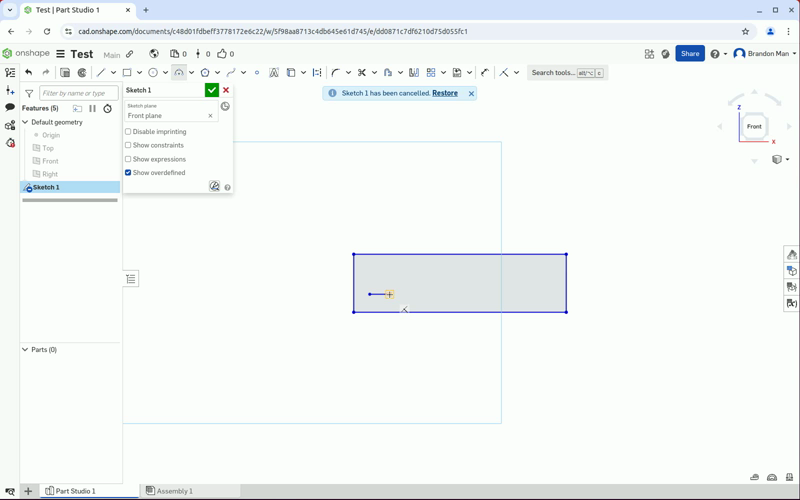
key_down(shift)
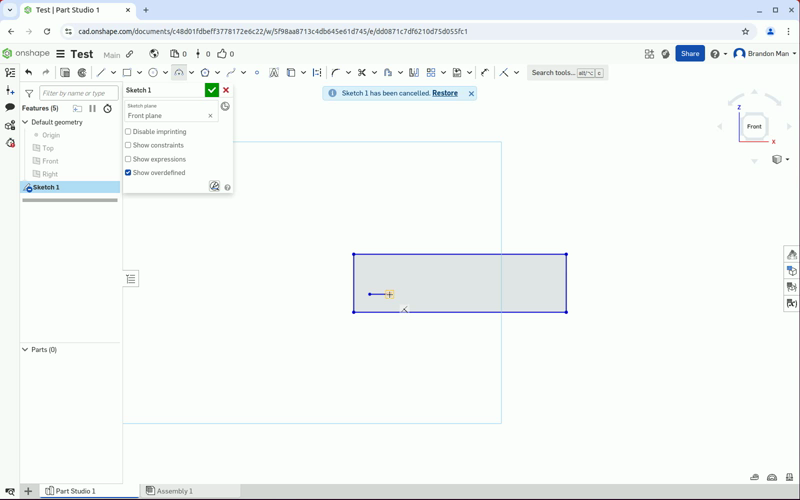
mouse_move(389, 274)
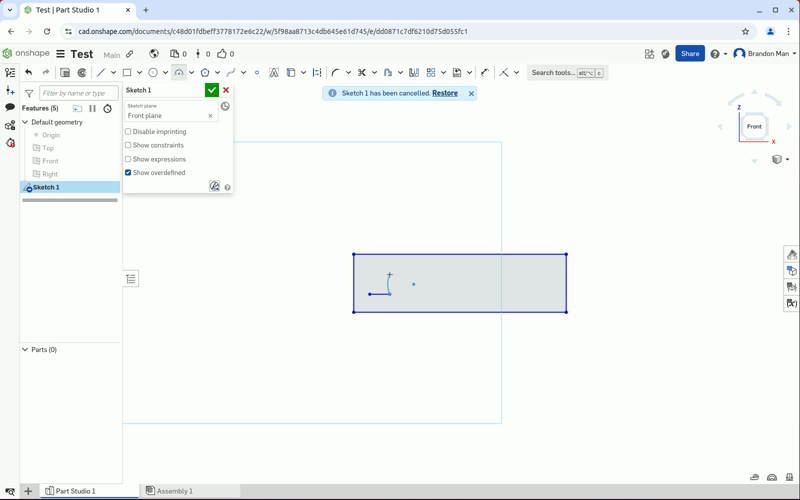
click(389, 274)
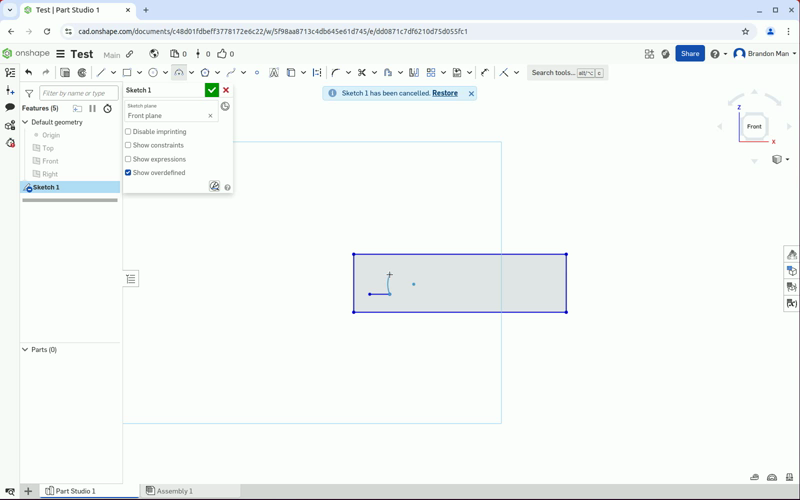
mouse_move(399, 284)
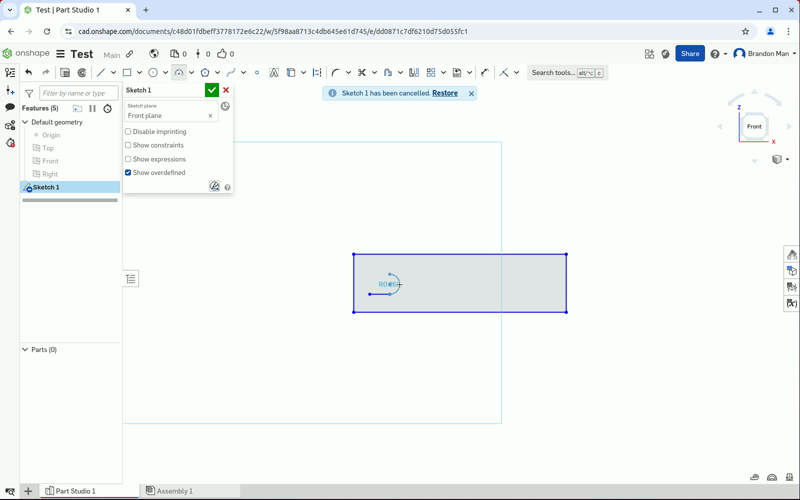
click(399, 284)
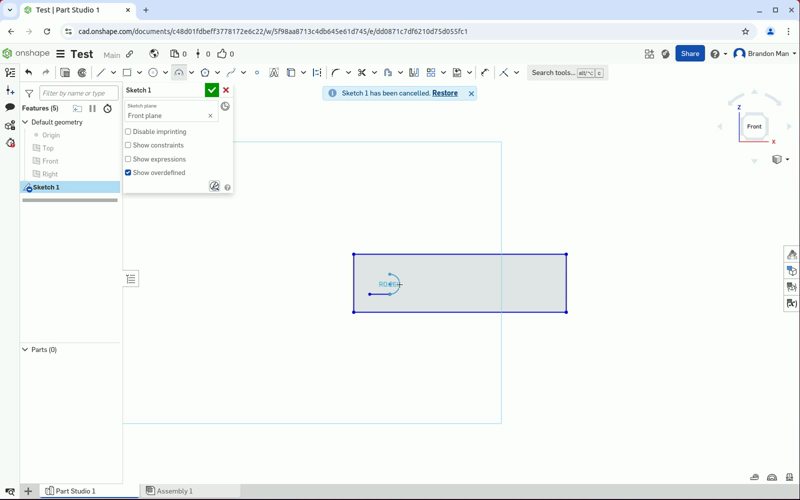
key_up(shift)
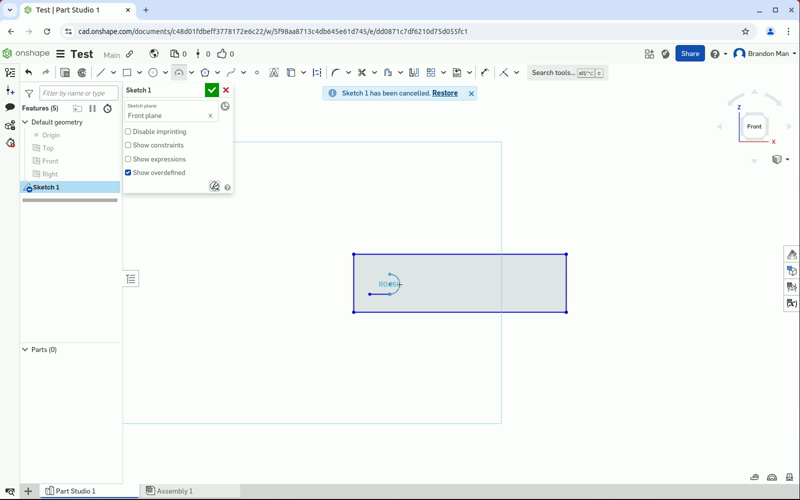
key(esc)
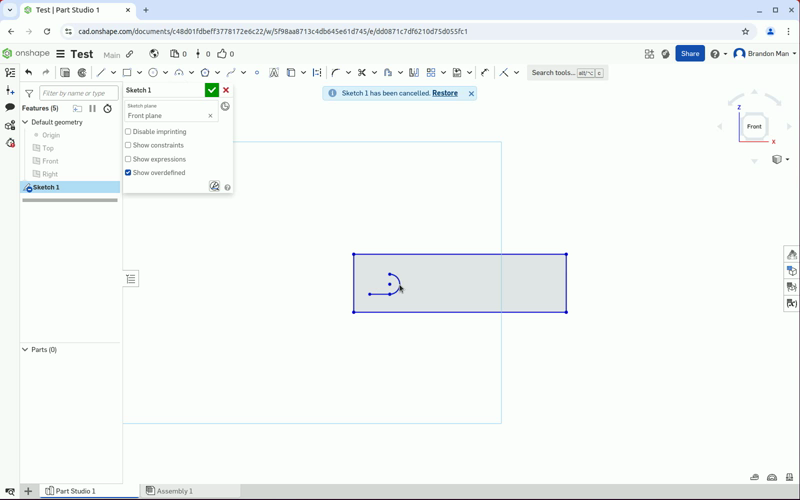
key(l)
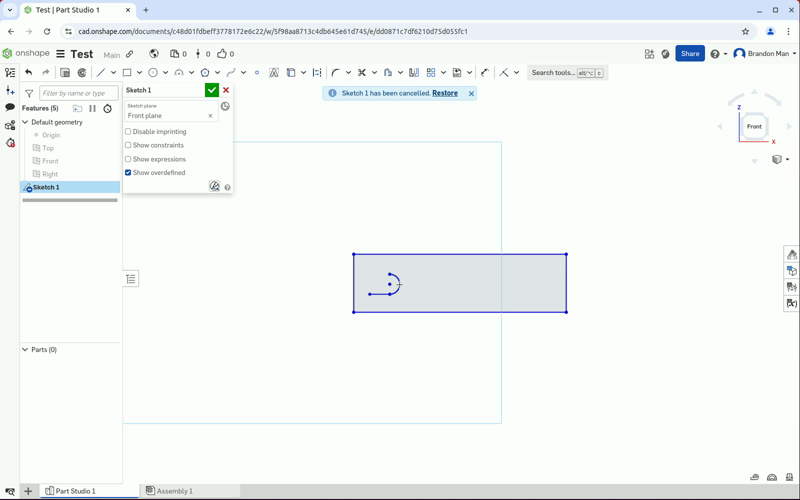
mouse_move(389, 274)
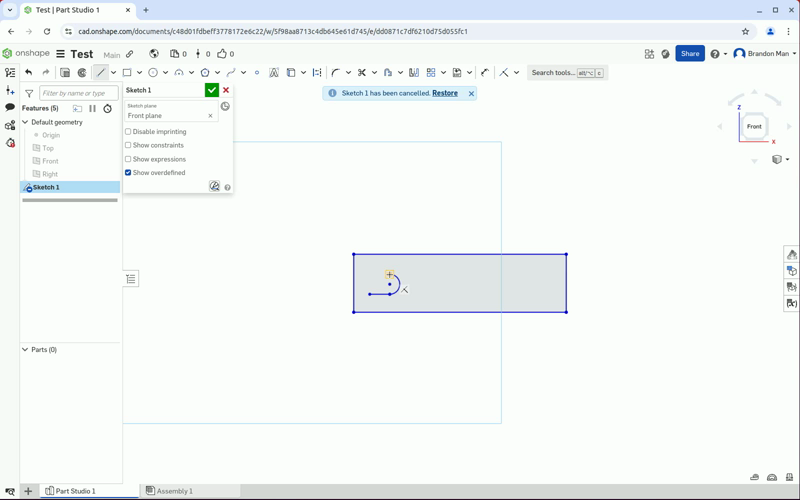
click(389, 274)
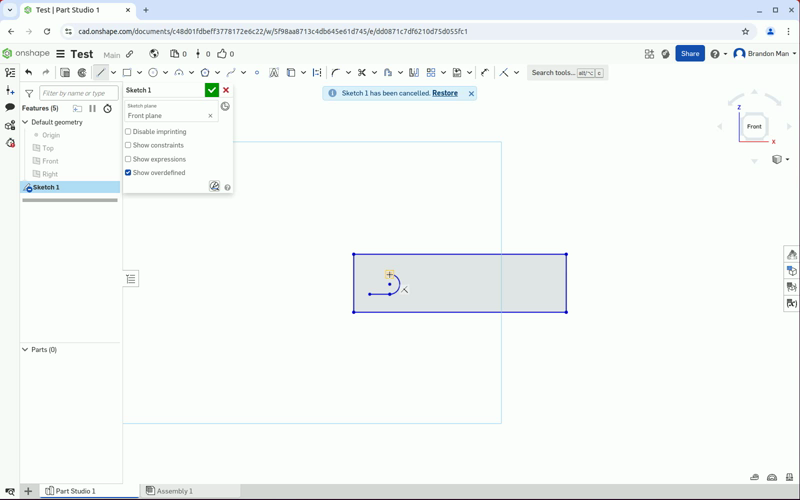
key_down(shift)
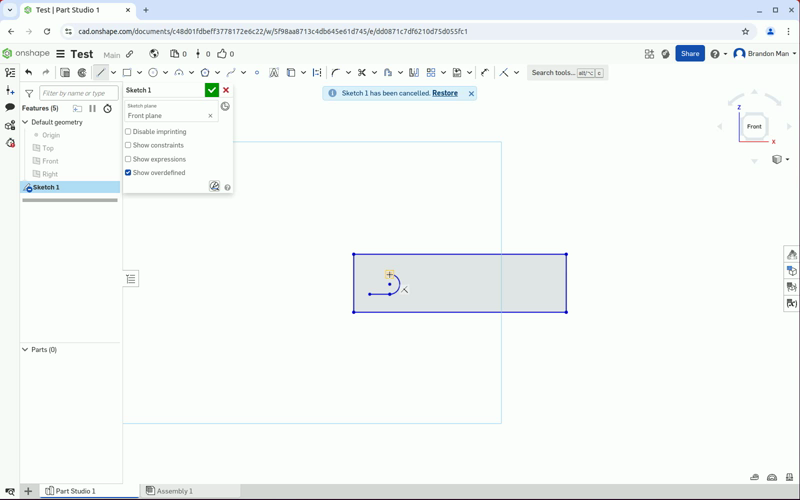
mouse_move(420, 274)
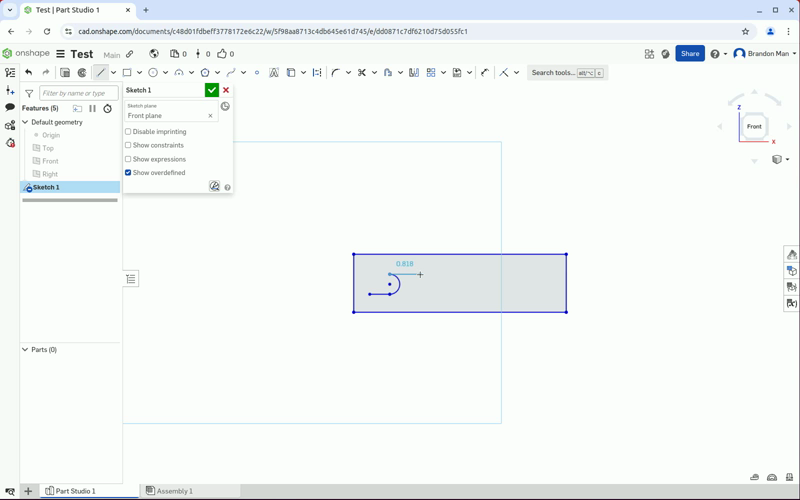
mouse_move(369, 274)
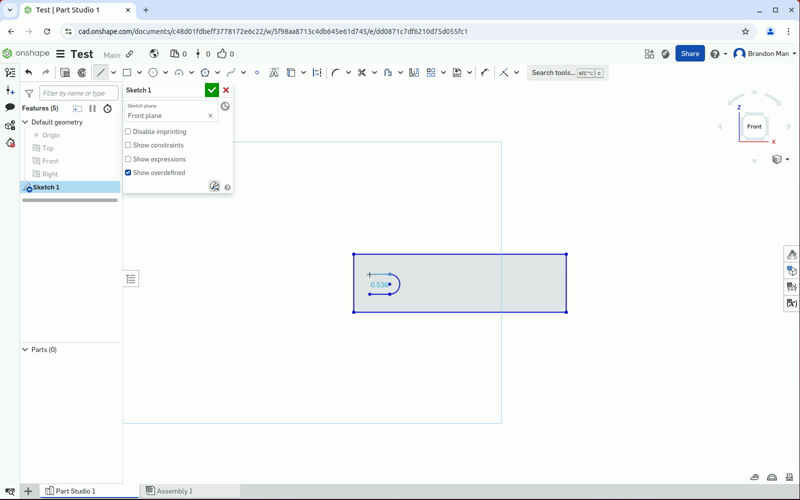
click(369, 274)
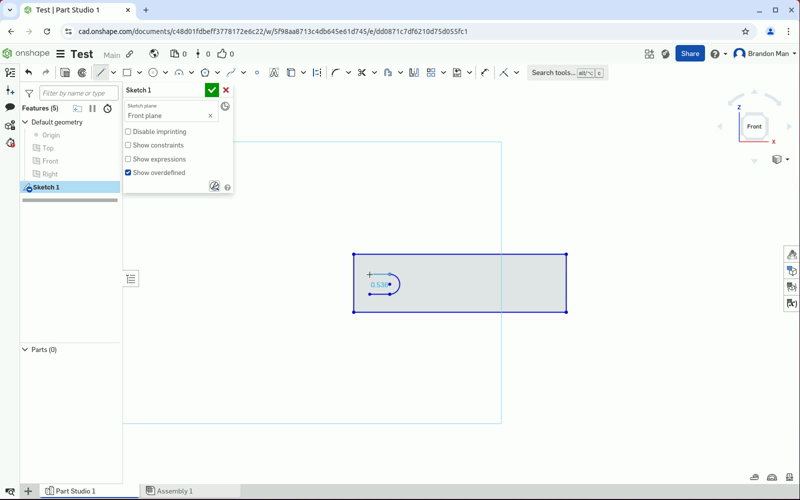
key_up(shift)
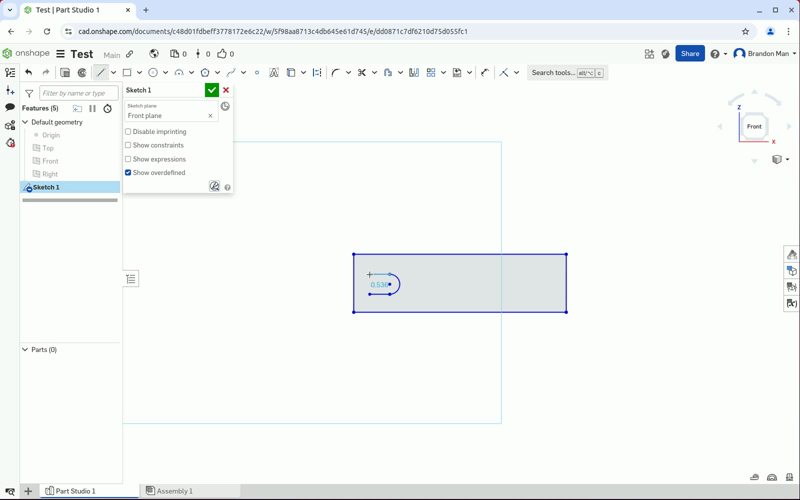
key(esc)
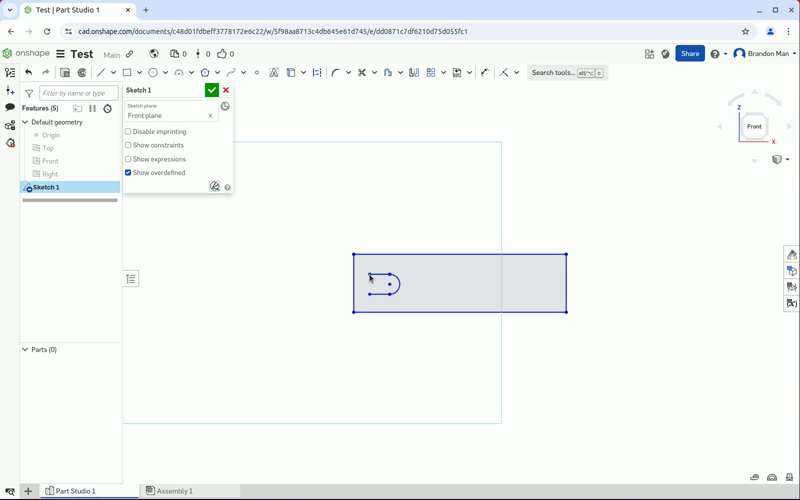
key(a)
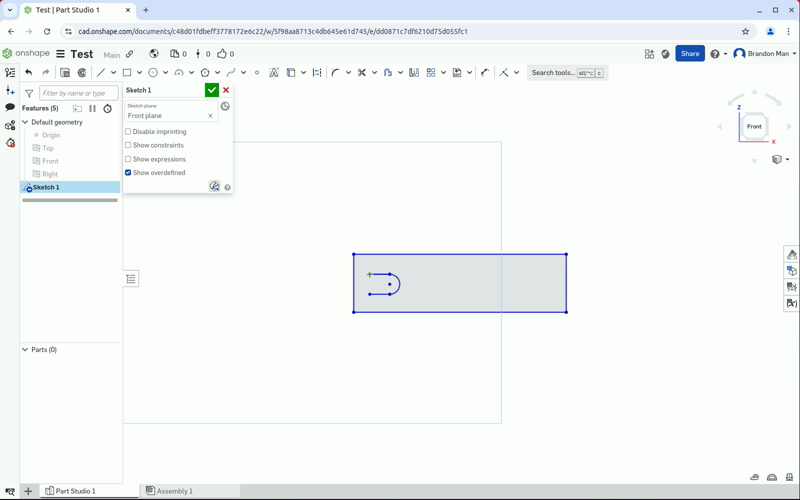
mouse_move(369, 274)
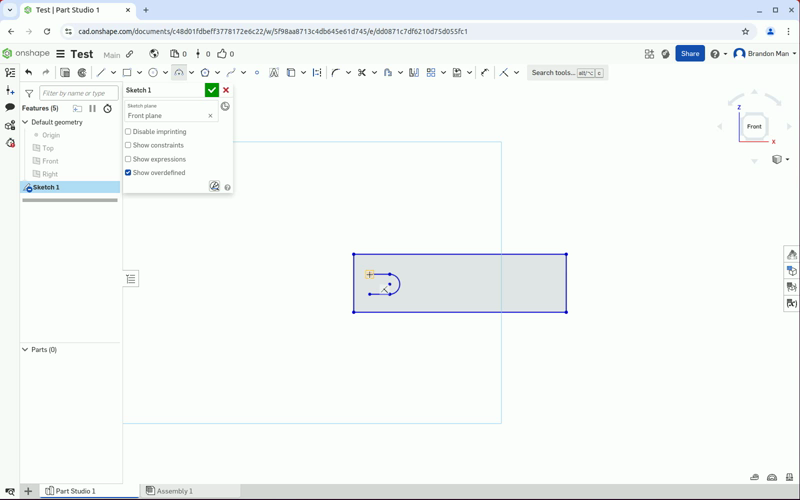
click(369, 274)
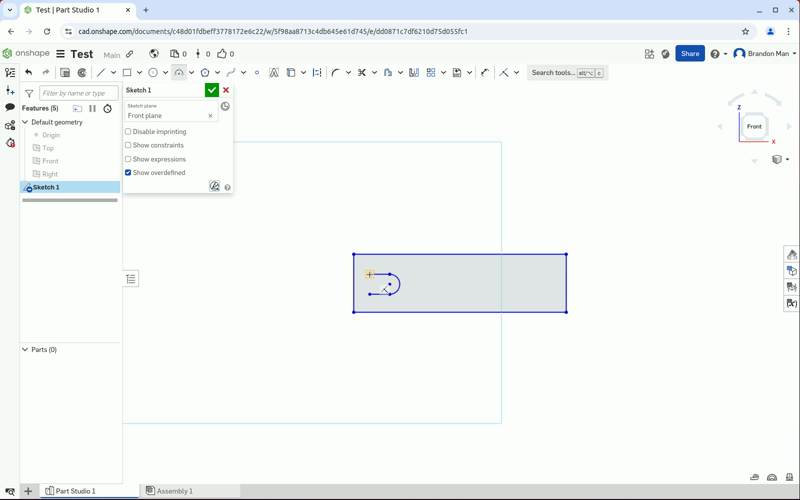
mouse_move(369, 294)
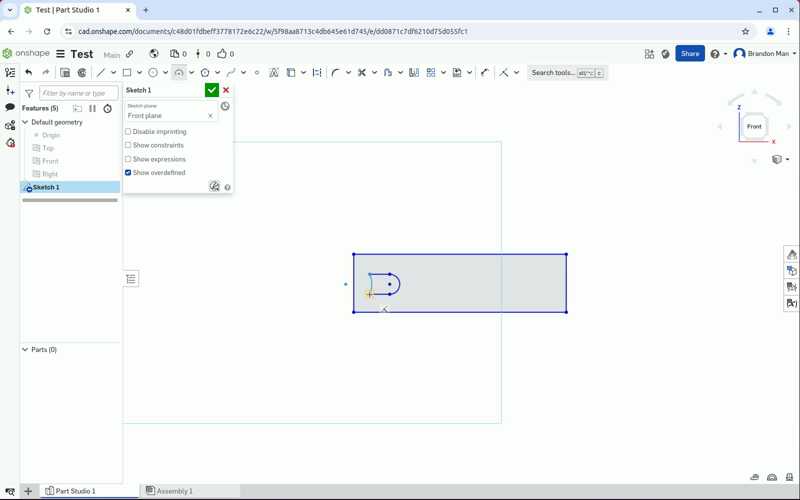
click(369, 294)
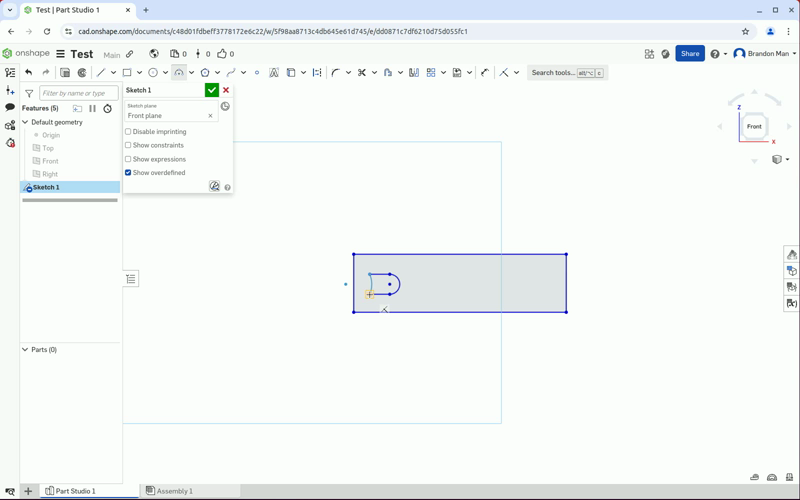
key_down(shift)
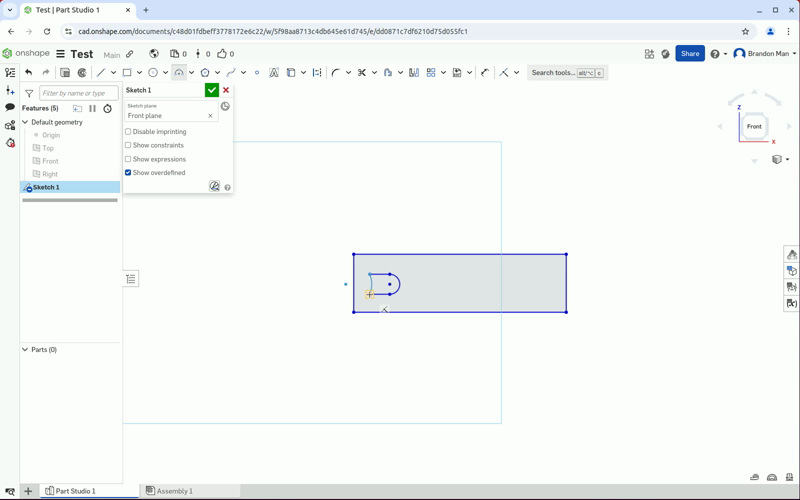
mouse_move(359, 284)
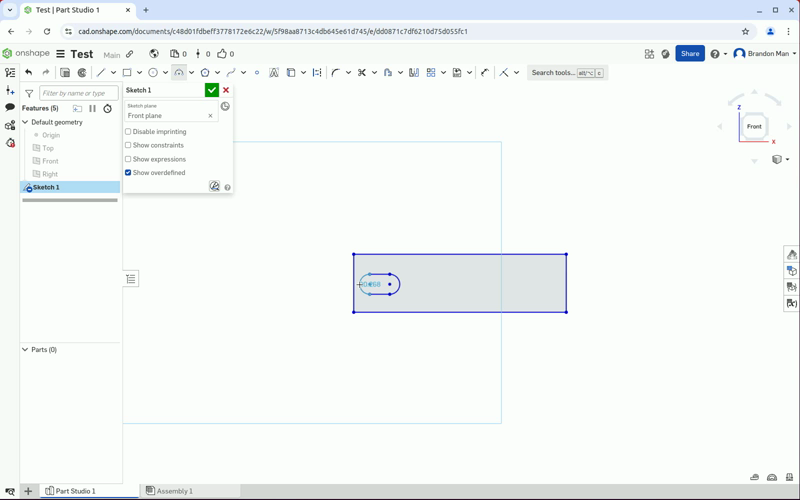
click(359, 284)
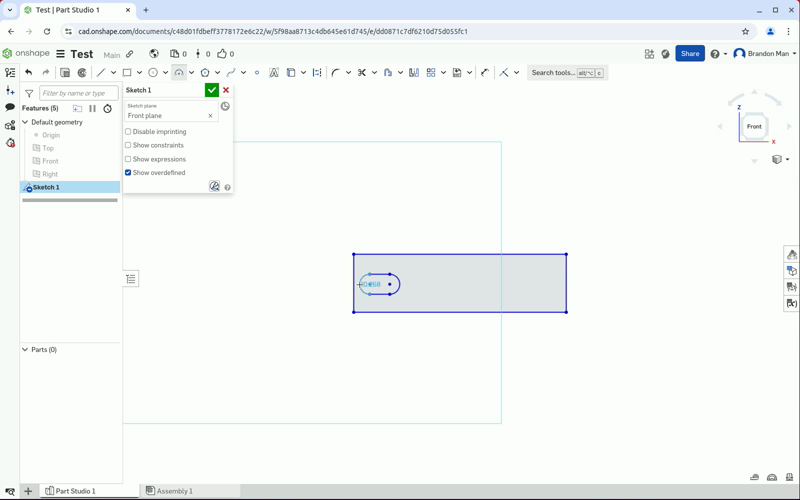
key_up(shift)
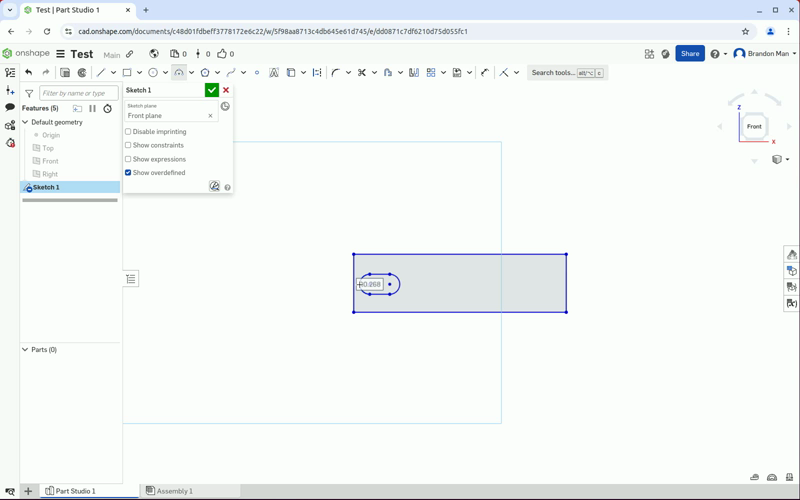
key(esc)
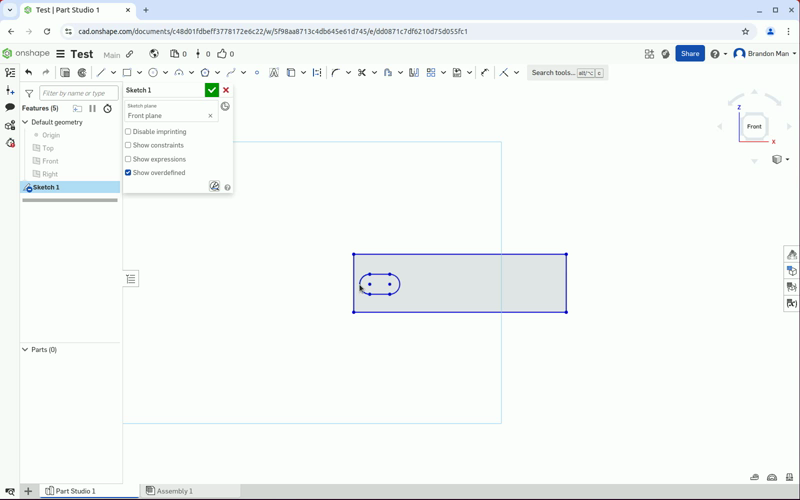
key(l)
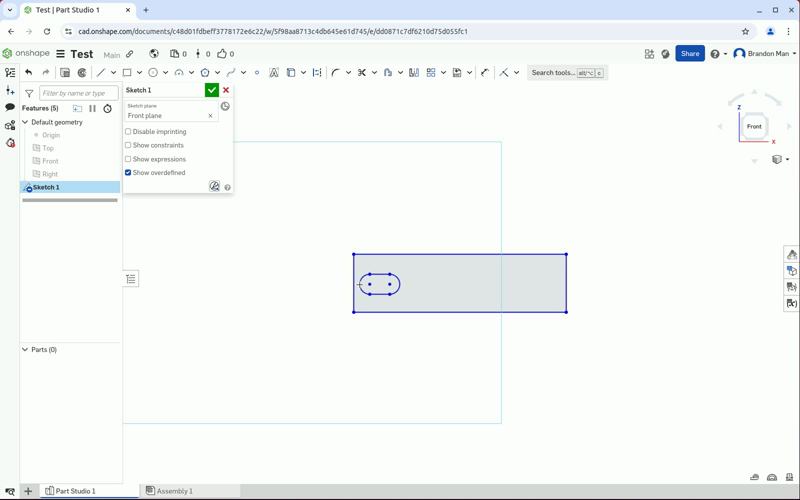
key_down(shift)
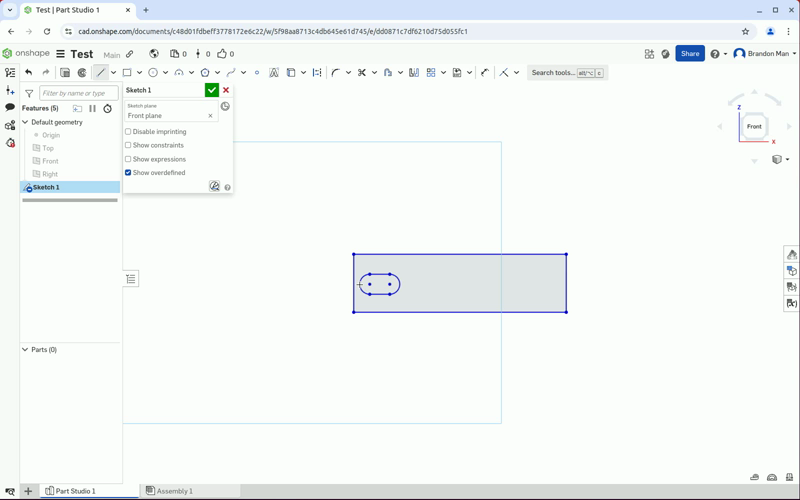
mouse_move(530, 294)
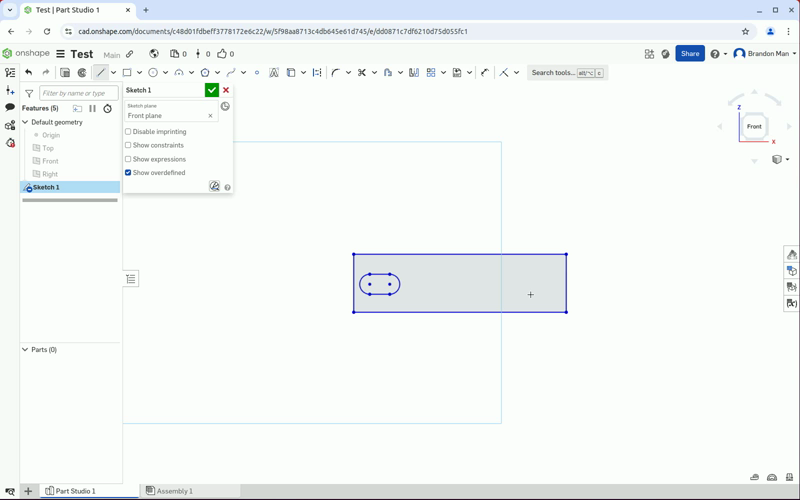
click(530, 294)
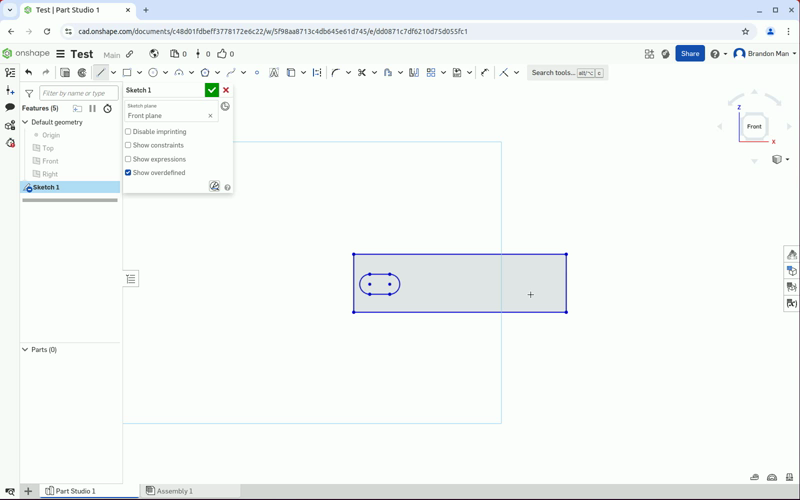
key_up(shift)
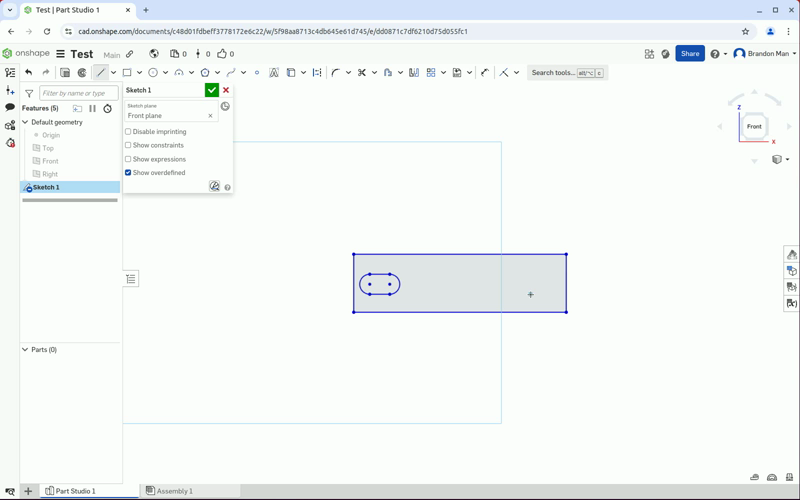
key_down(shift)
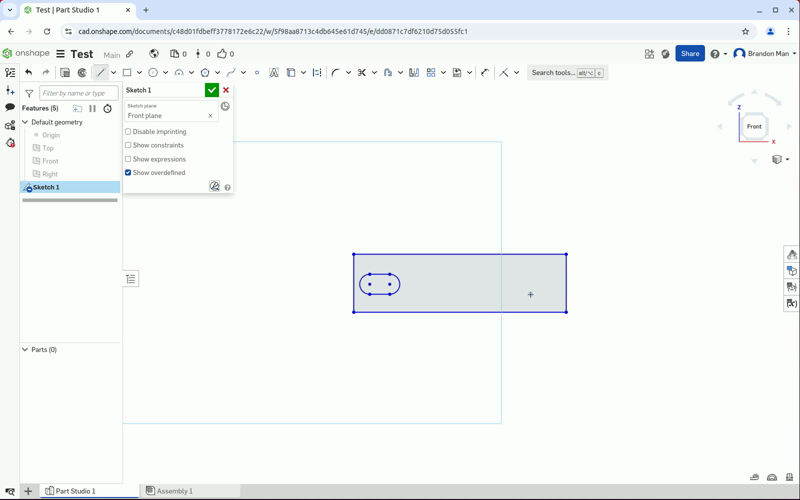
mouse_move(560, 294)
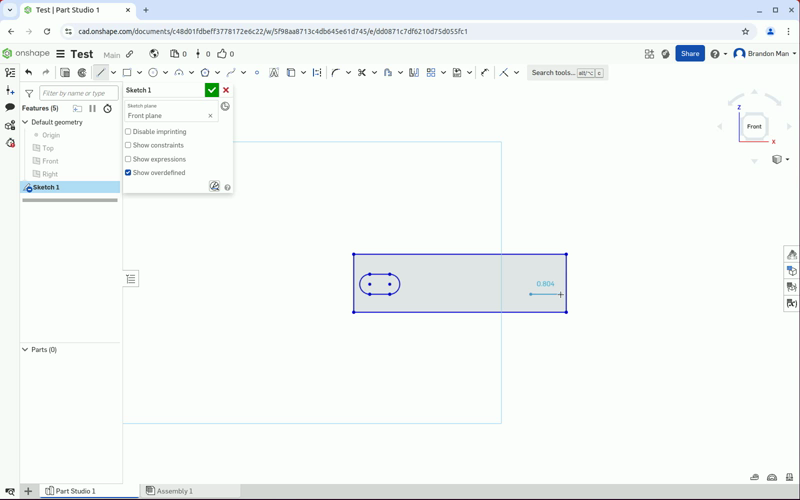
mouse_move(550, 294)
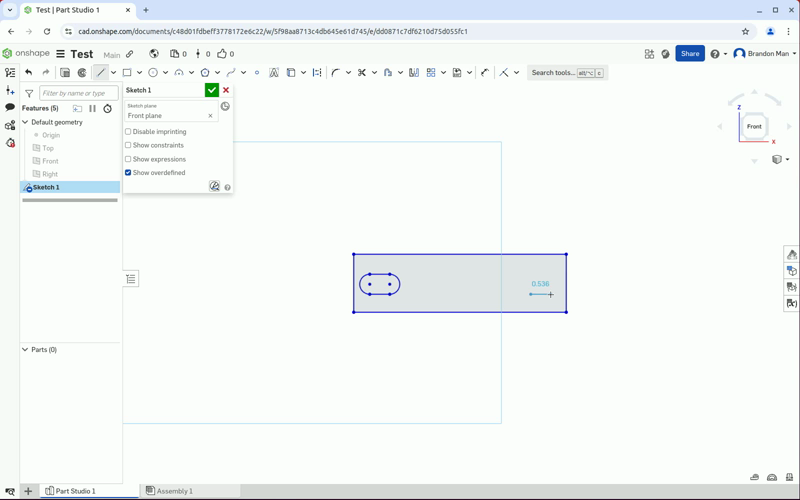
click(550, 294)
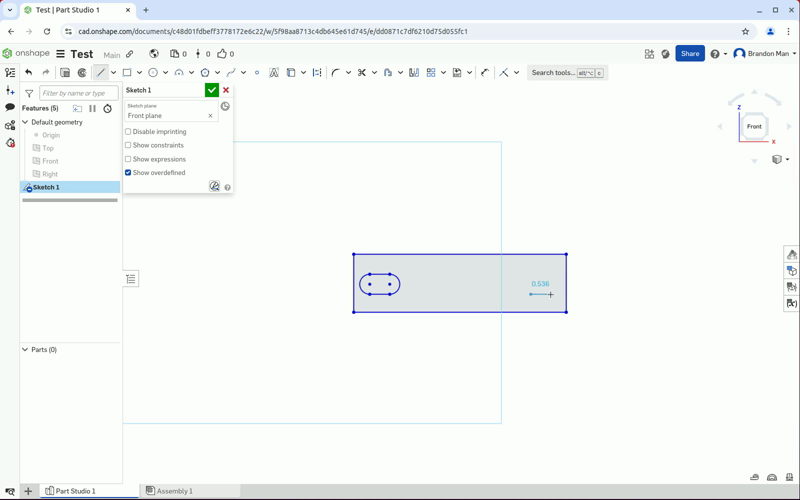
key_up(shift)
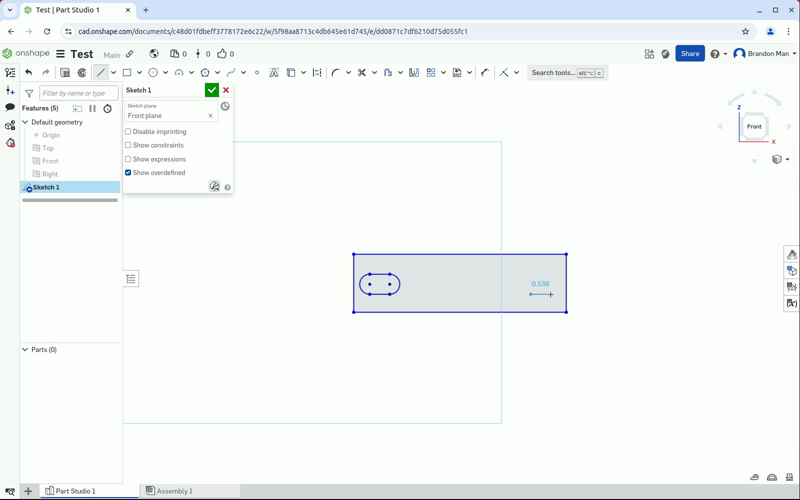
key(esc)
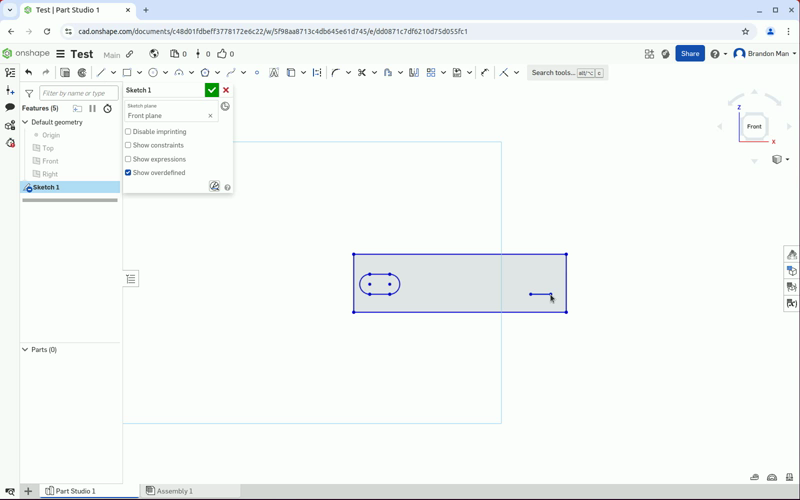
key(a)
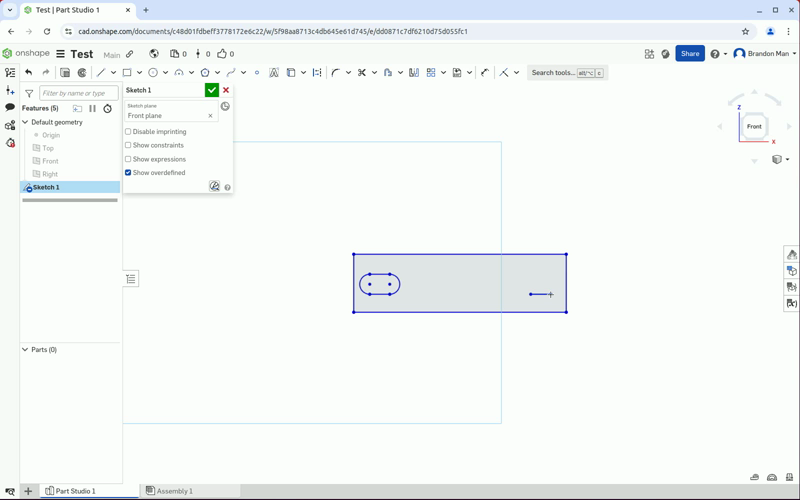
mouse_move(550, 294)
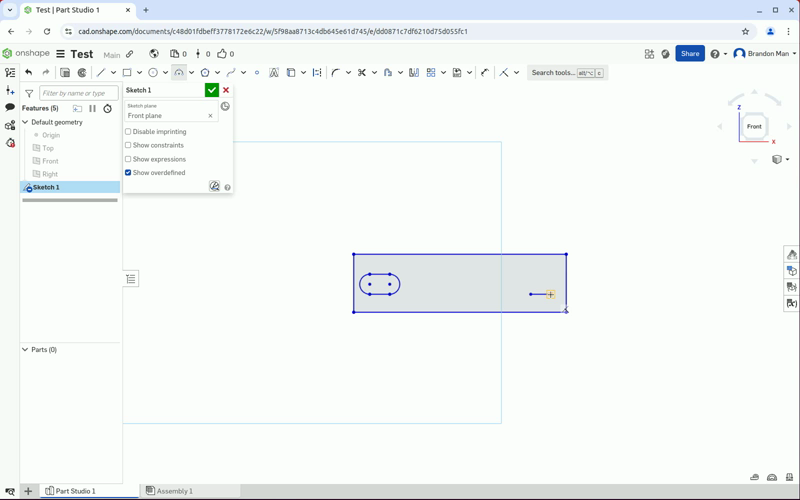
click(550, 294)
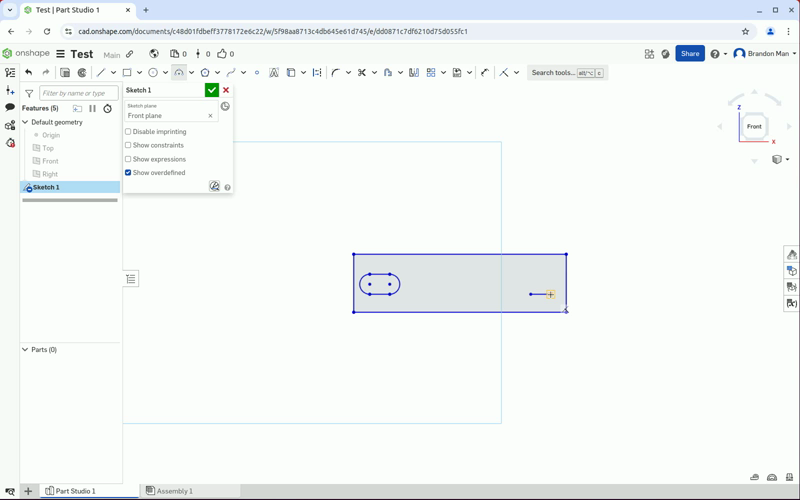
key_down(shift)
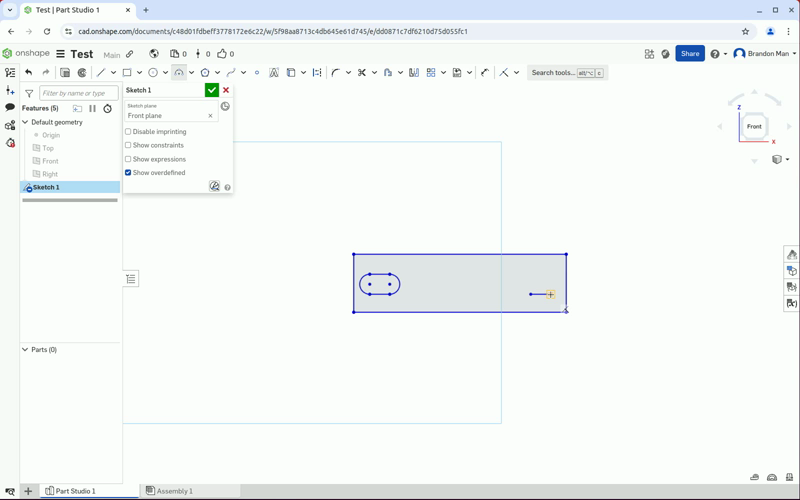
mouse_move(550, 274)
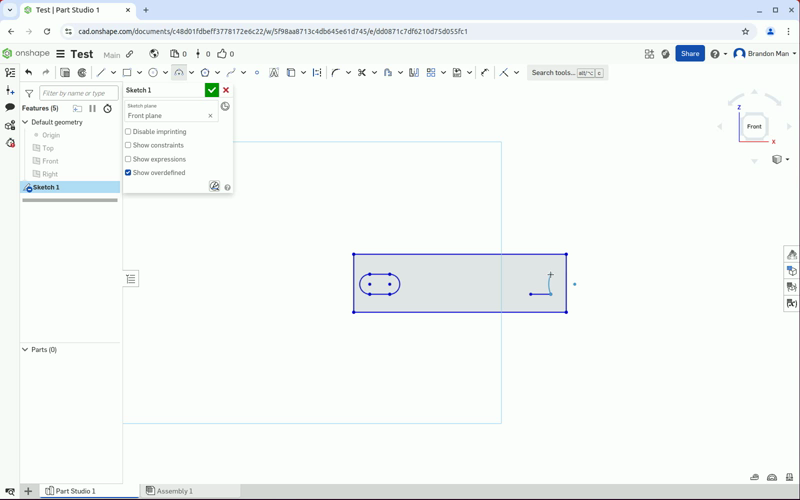
click(550, 274)
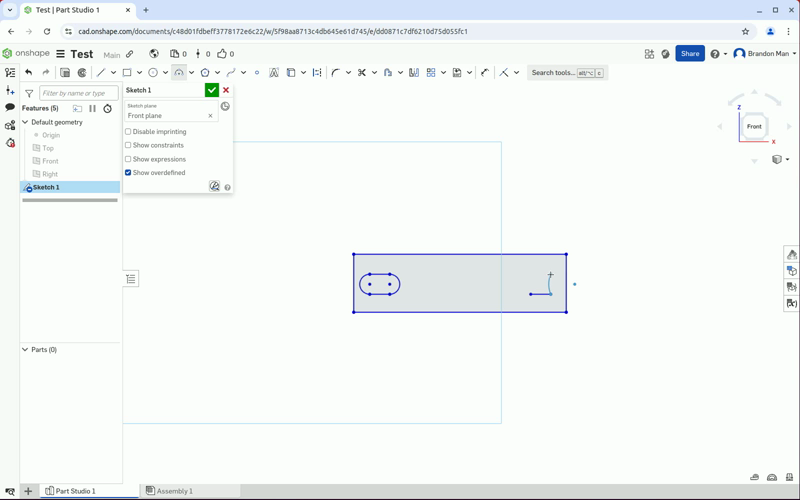
mouse_move(560, 284)
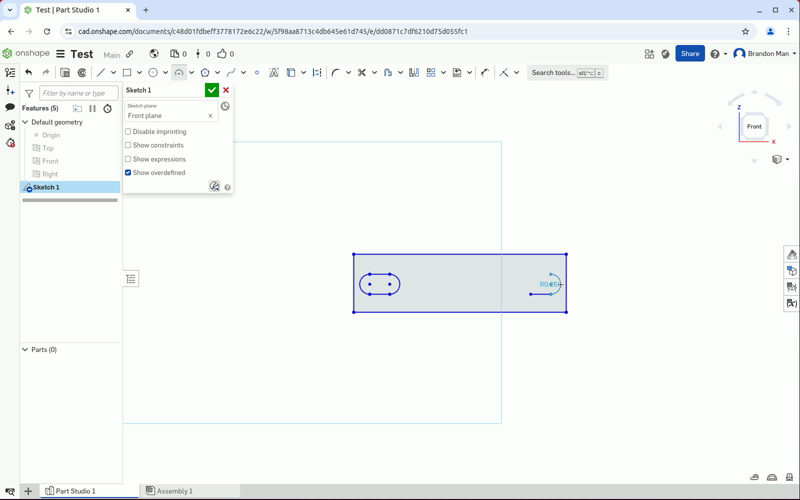
click(560, 284)
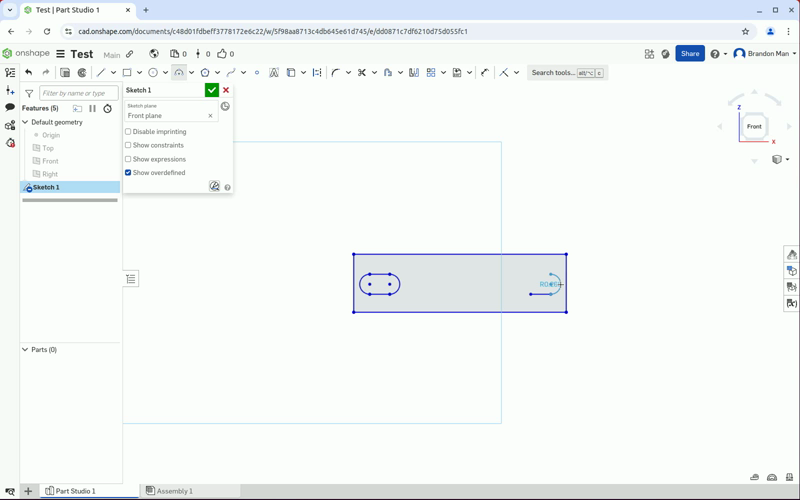
key_up(shift)
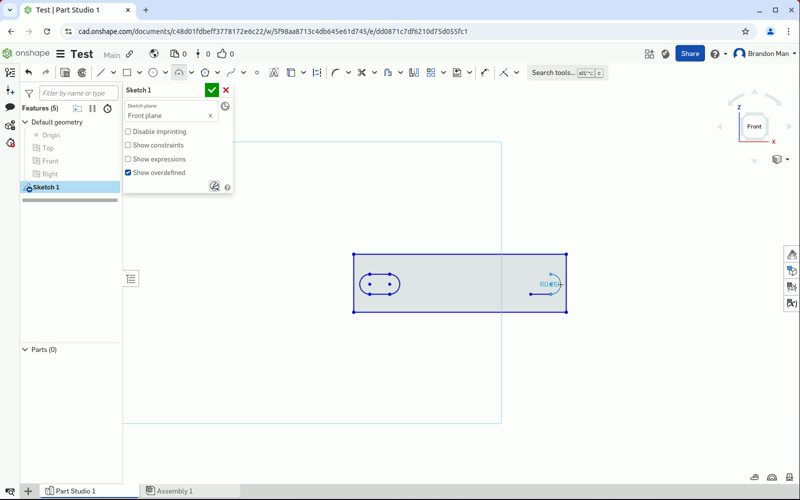
key(esc)
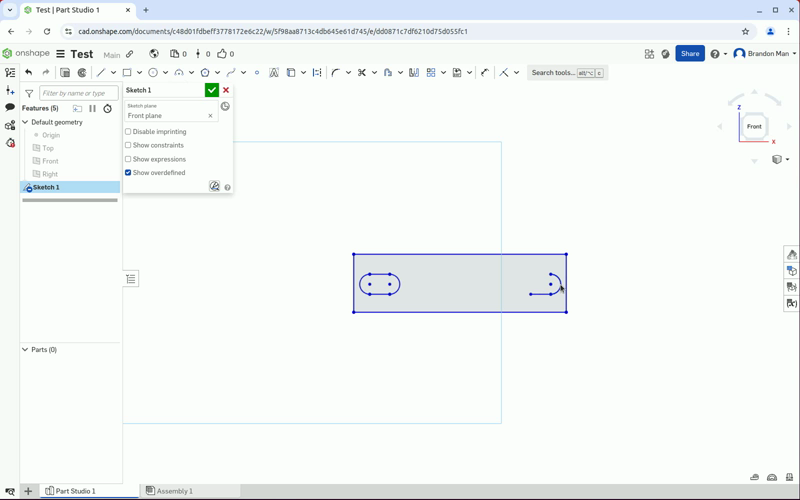
key(l)
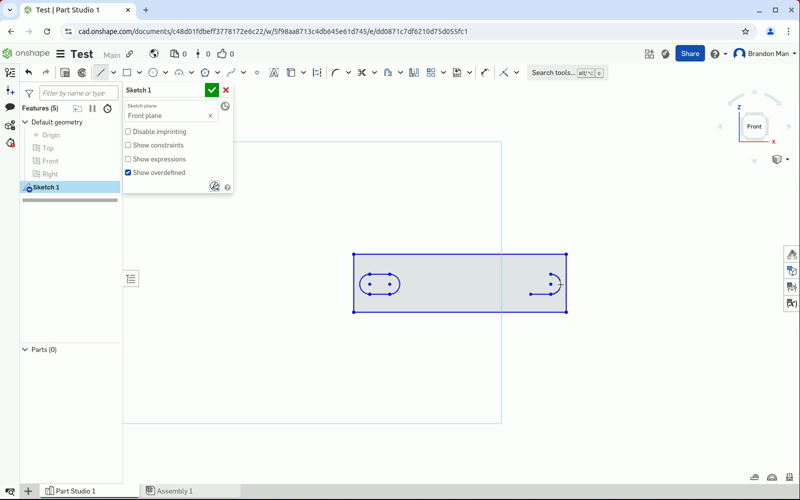
mouse_move(550, 274)
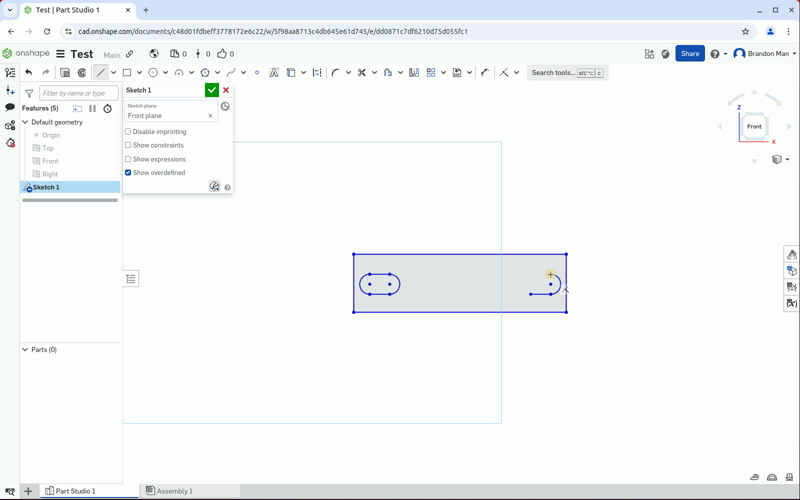
click(550, 274)
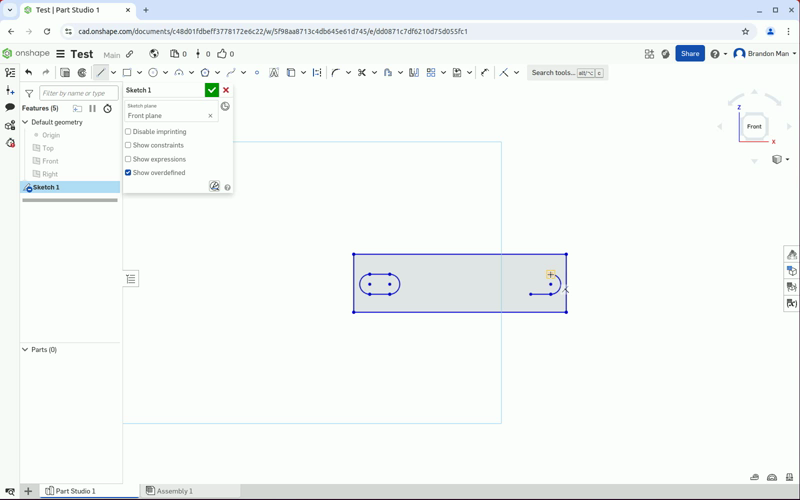
key_down(shift)
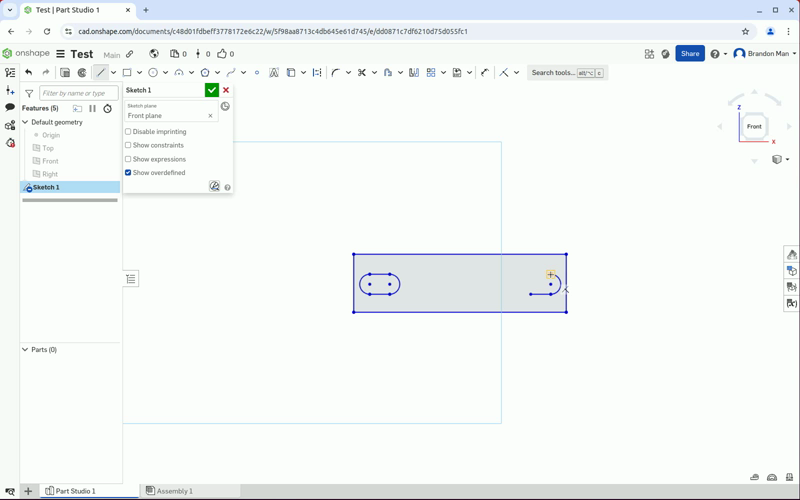
mouse_move(580, 274)
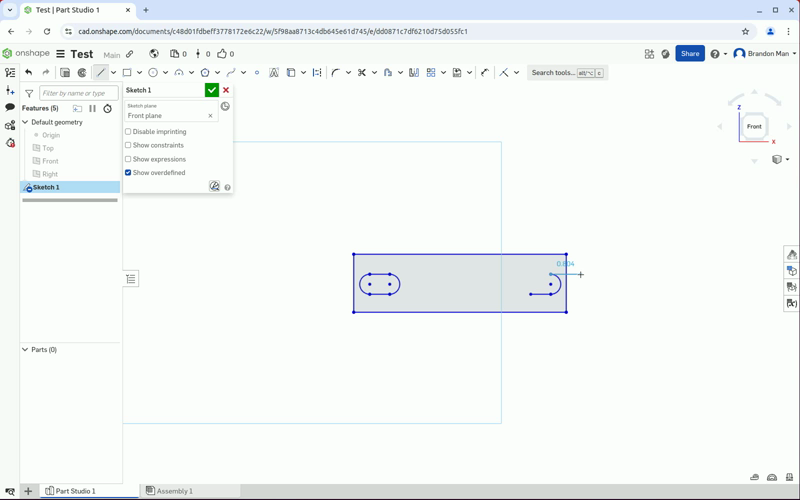
mouse_move(530, 274)
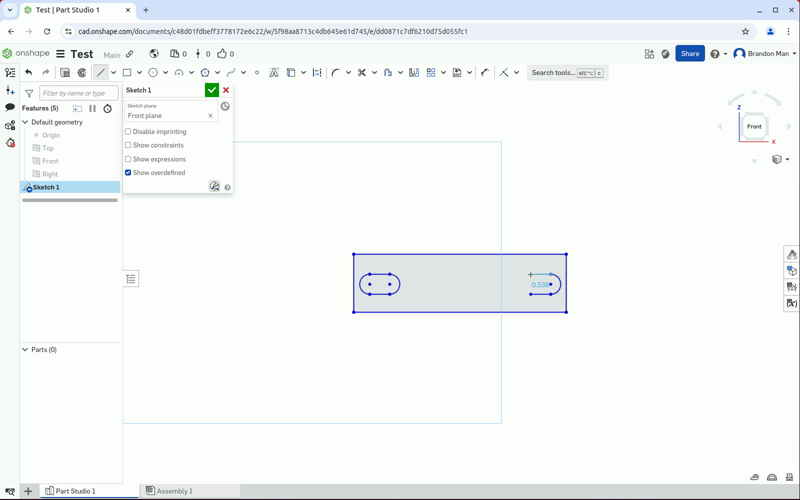
click(530, 274)
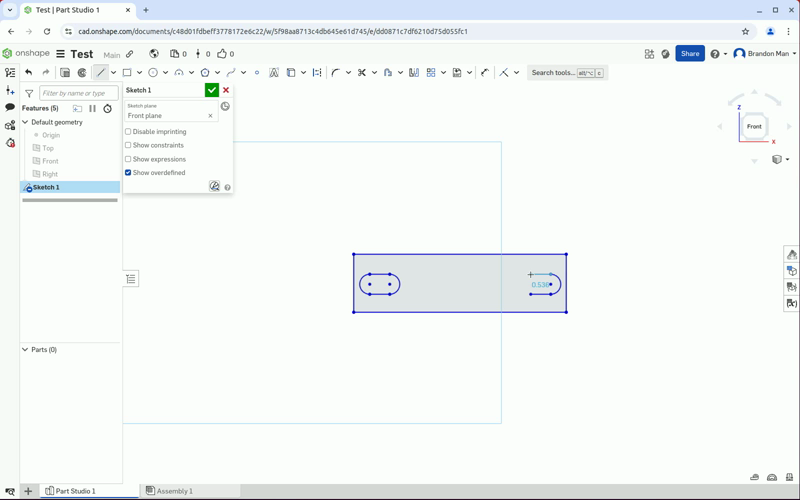
key_up(shift)
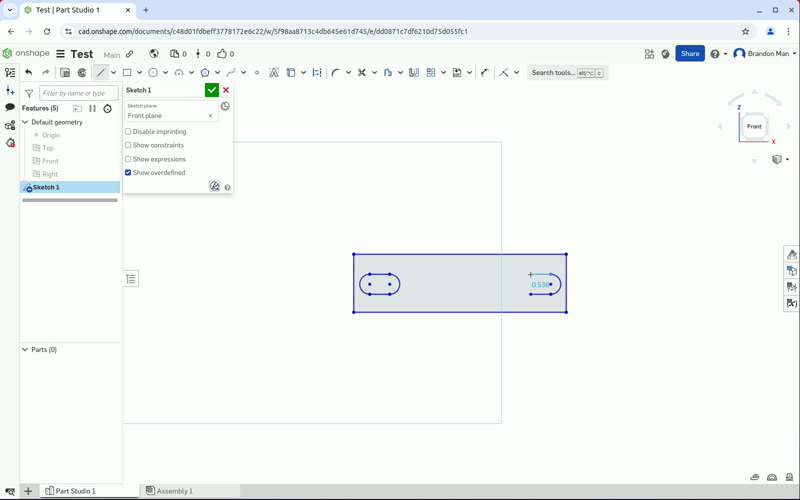
key(esc)
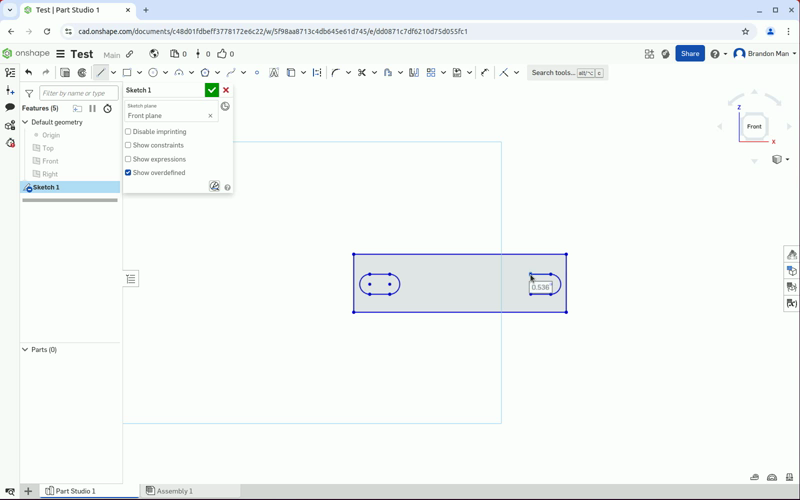
key(a)
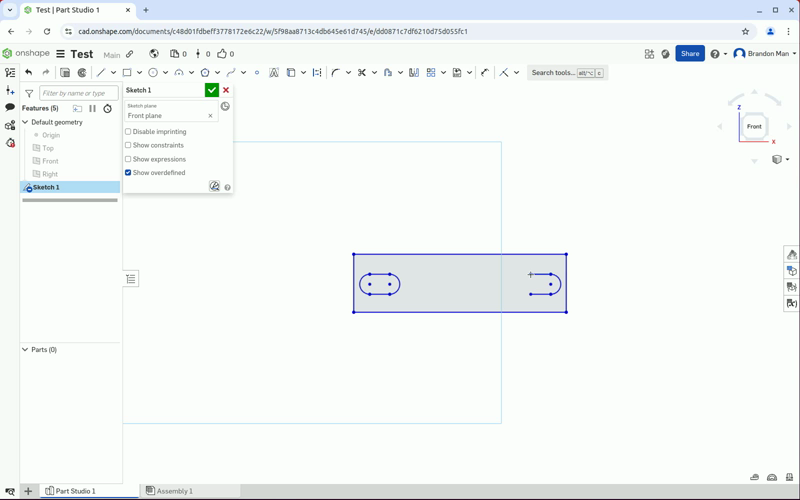
mouse_move(530, 274)
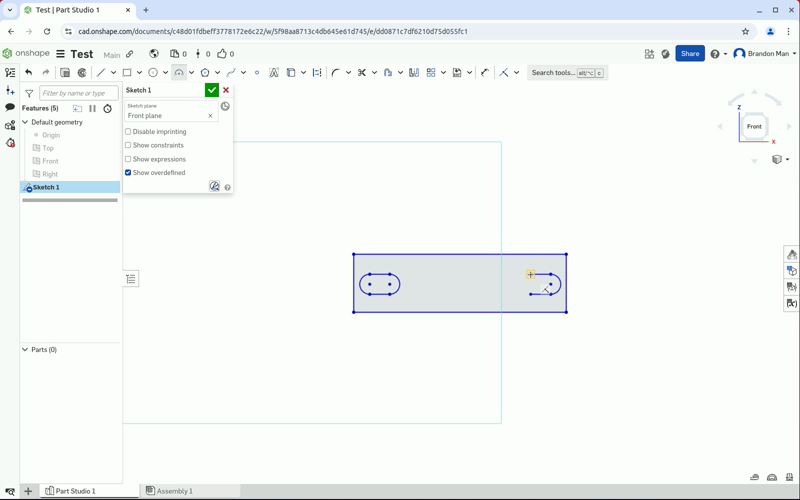
click(530, 274)
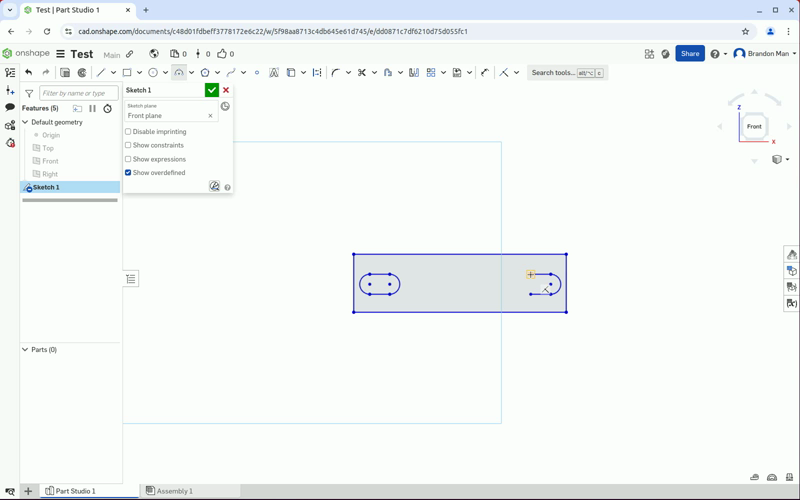
mouse_move(530, 294)
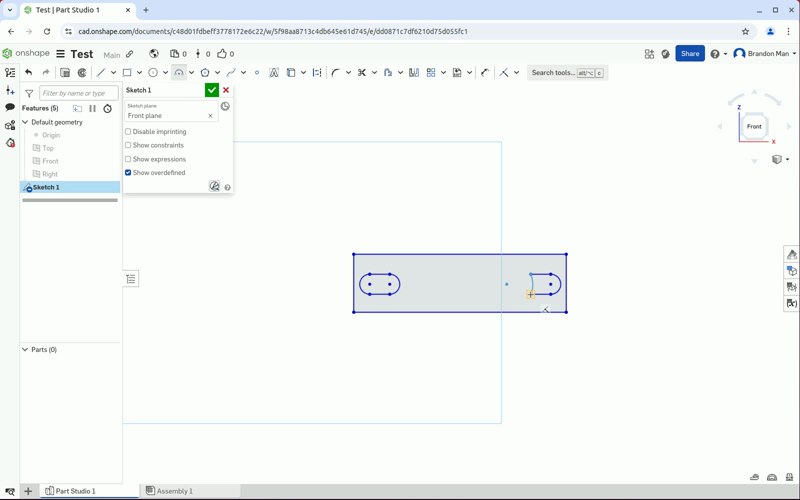
click(530, 294)
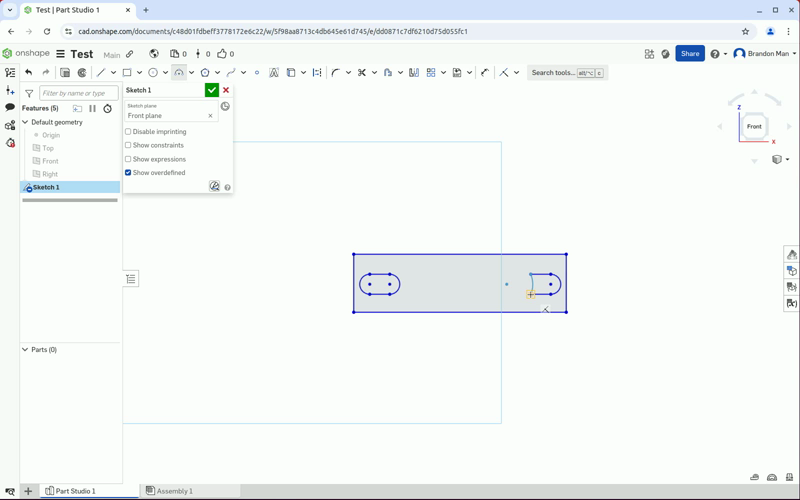
key_down(shift)
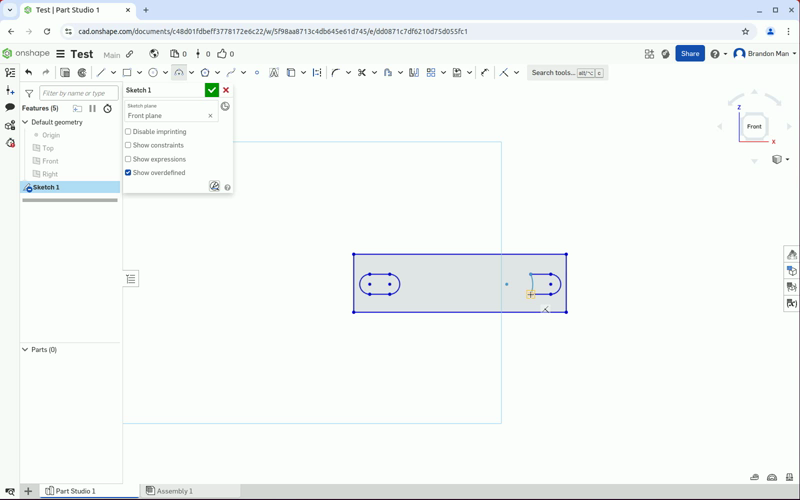
mouse_move(520, 284)
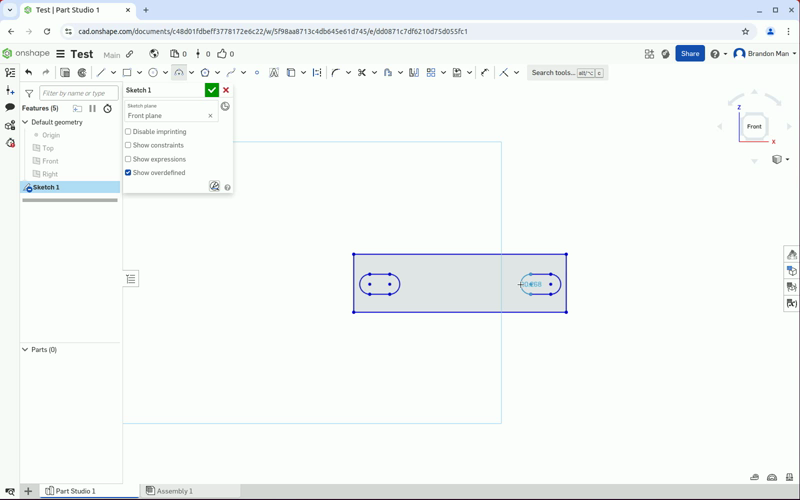
click(520, 284)
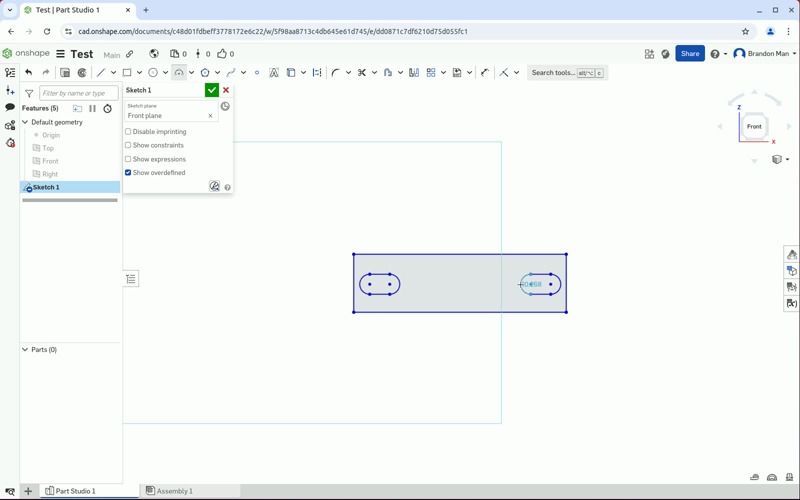
key_up(shift)
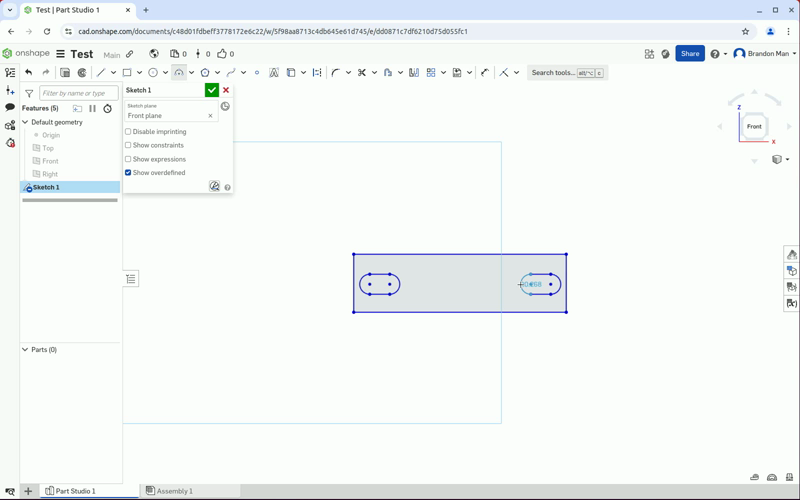
key(esc)
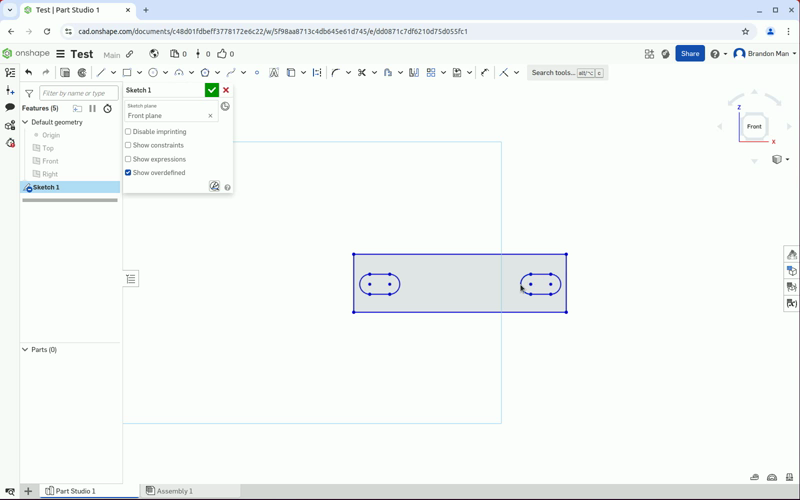
mouse_move(422, 279)
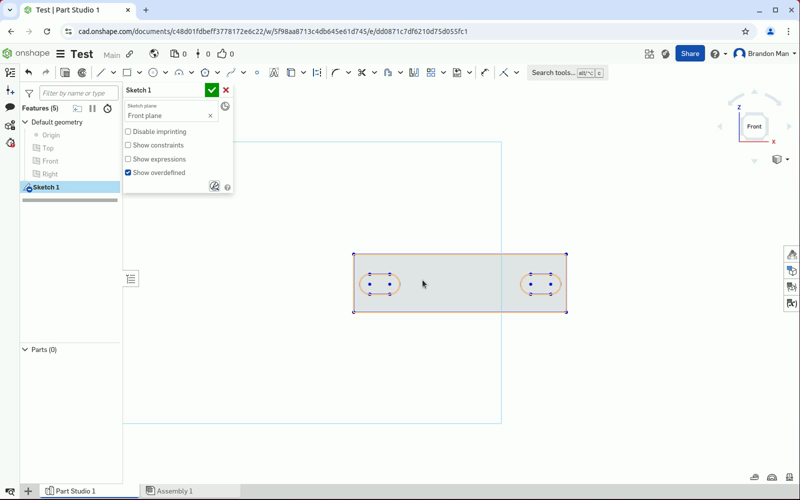
click(422, 279)
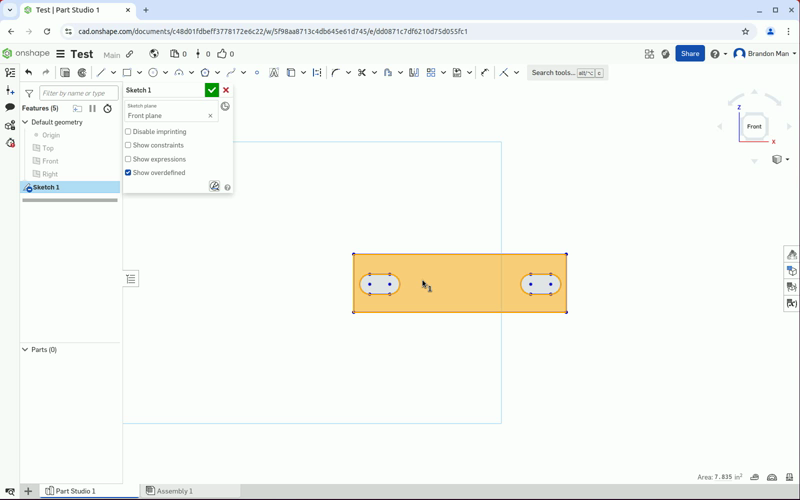
mouse_move(73, 352)
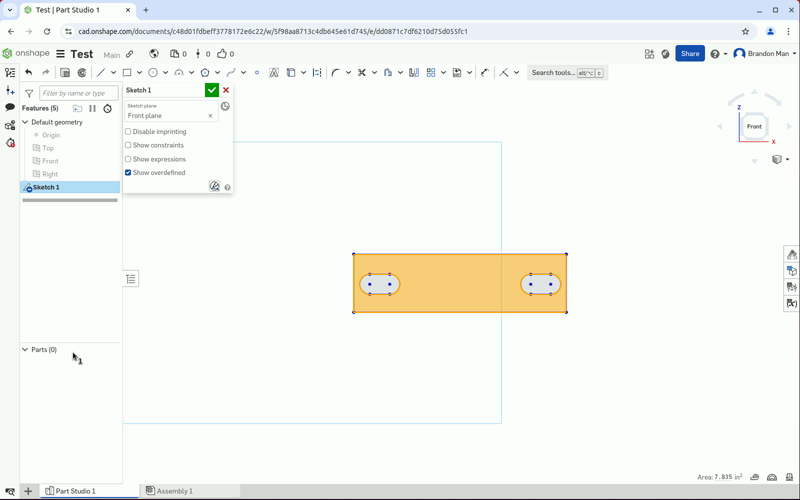
key(shift+y)
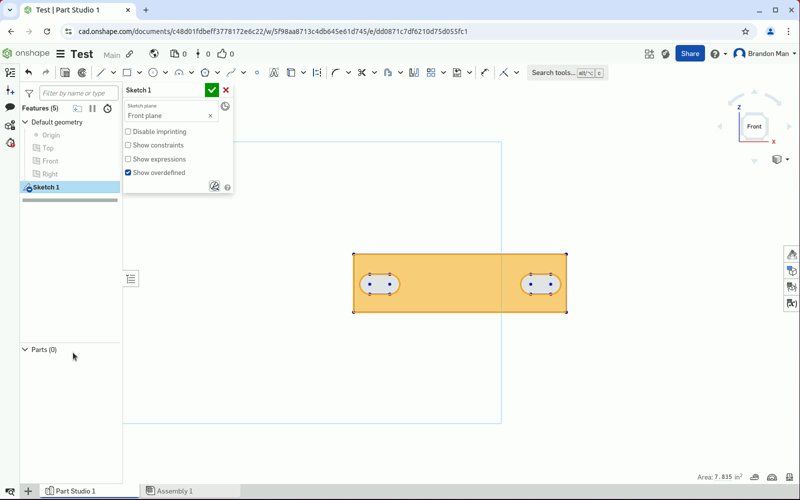
key(shift+e)
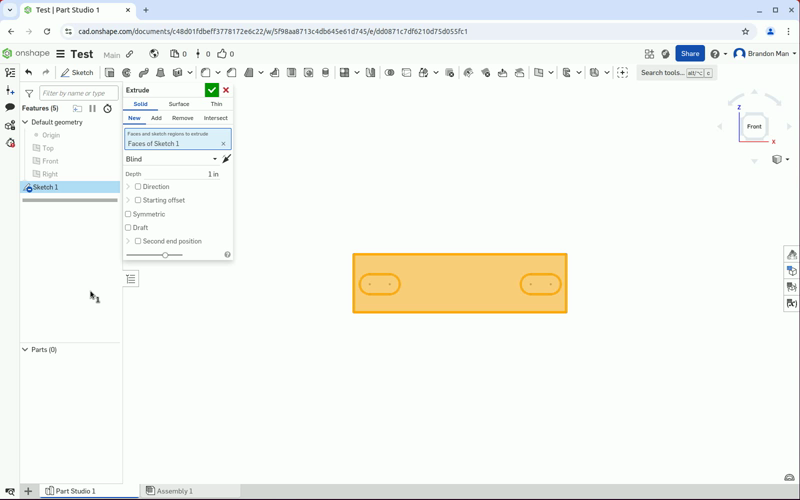
mouse_move(143, 106)
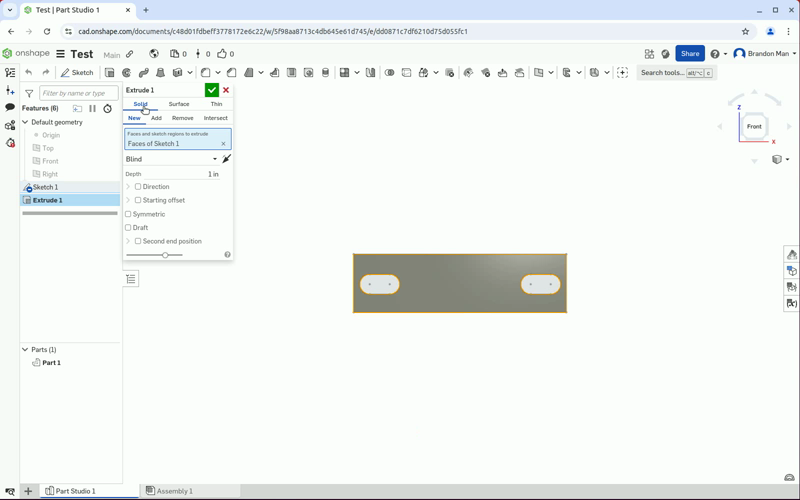
click(143, 106)
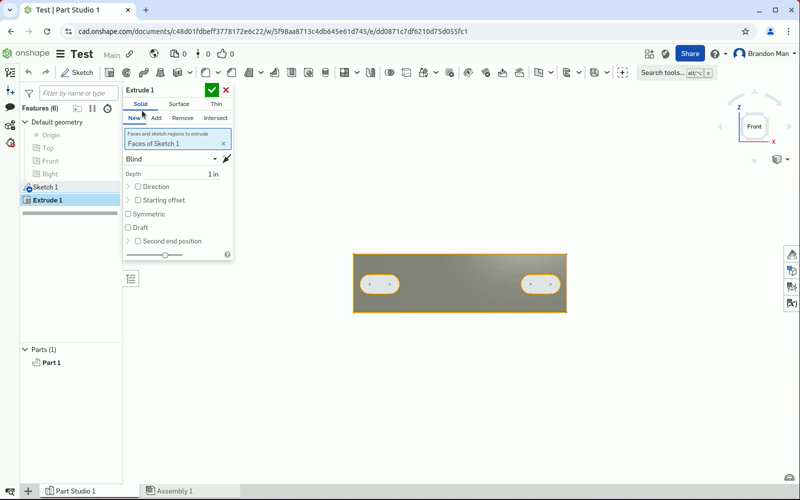
mouse_move(137, 120)
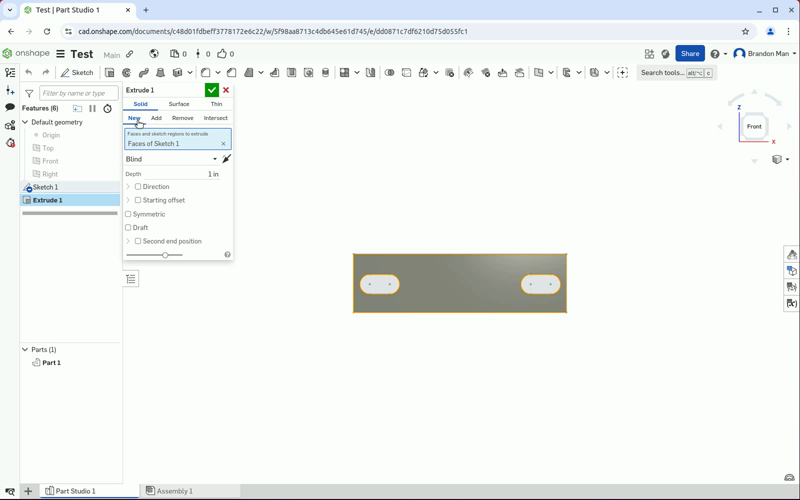
click(137, 120)
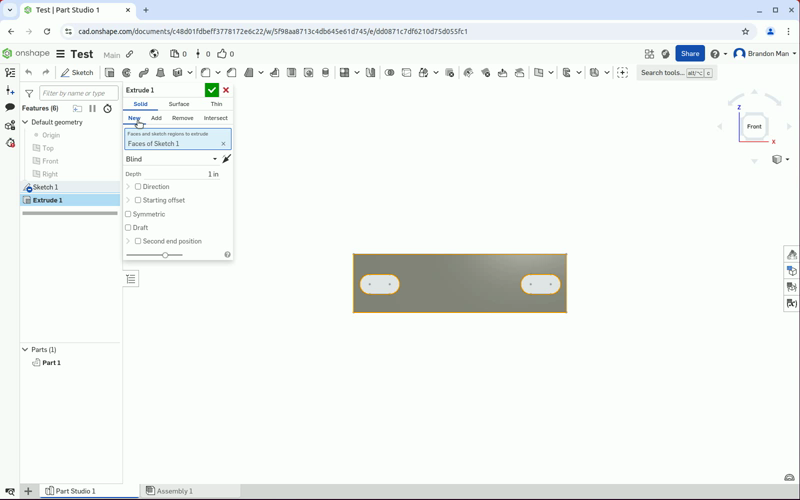
key(tab, 4)
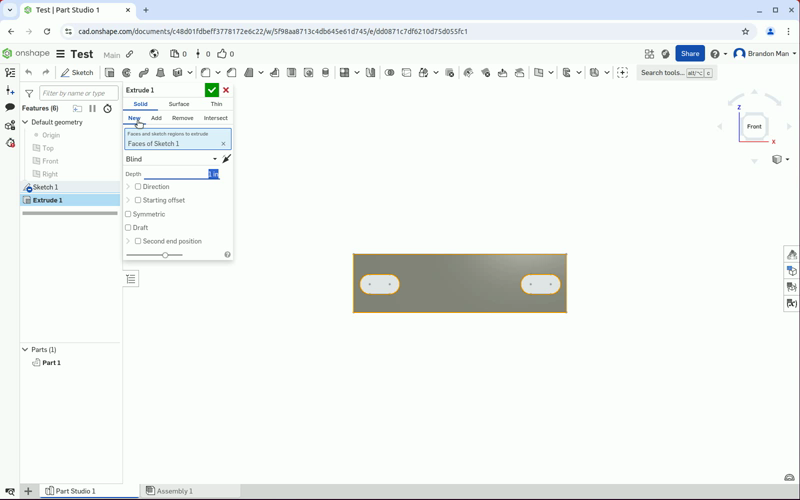
text(0.157)
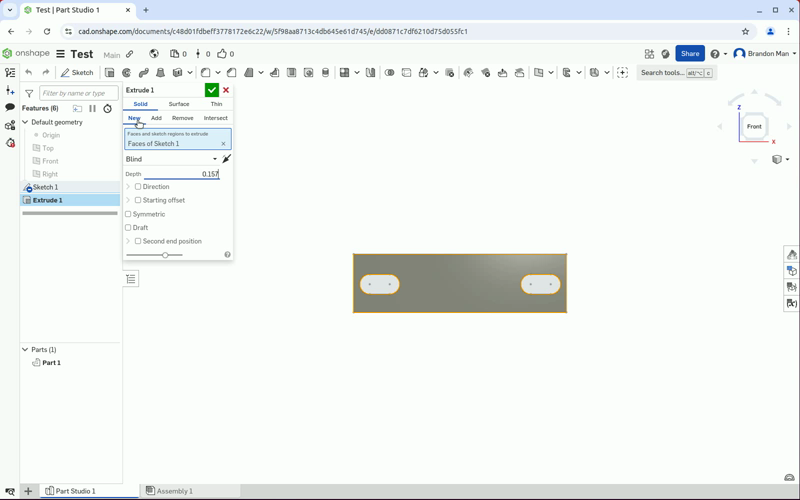
key(enter)
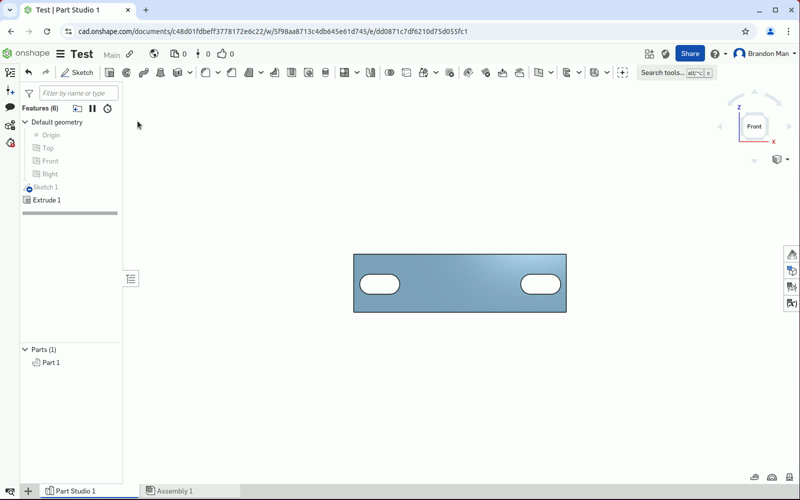
key(shift+h)
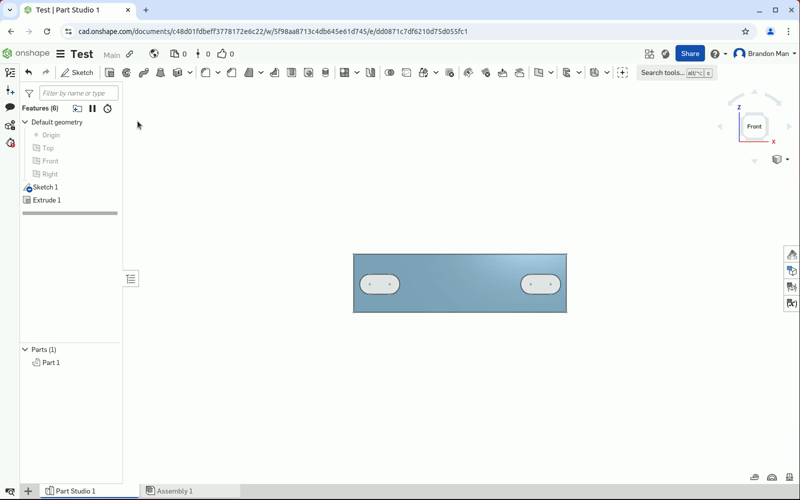
key(shift+h)
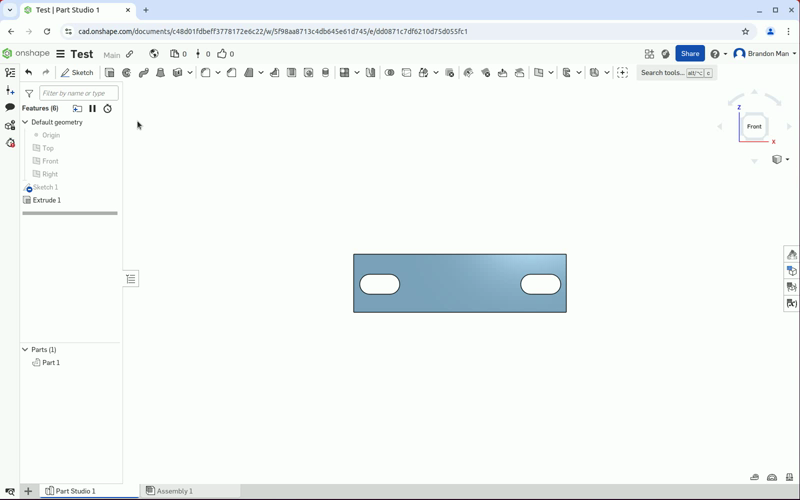
mouse_move(73, 189)
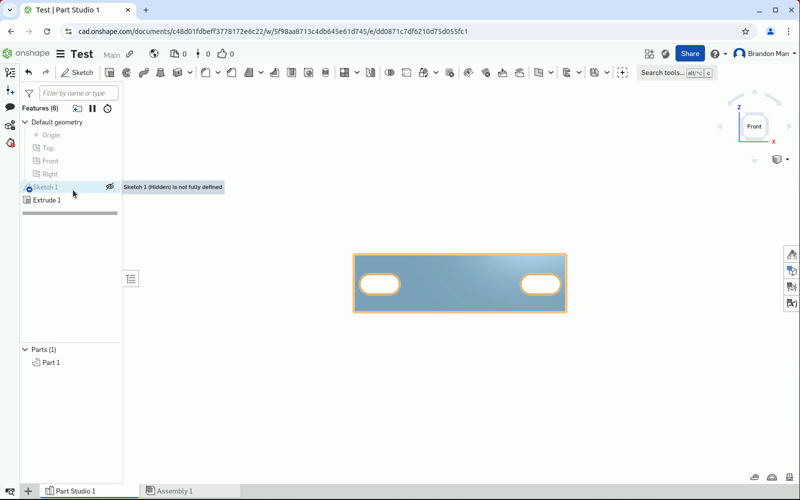
click(73, 189)
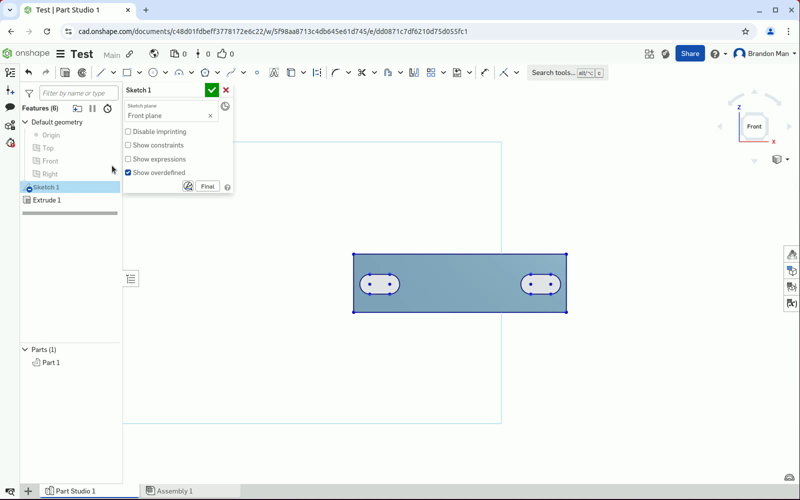
mouse_move(229, 92)
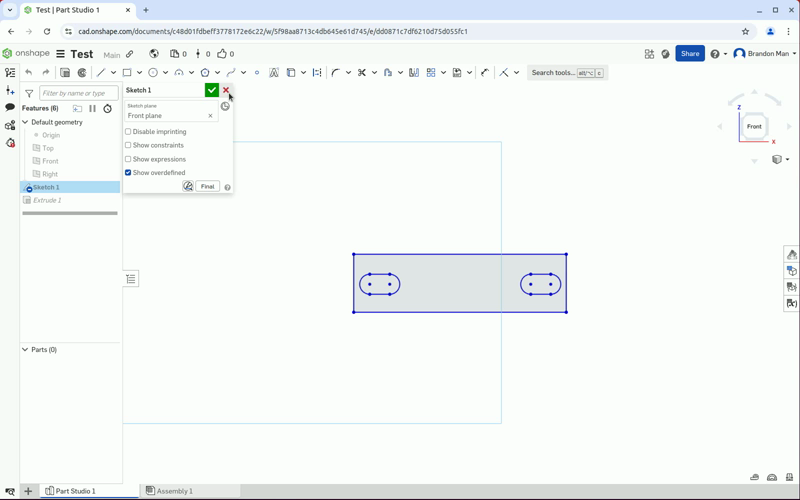
click(229, 92)
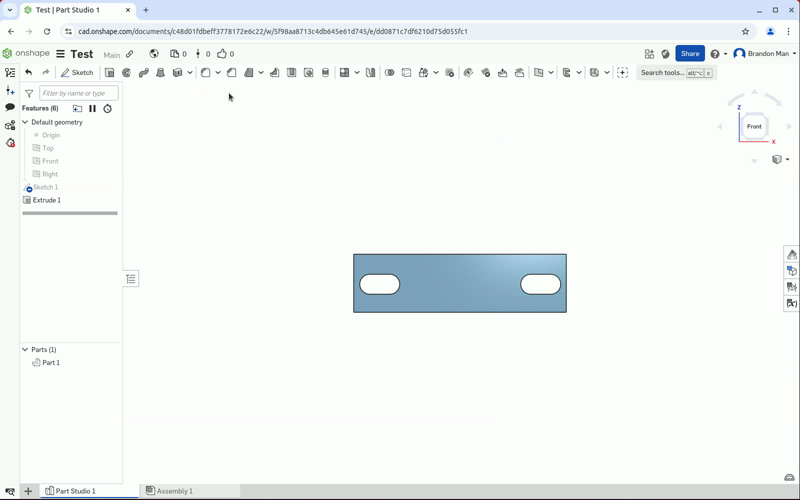
mouse_move(73, 352)
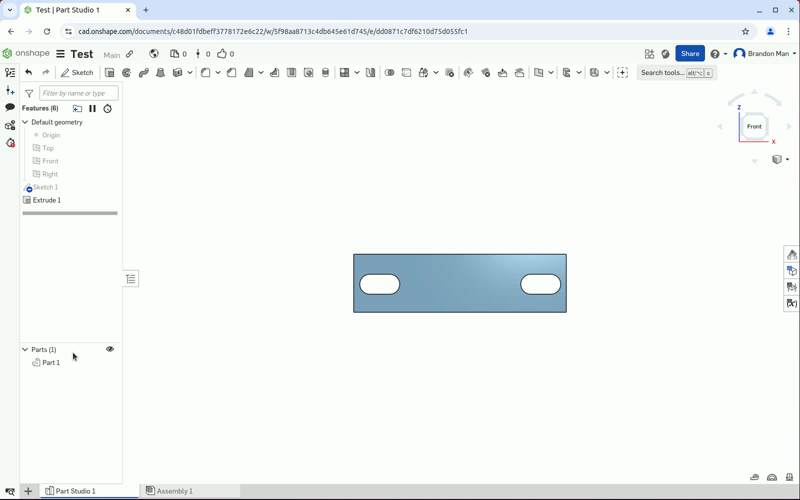
key(y)
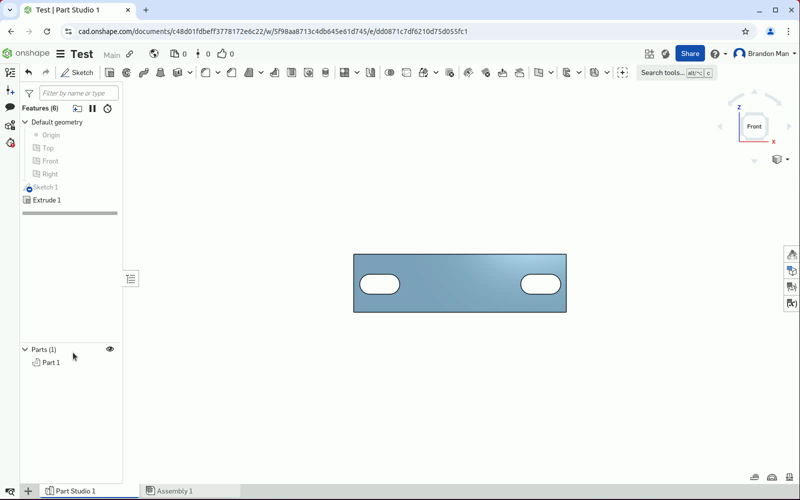
key(shift+p)
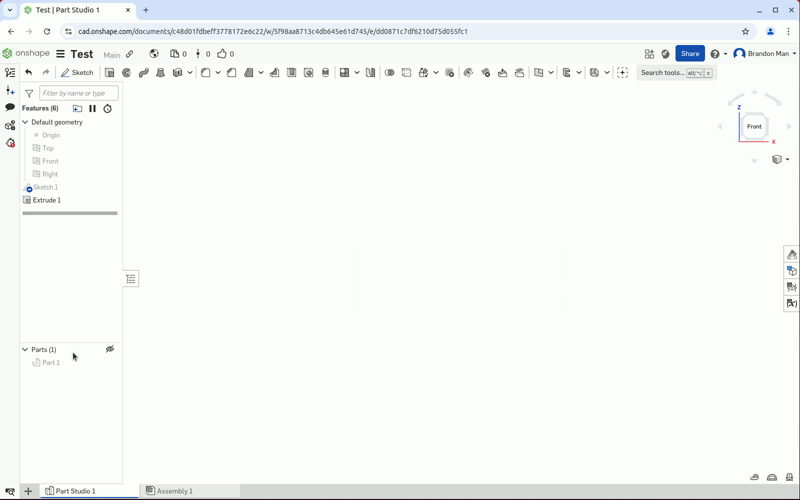
key(space)
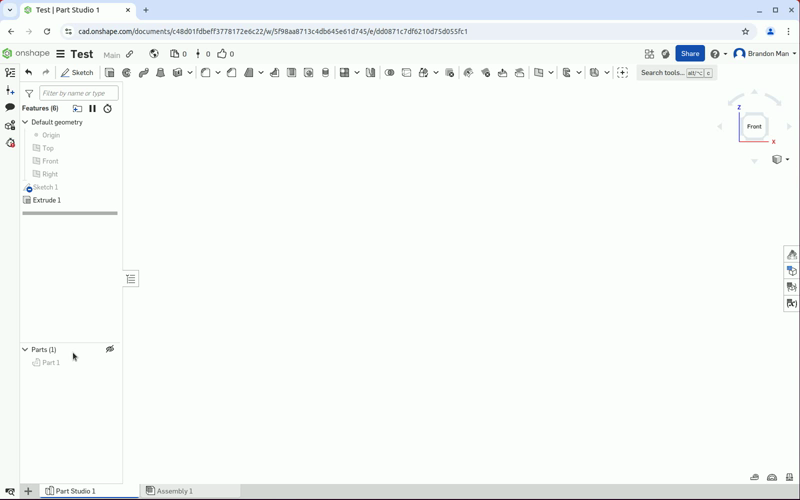
key_down(shift)
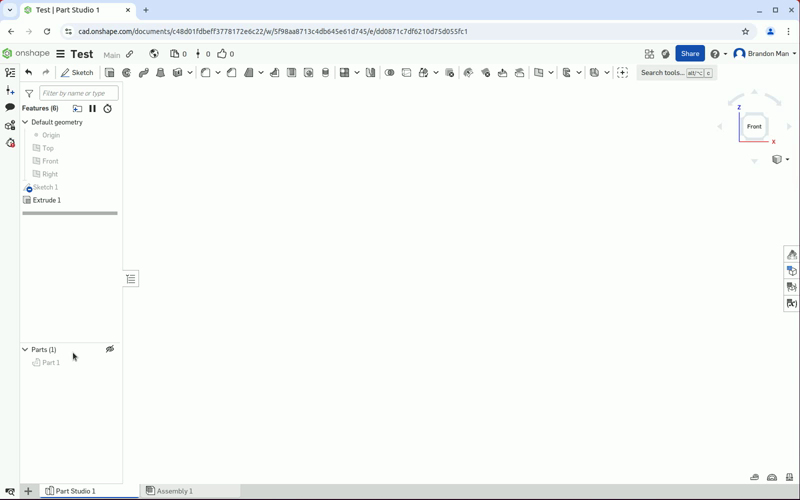
key(down)
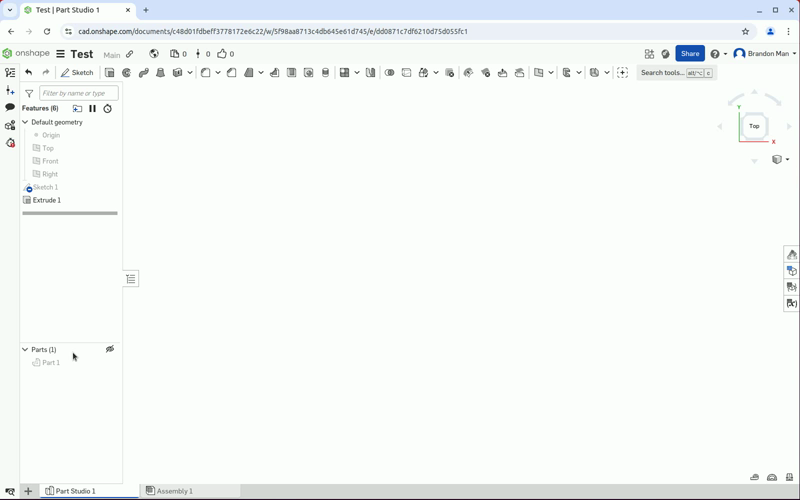
key_up(shift)
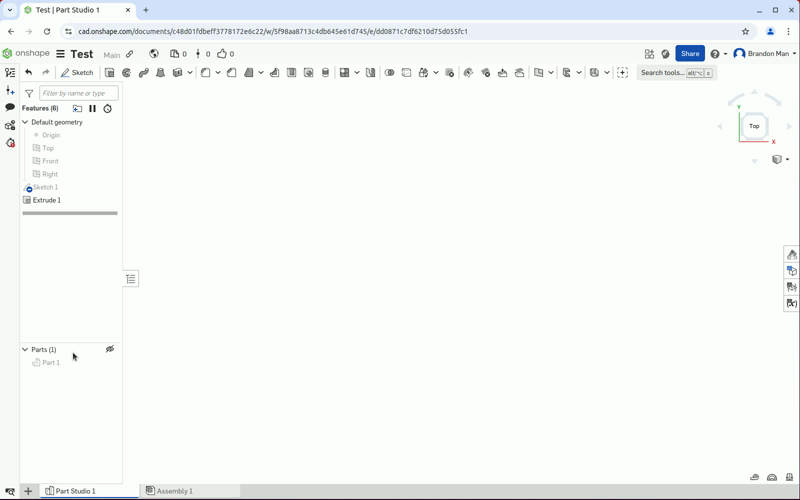
mouse_move(73, 352)
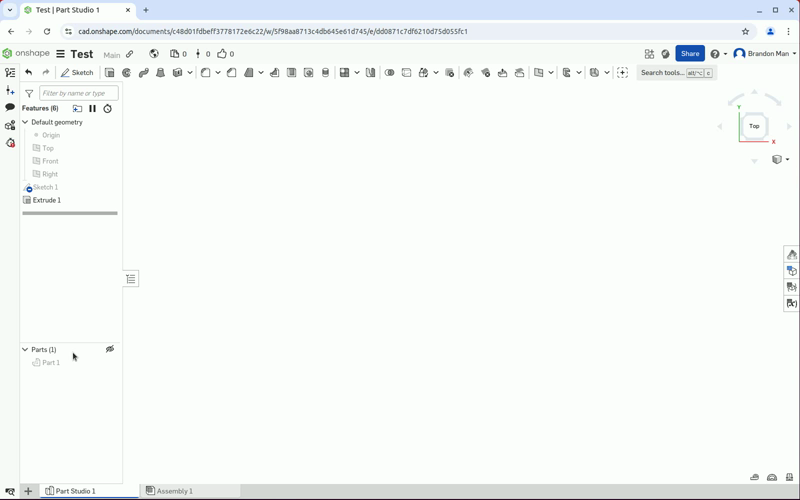
key(shift+y)
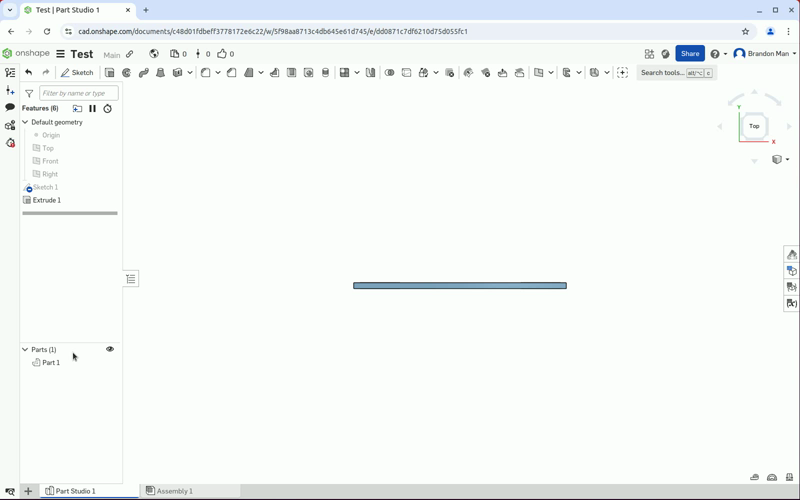
mouse_move(541, 75)
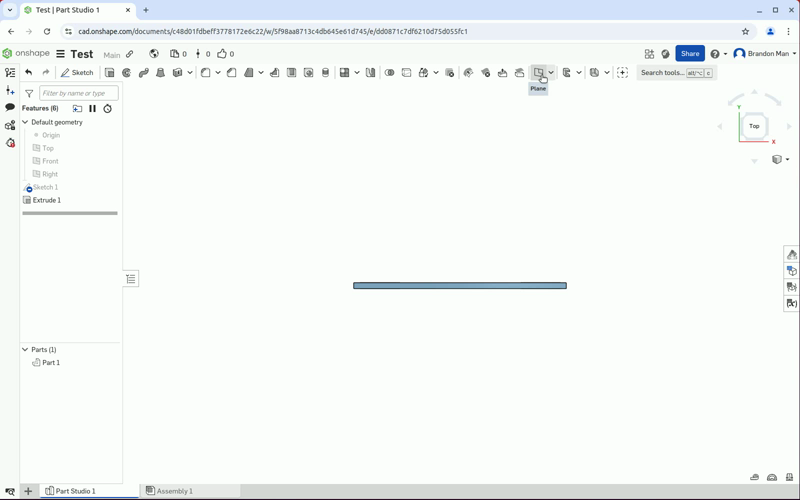
click(541, 75)
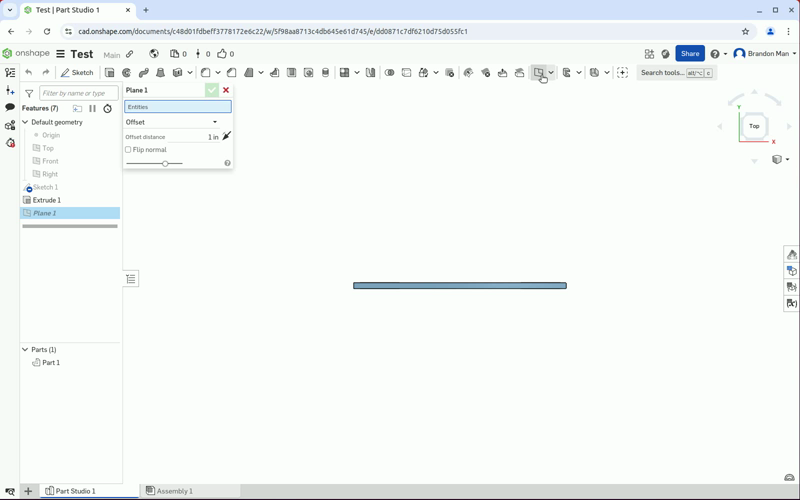
mouse_move(73, 150)
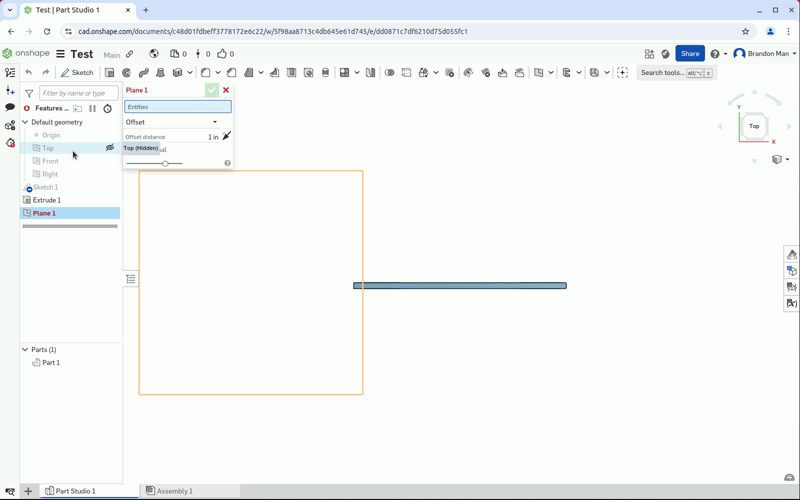
click(73, 150)
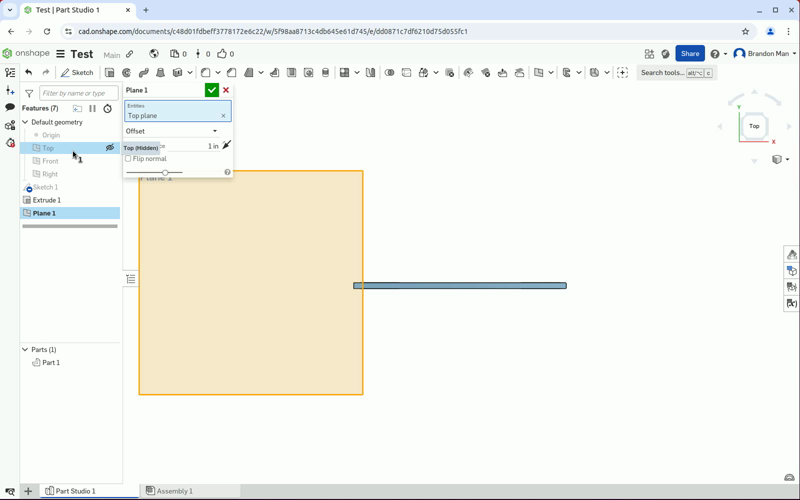
key(tab, 2)
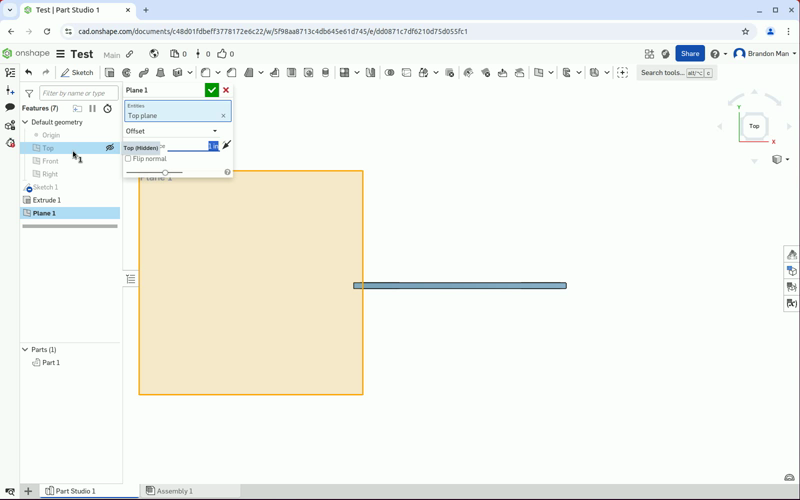
text(0.784)
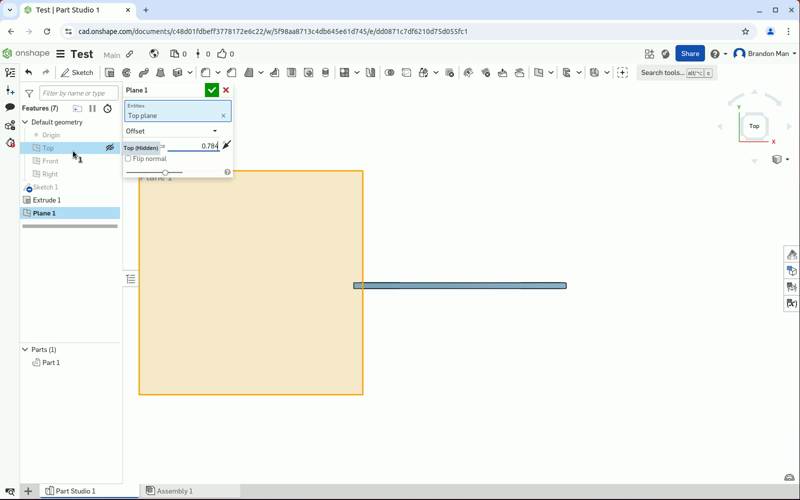
key(enter, 2)
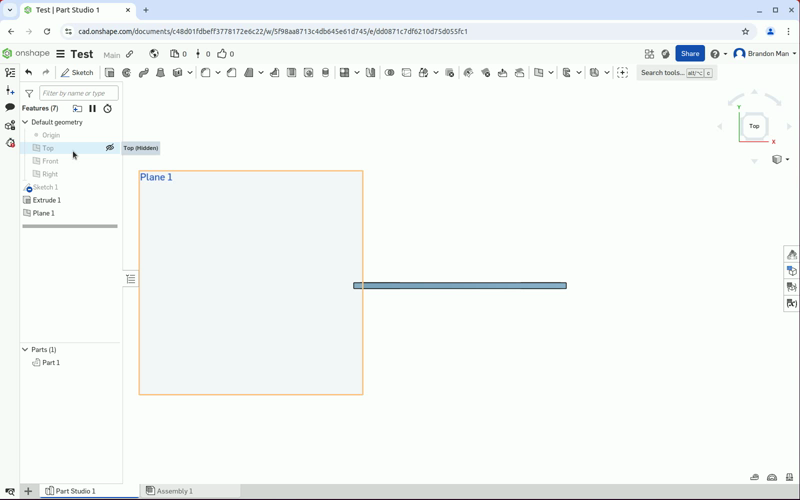
key(shift+s)
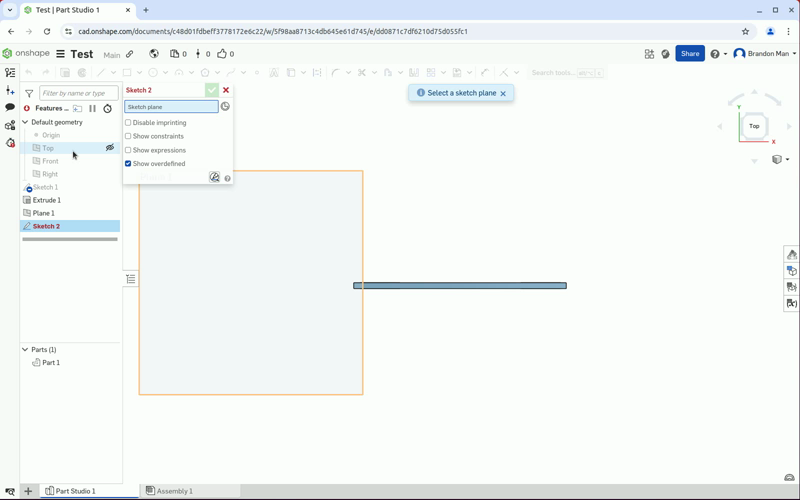
mouse_move(73, 215)
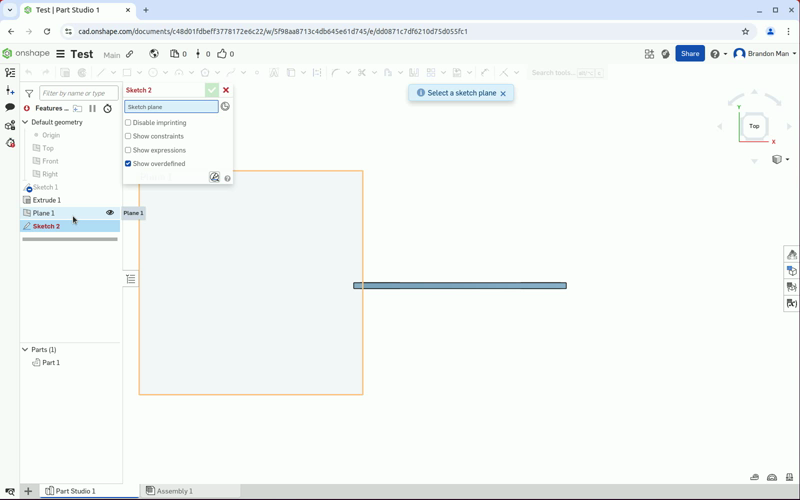
click(73, 215)
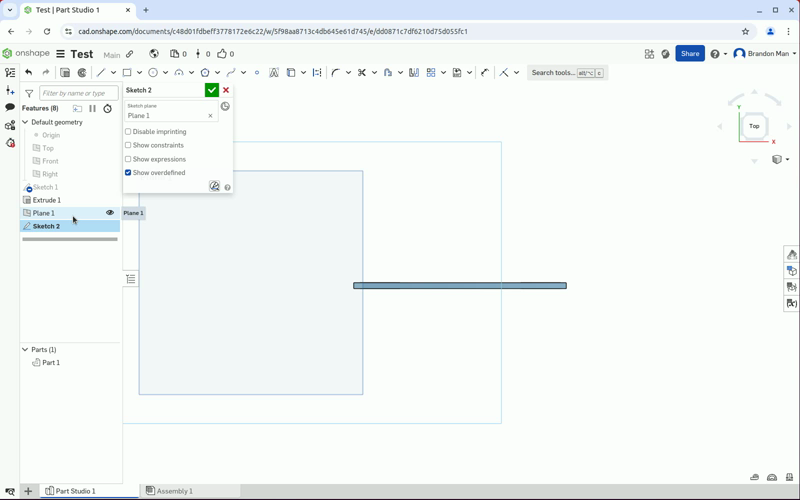
mouse_move(73, 352)
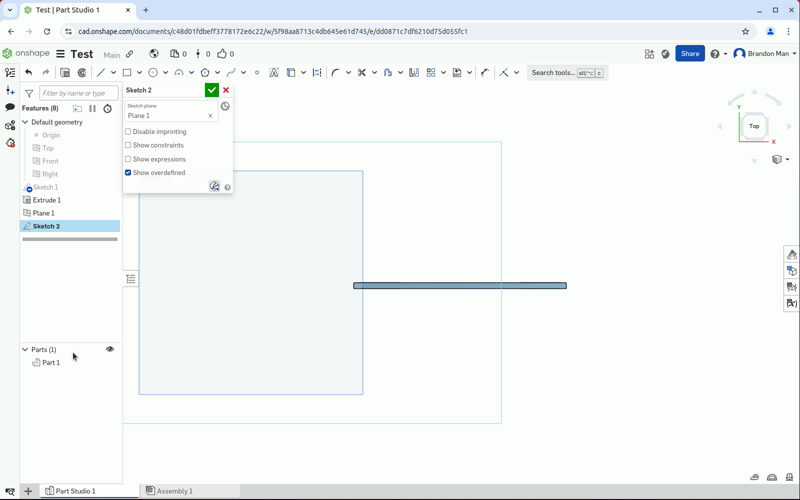
key(y)
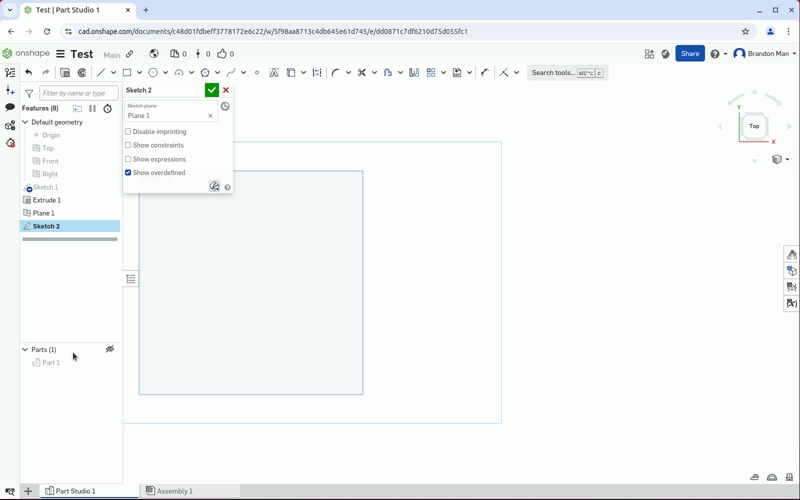
key(l)
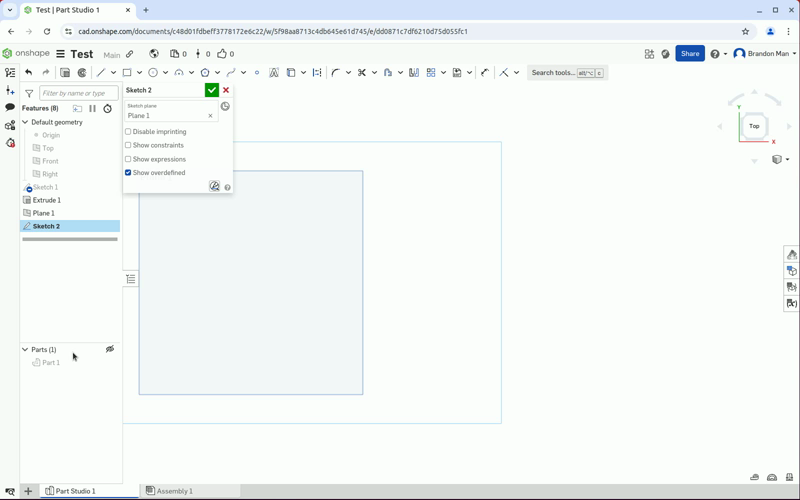
key_down(shift)
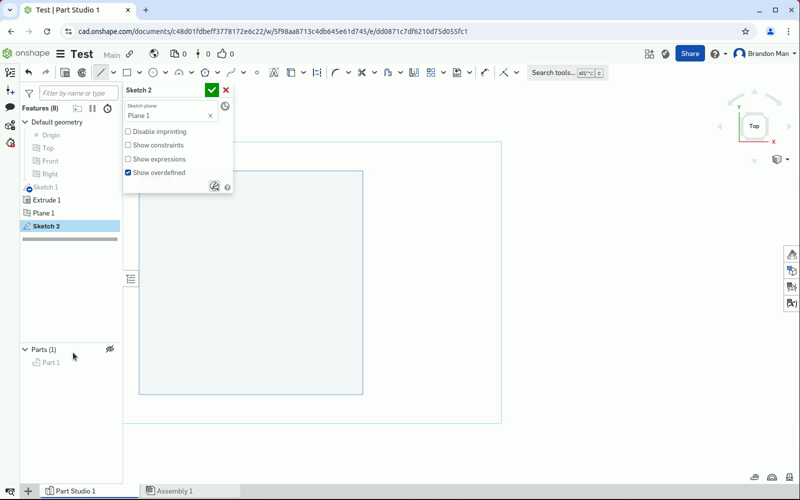
mouse_move(353, 282)
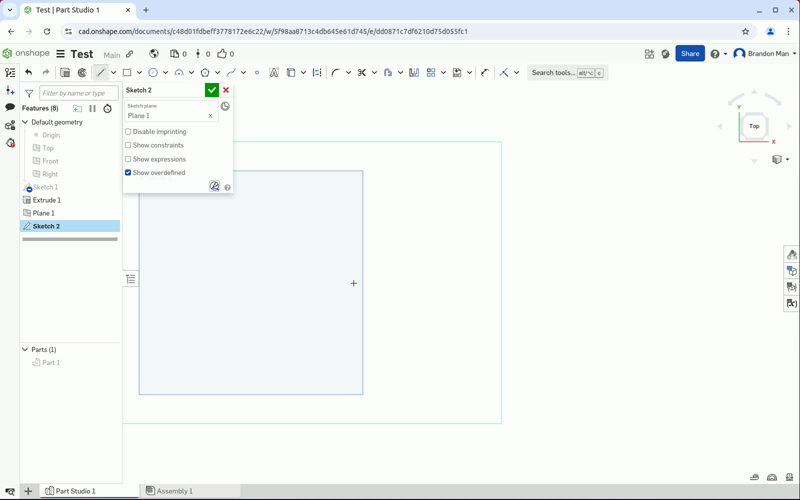
click(353, 282)
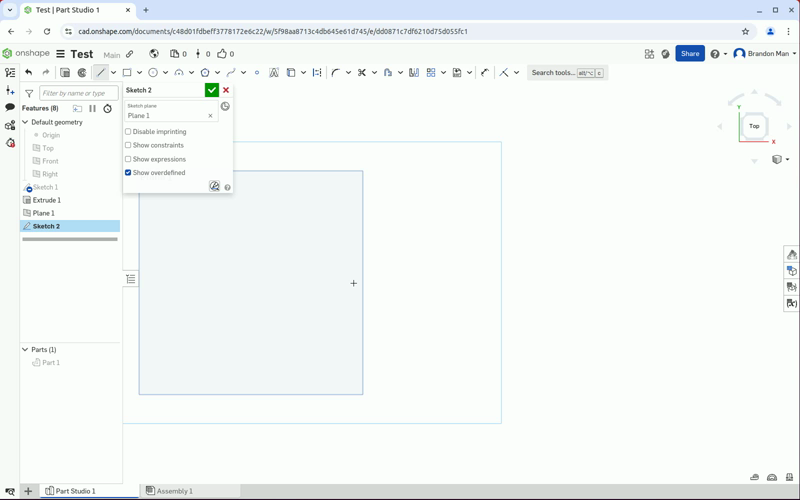
key_up(shift)
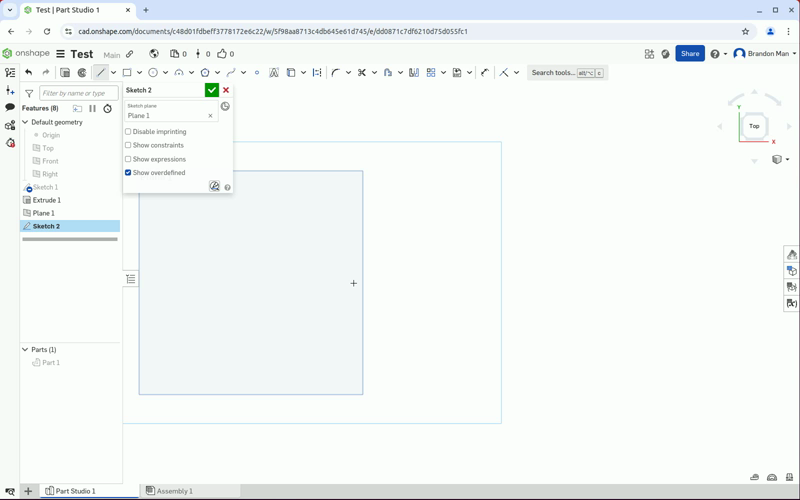
key_down(shift)
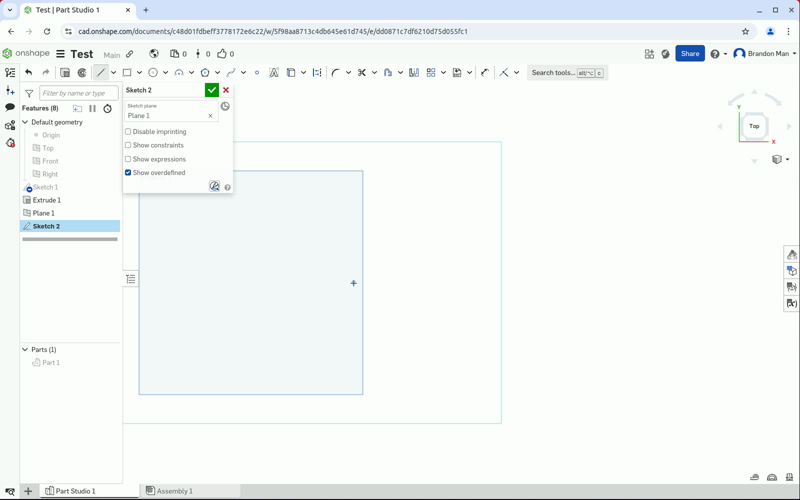
mouse_move(566, 282)
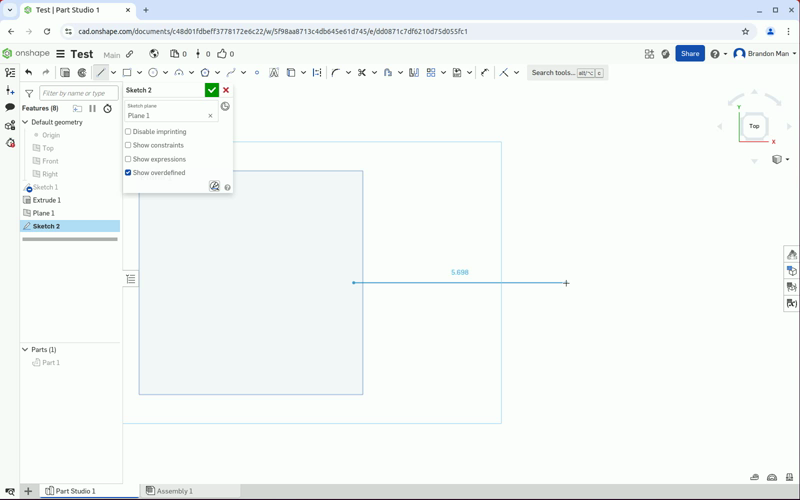
click(566, 282)
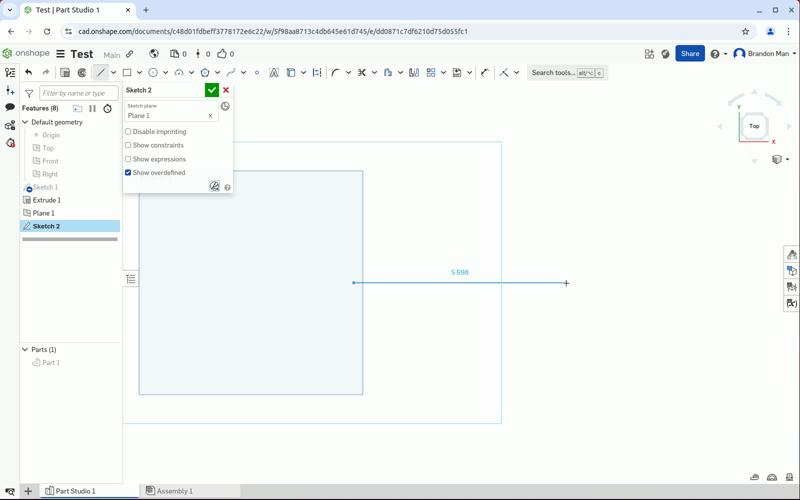
key_up(shift)
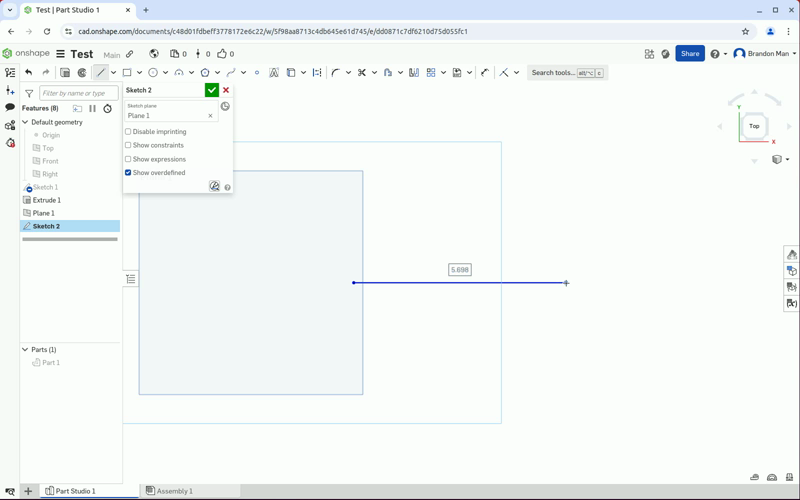
key_down(shift)
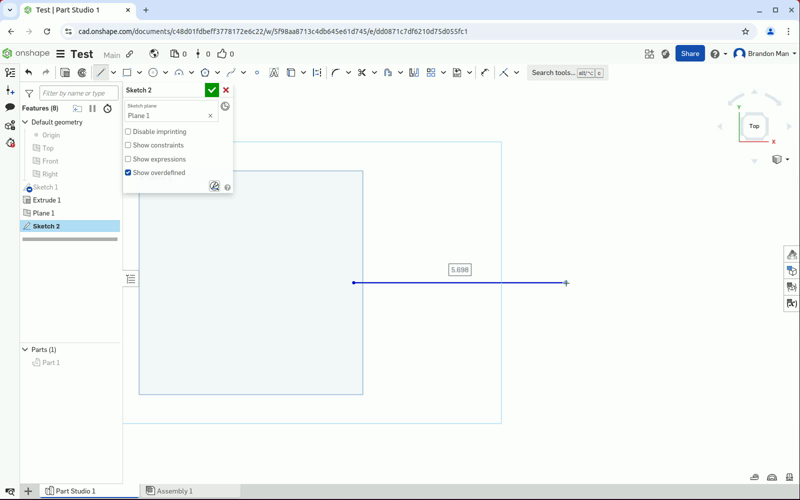
mouse_move(566, 207)
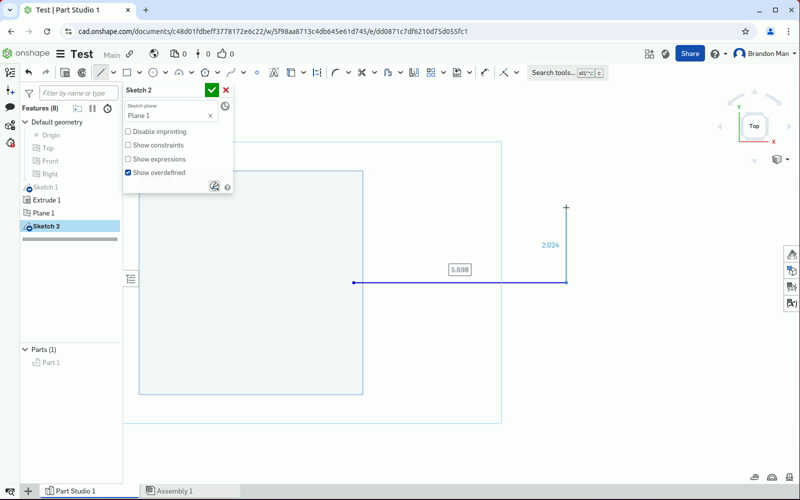
click(566, 207)
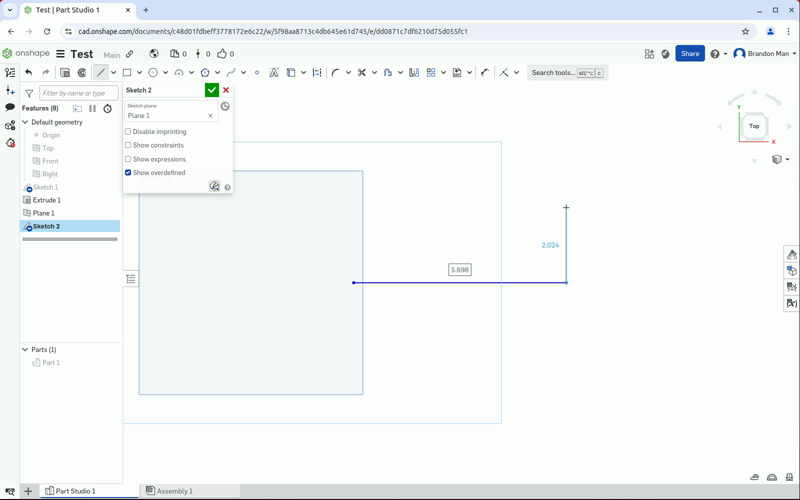
key_up(shift)
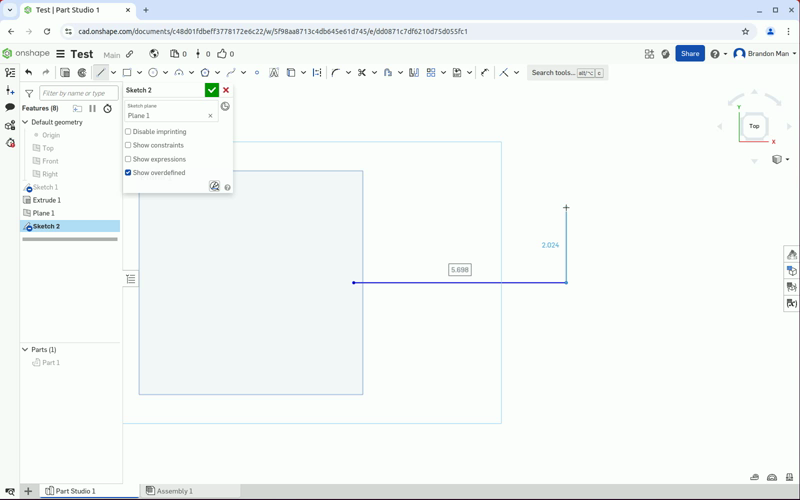
key_down(shift)
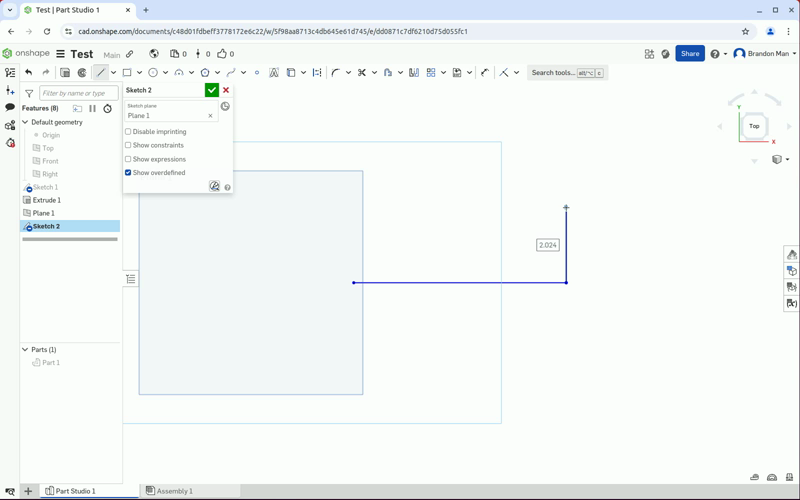
mouse_move(353, 207)
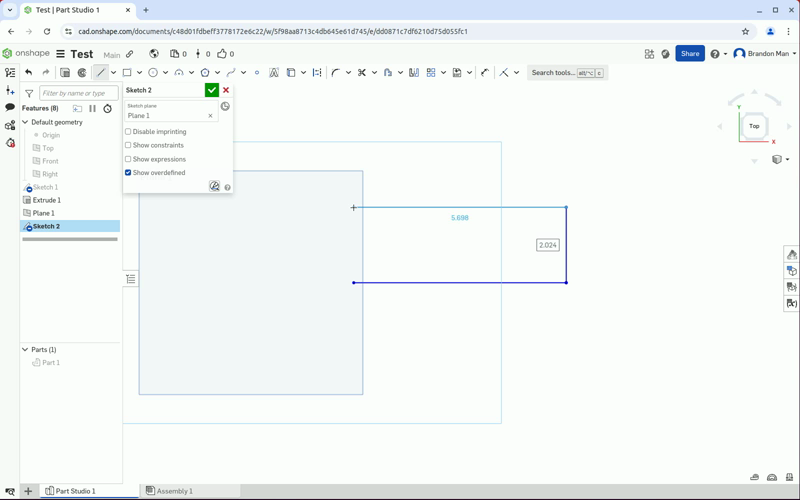
click(353, 207)
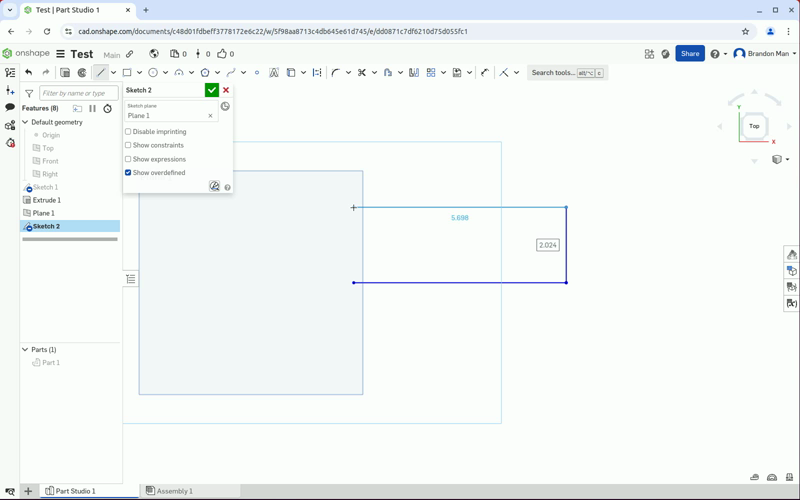
key_up(shift)
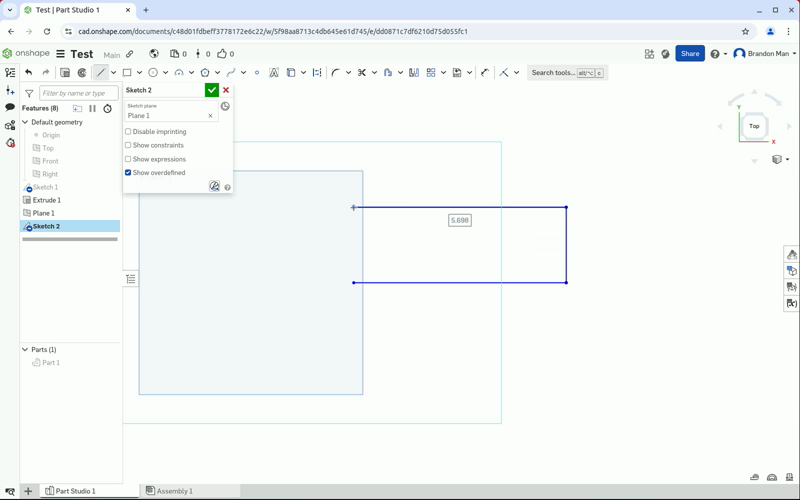
key_down(shift)
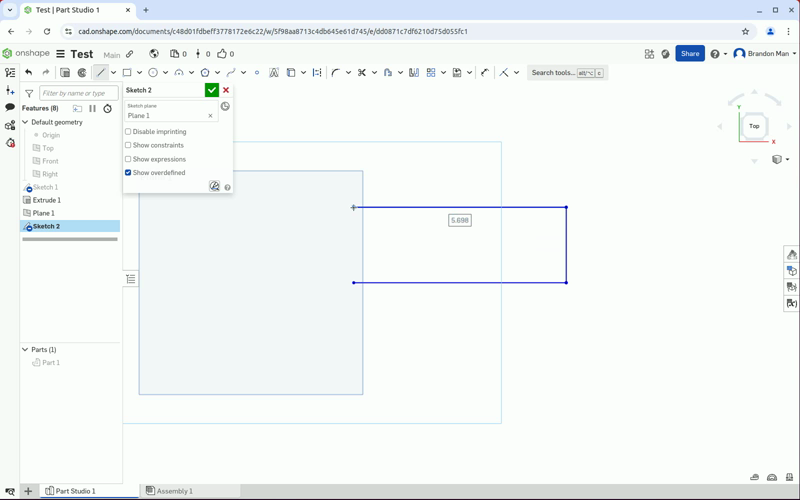
mouse_move(353, 282)
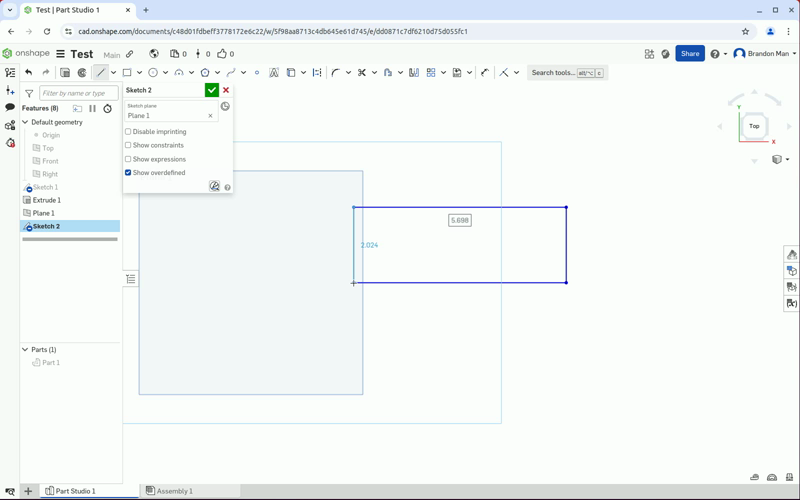
key_up(shift)
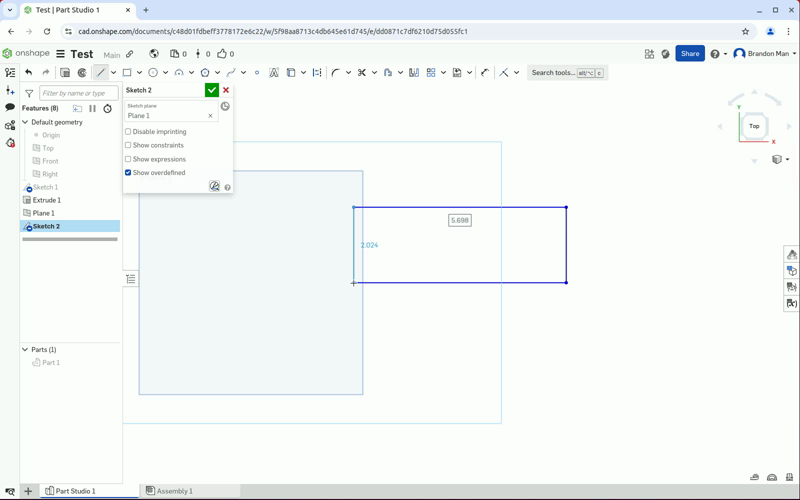
click(353, 282)
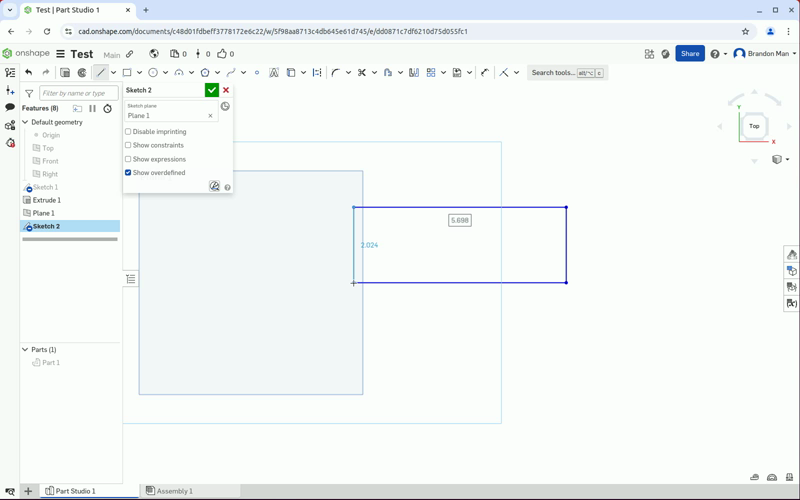
key(esc)
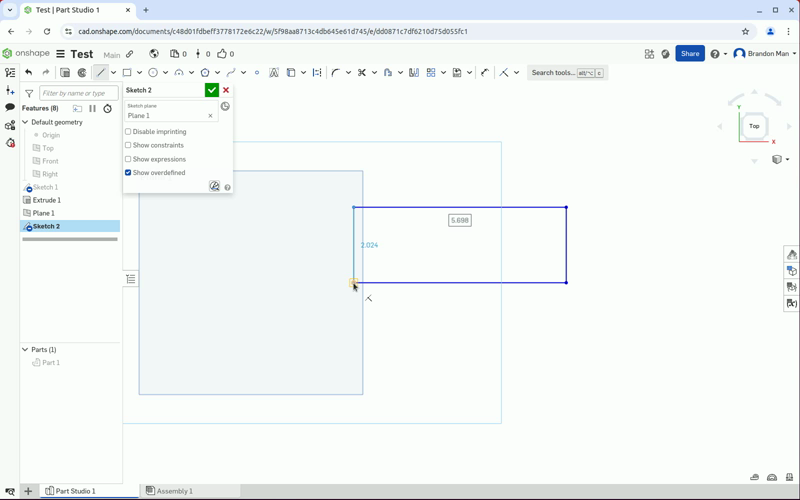
key(a)
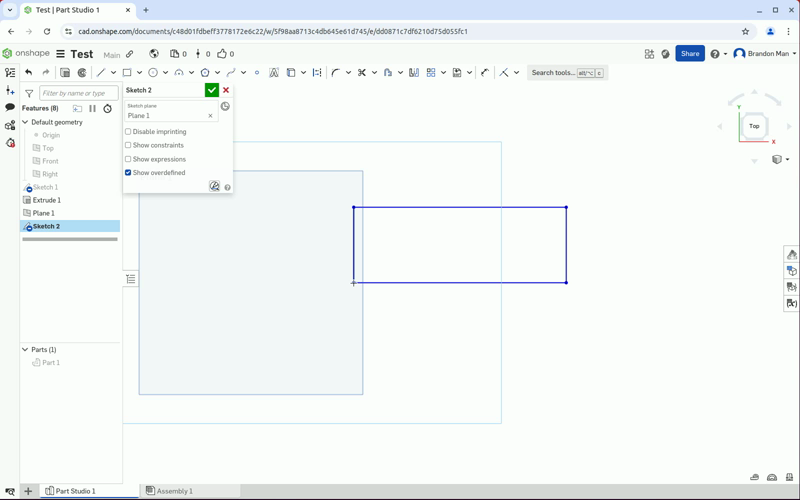
key_down(shift)
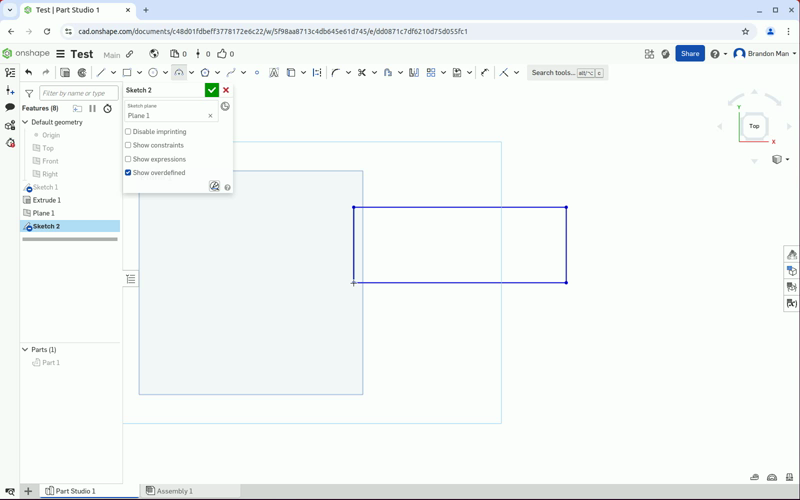
mouse_move(450, 262)
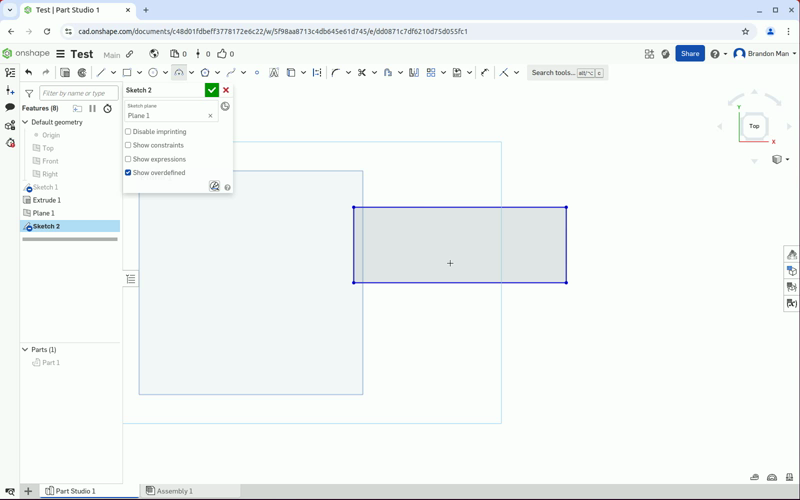
click(450, 262)
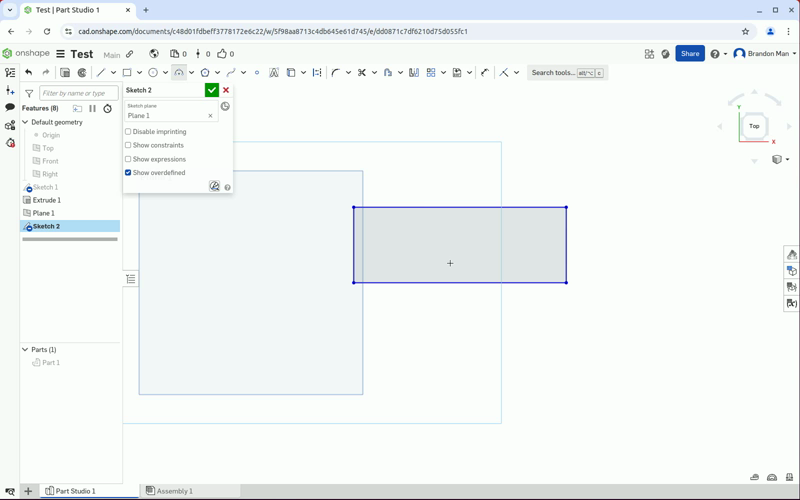
key_up(shift)
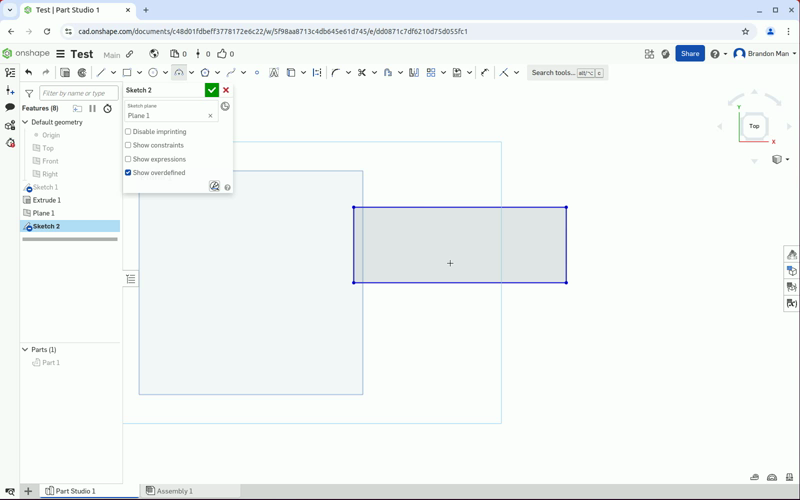
key_down(shift)
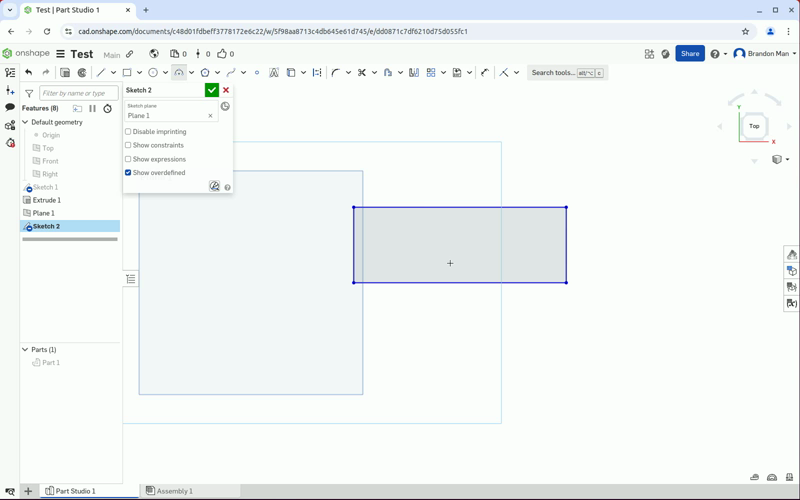
mouse_move(470, 262)
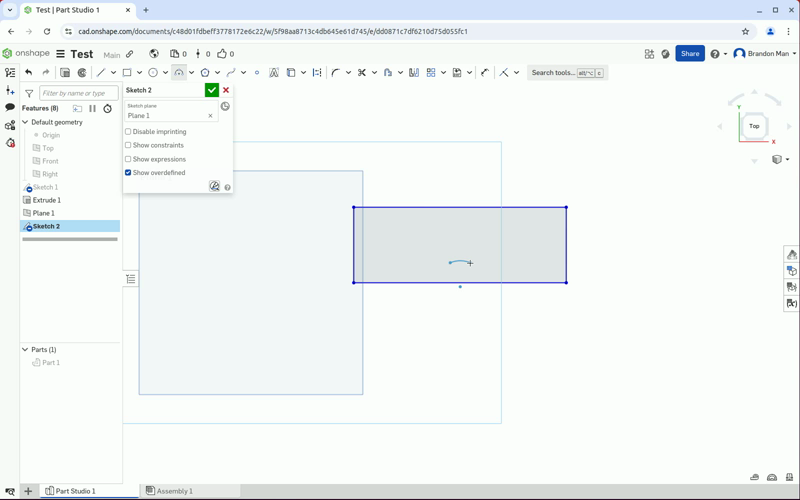
click(470, 262)
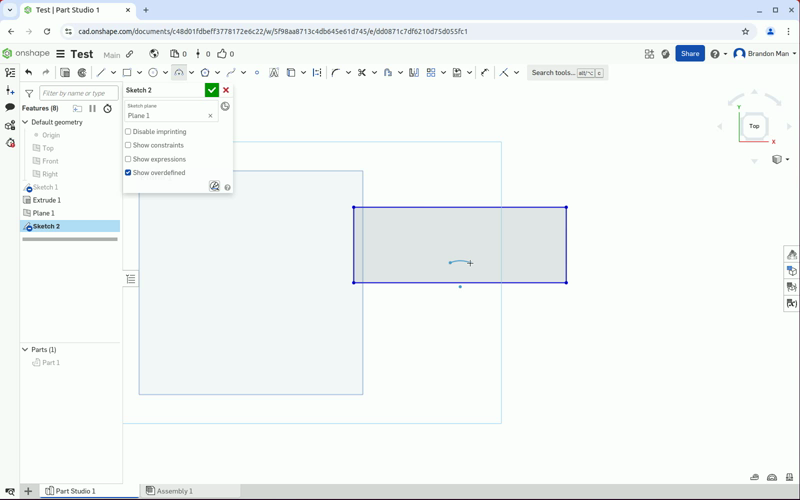
mouse_move(460, 272)
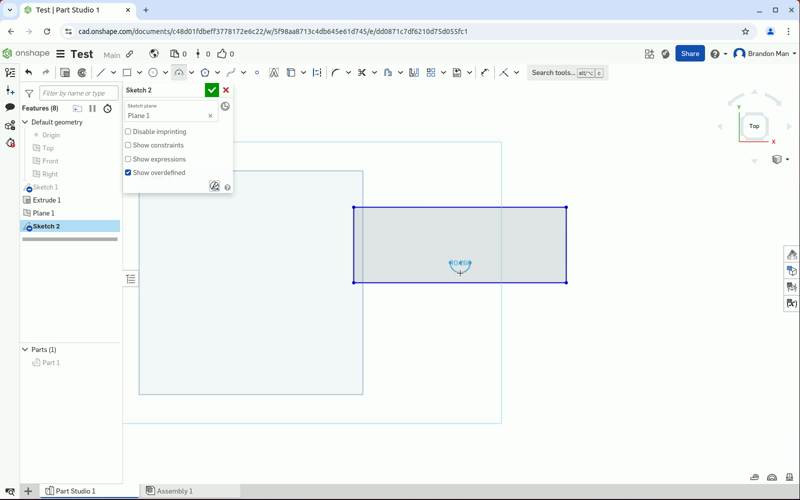
click(460, 272)
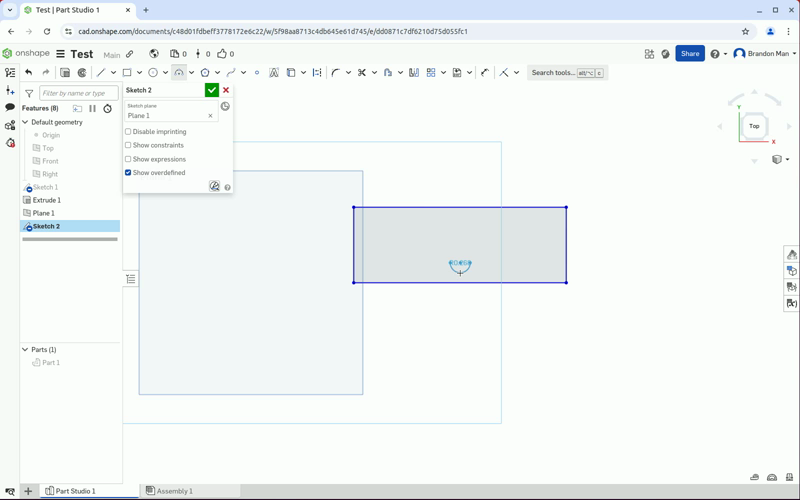
key_up(shift)
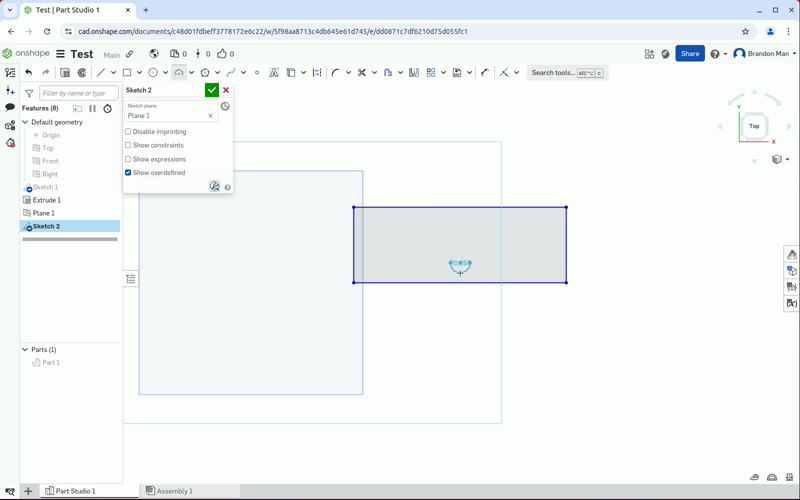
key(esc)
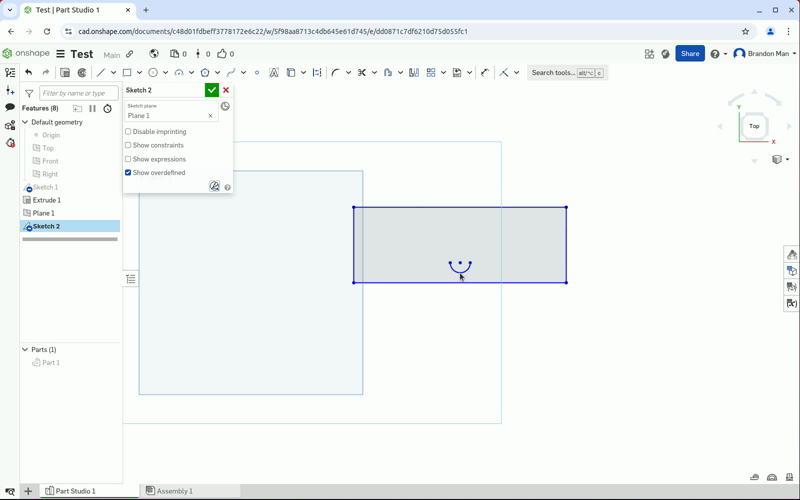
key(l)
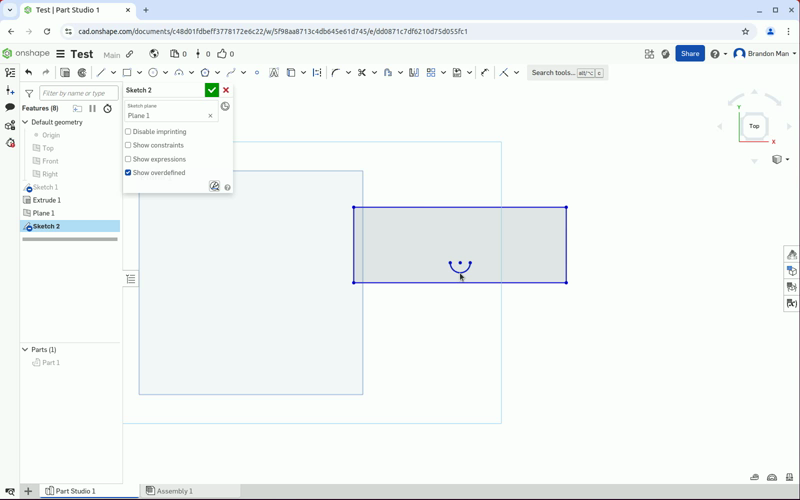
mouse_move(470, 262)
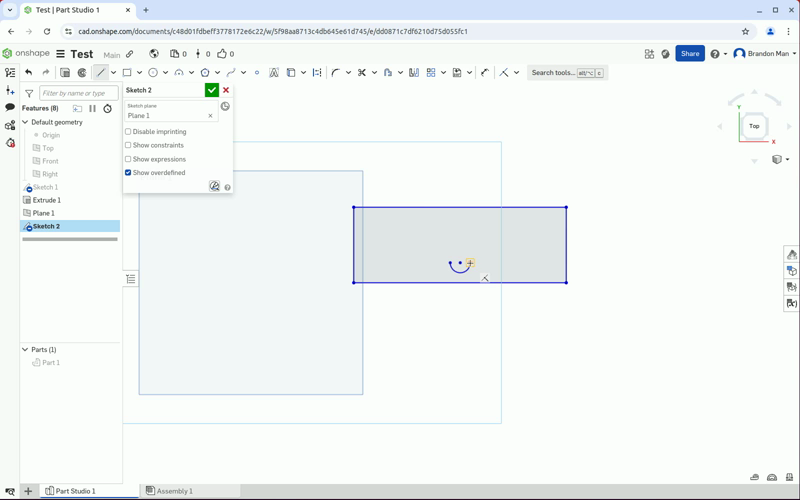
click(470, 262)
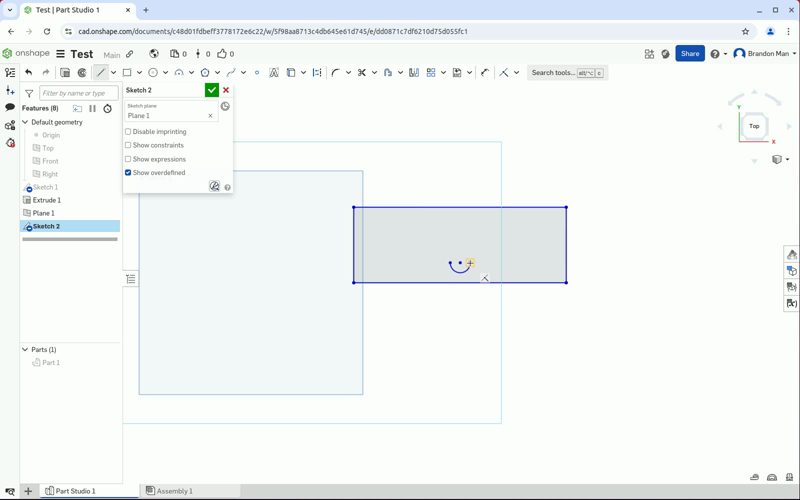
key_down(shift)
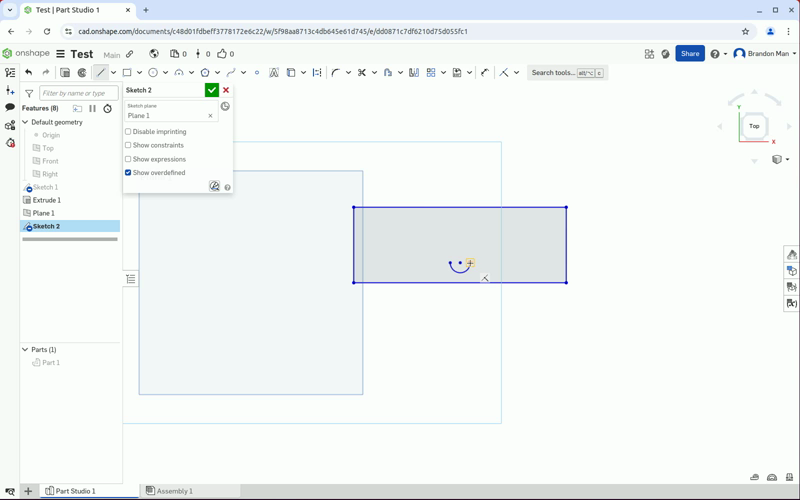
mouse_move(500, 262)
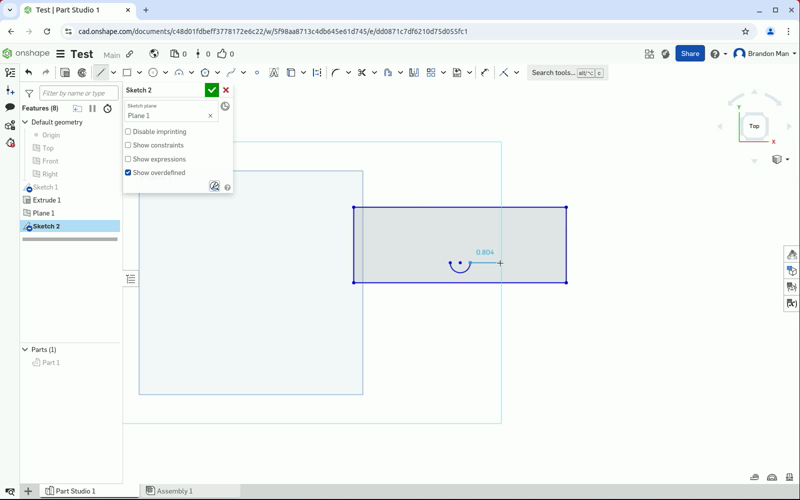
mouse_move(470, 224)
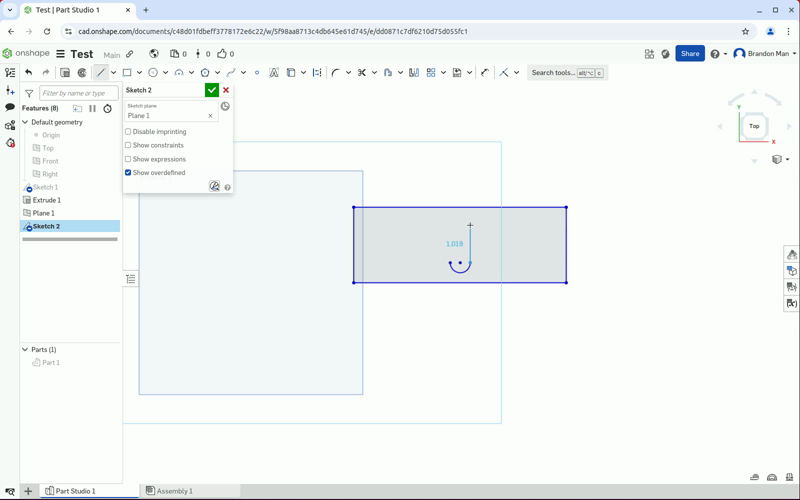
click(470, 224)
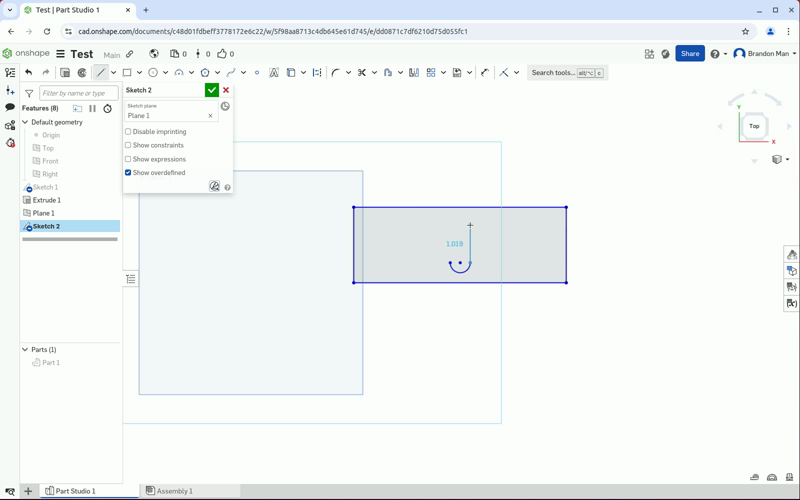
key_up(shift)
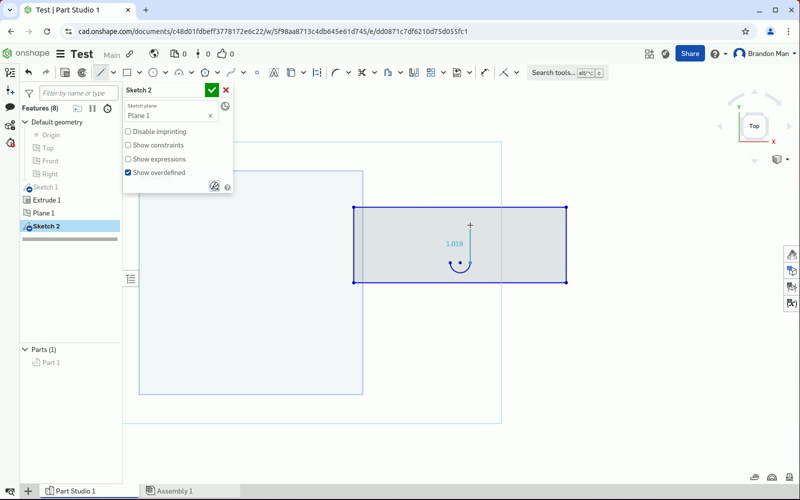
key(esc)
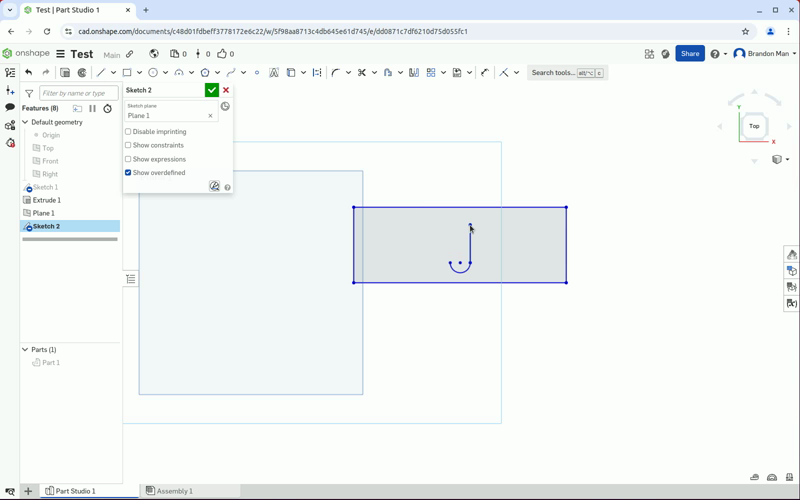
key(a)
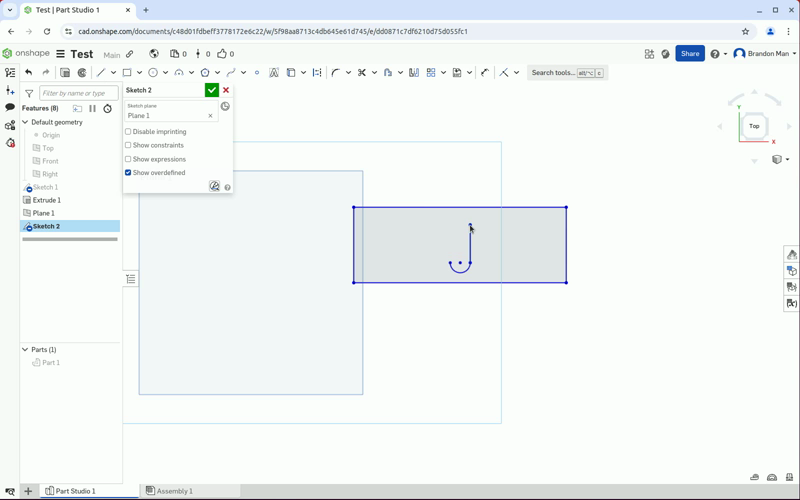
mouse_move(470, 224)
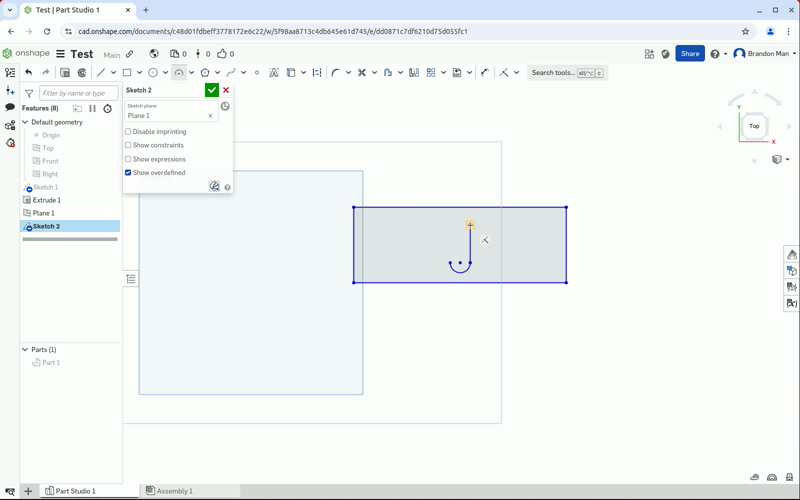
click(470, 224)
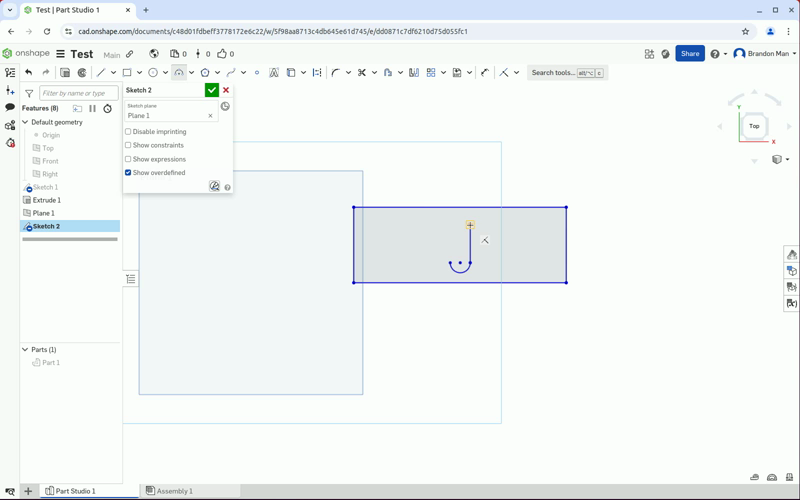
key_down(shift)
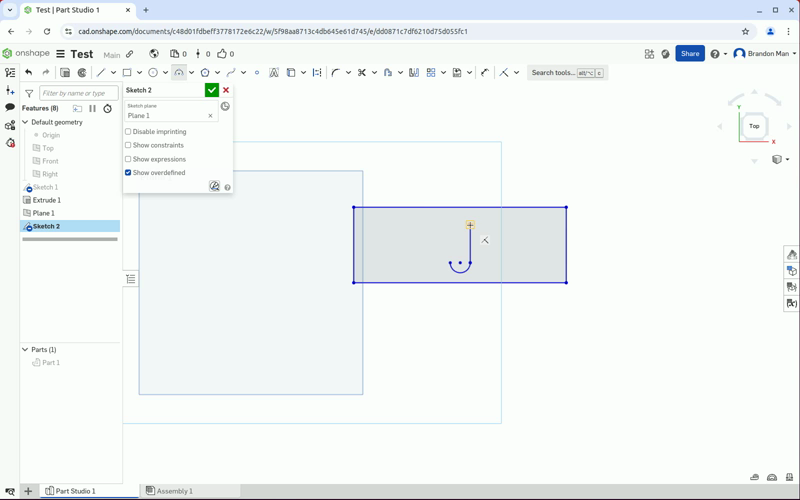
mouse_move(450, 224)
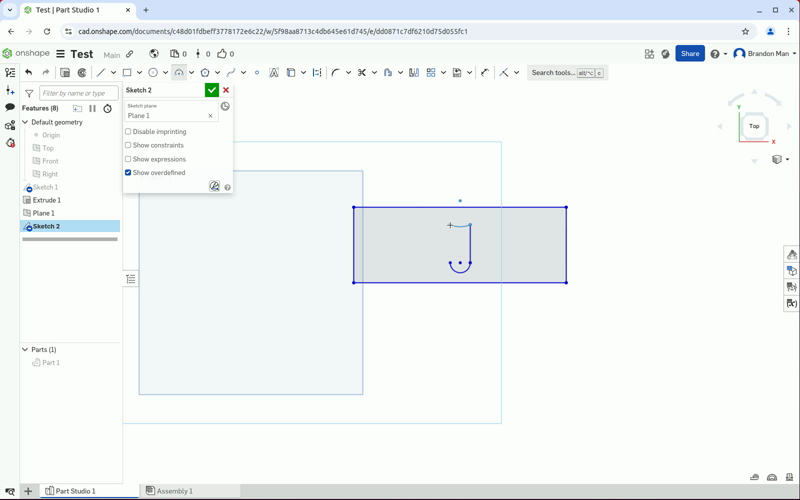
click(450, 224)
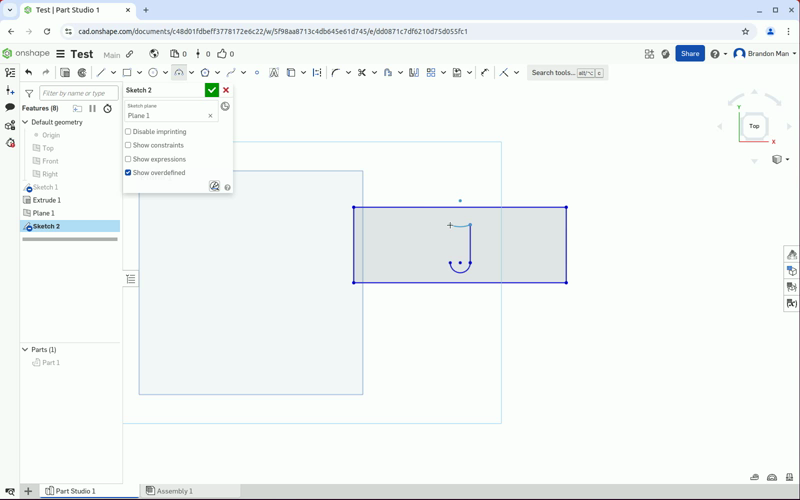
mouse_move(460, 214)
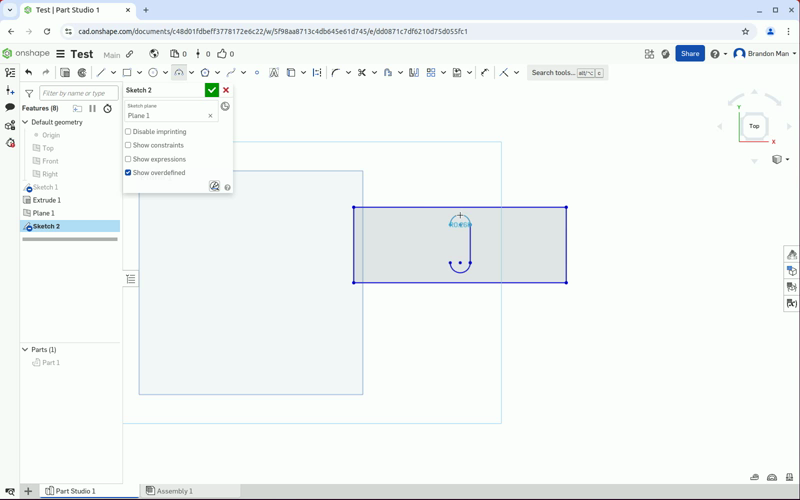
click(460, 214)
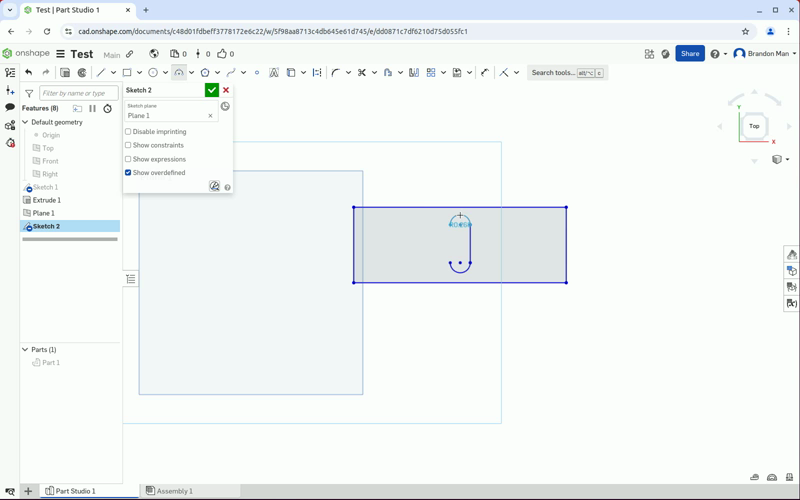
key_up(shift)
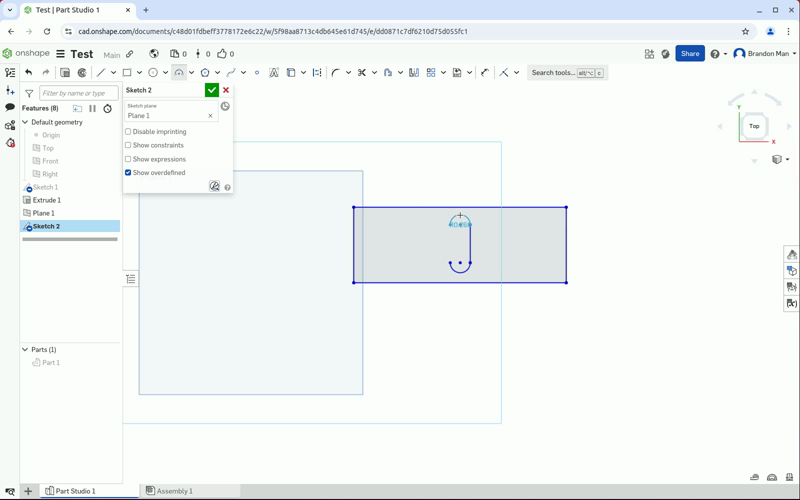
key(esc)
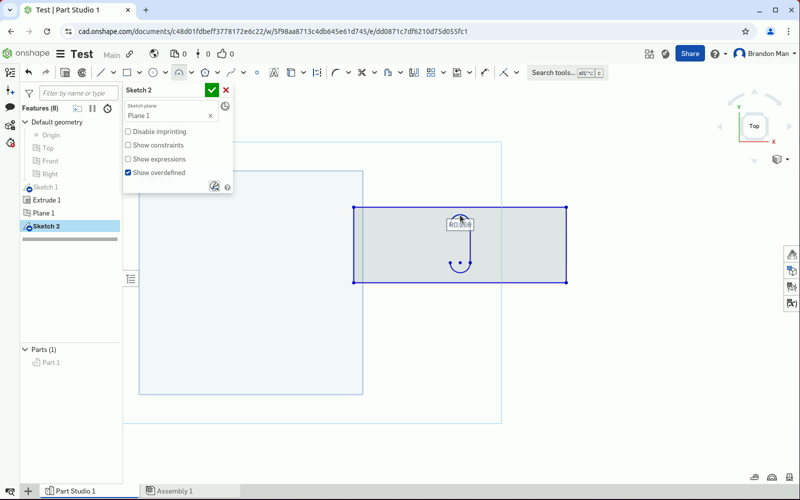
key(l)
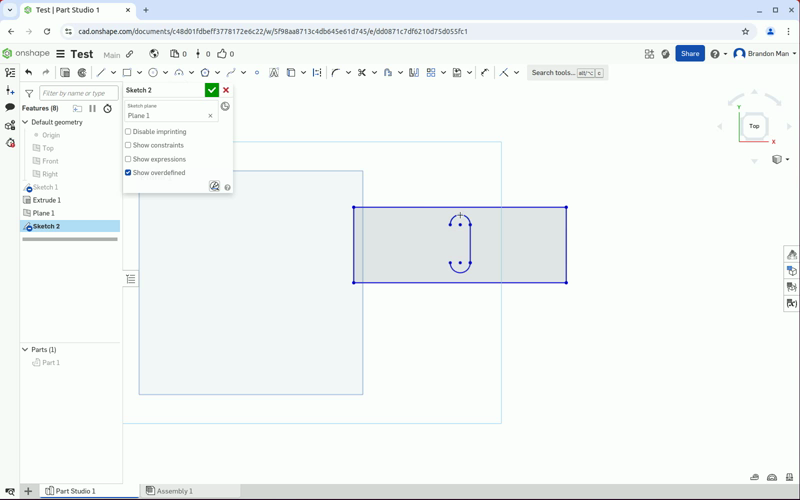
mouse_move(450, 224)
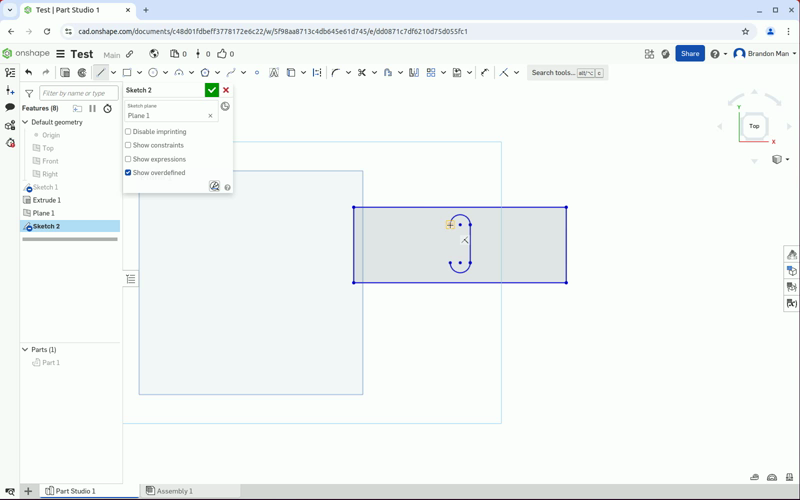
click(450, 224)
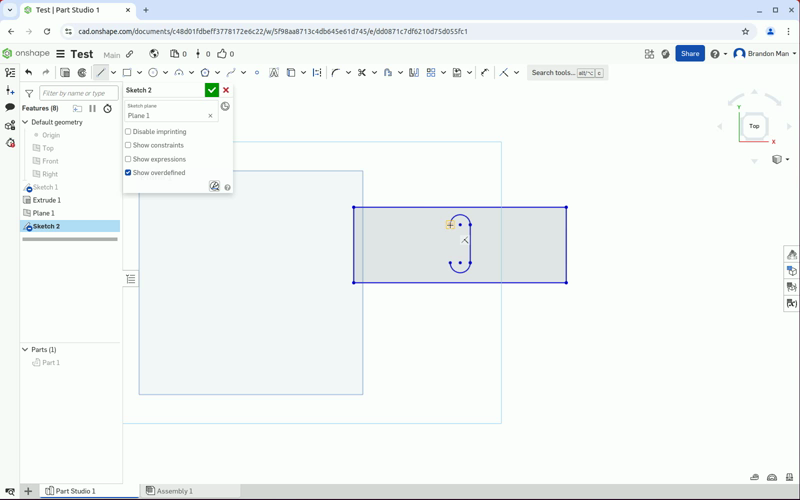
mouse_move(480, 224)
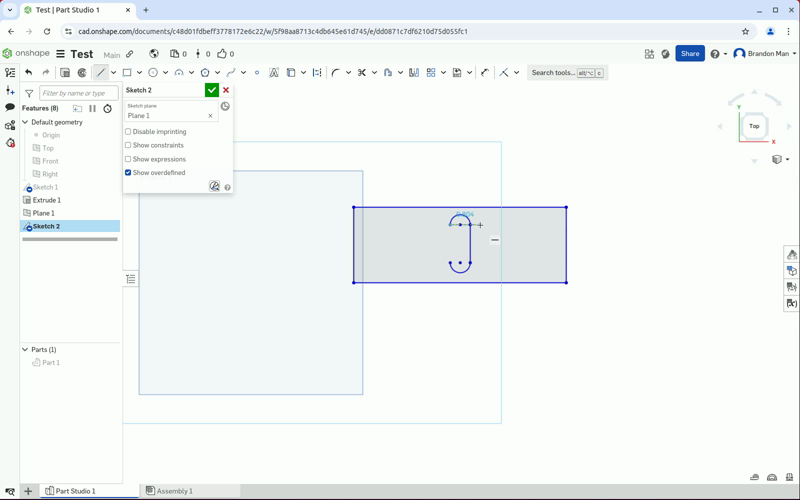
key_down(shift)
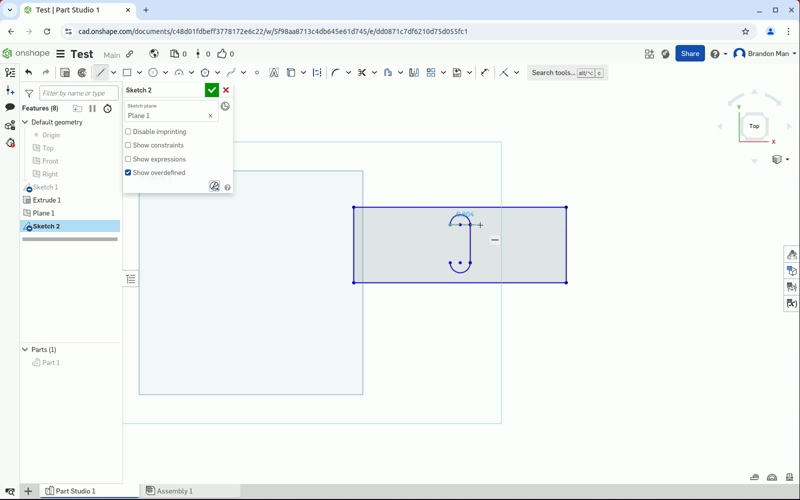
mouse_move(450, 262)
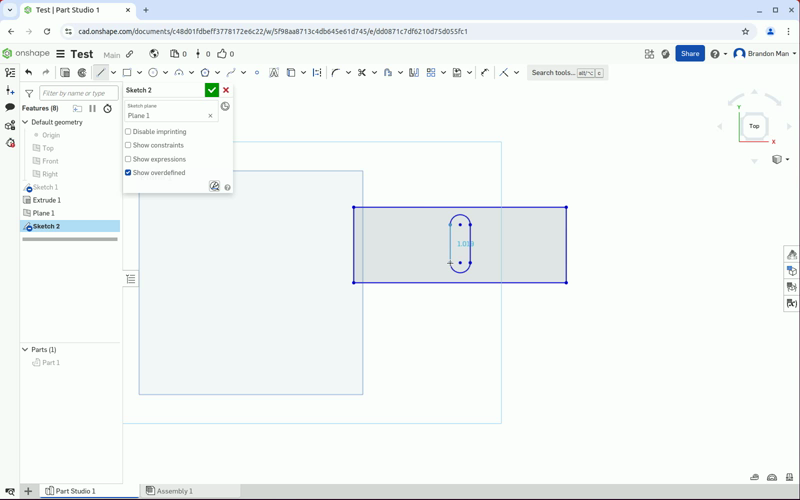
key_up(shift)
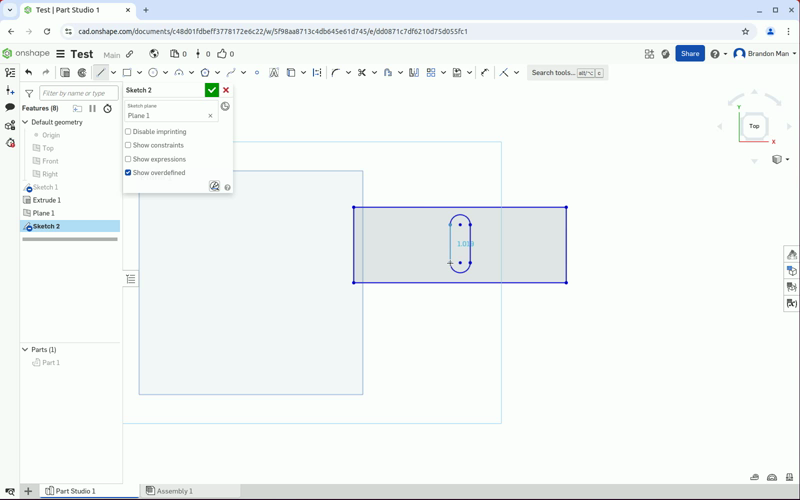
click(450, 262)
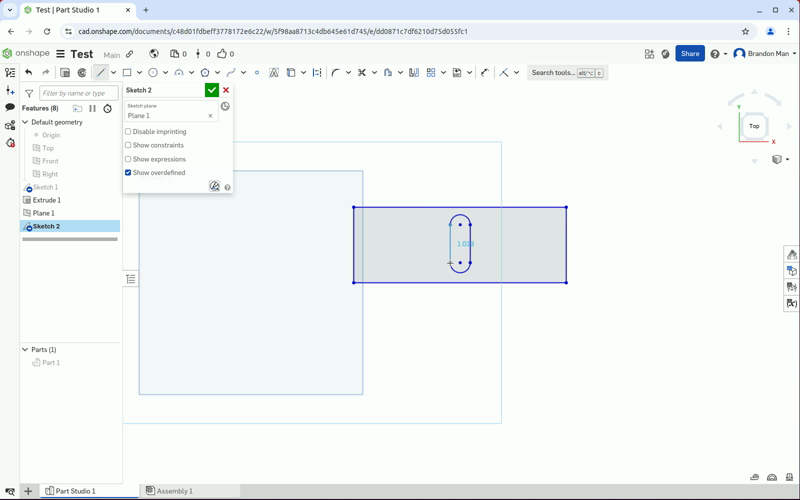
key(esc)
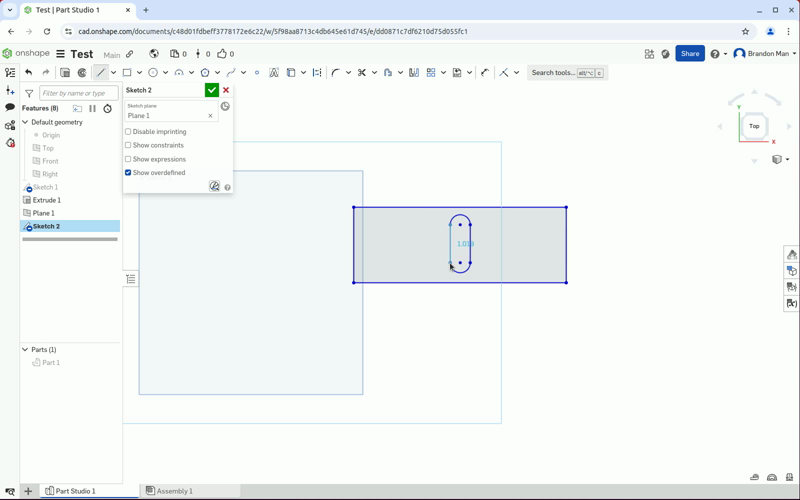
mouse_move(372, 240)
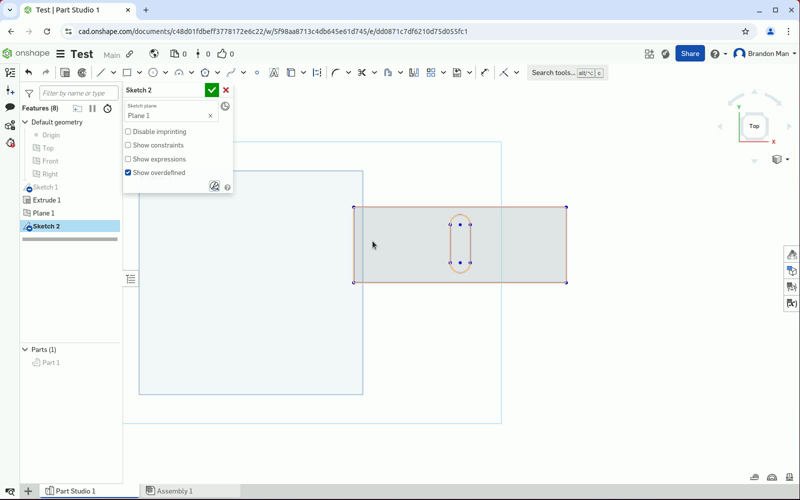
click(372, 240)
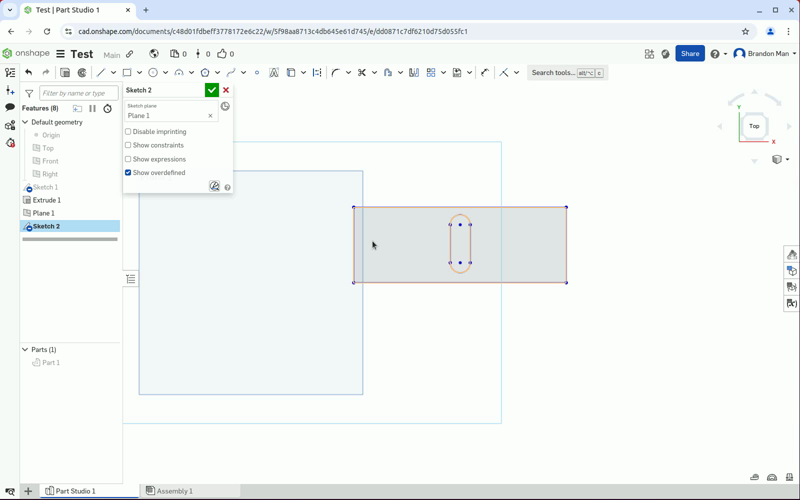
mouse_move(73, 352)
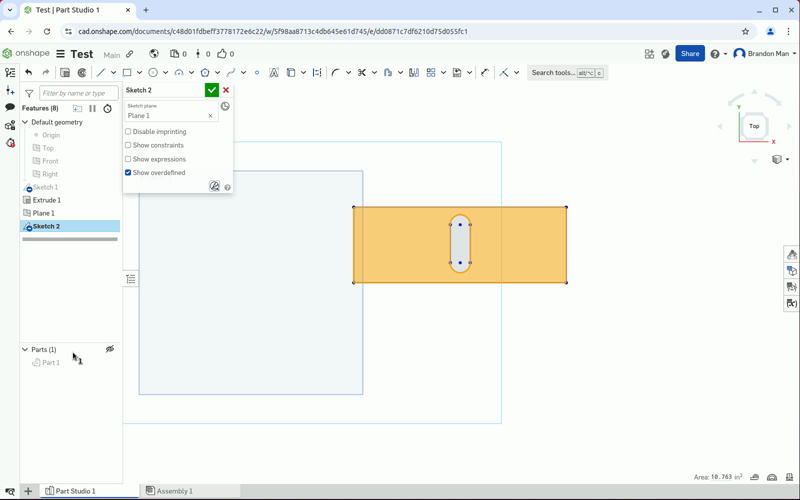
key(shift+y)
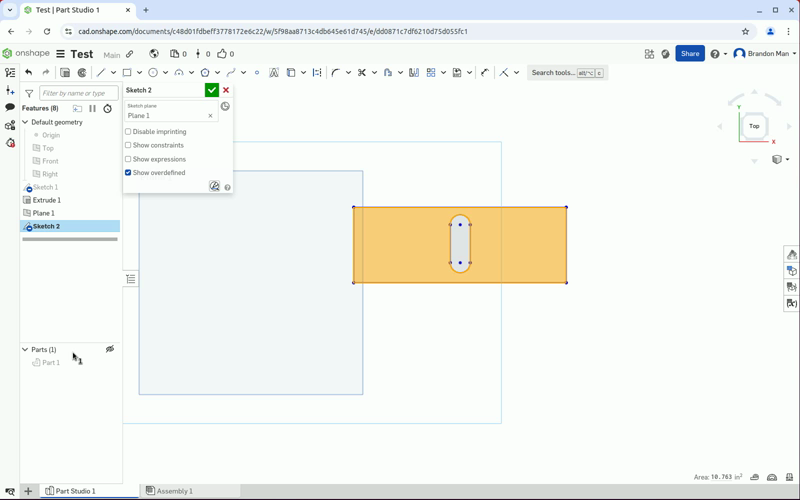
key(shift+e)
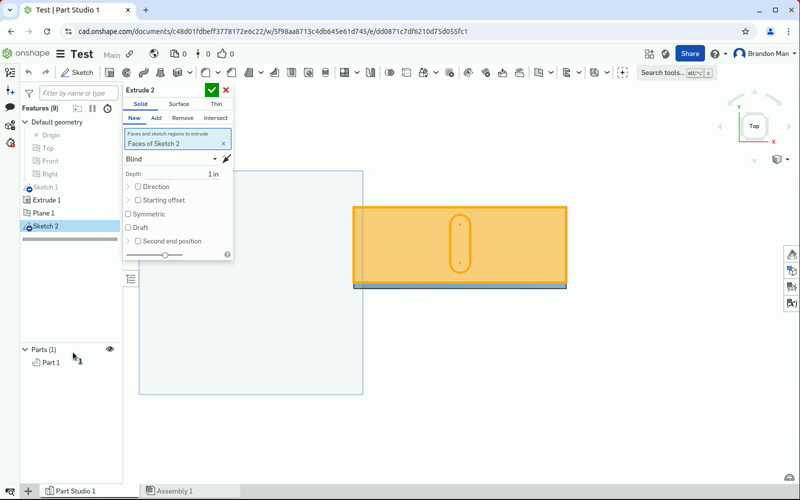
mouse_move(143, 106)
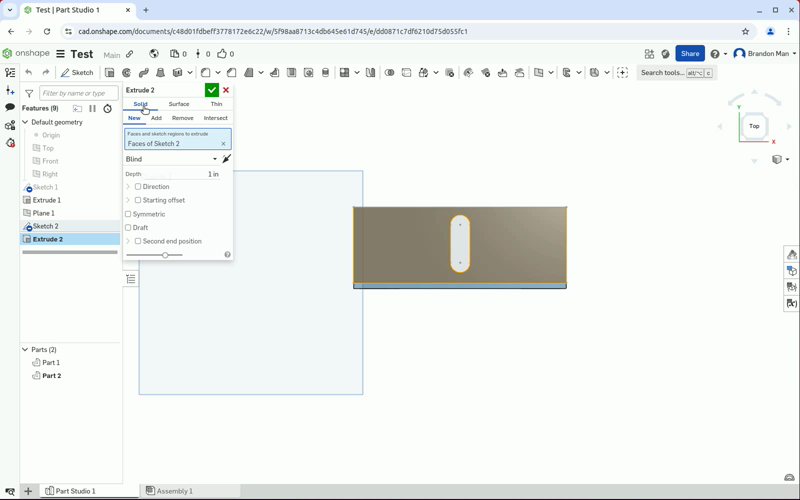
click(143, 106)
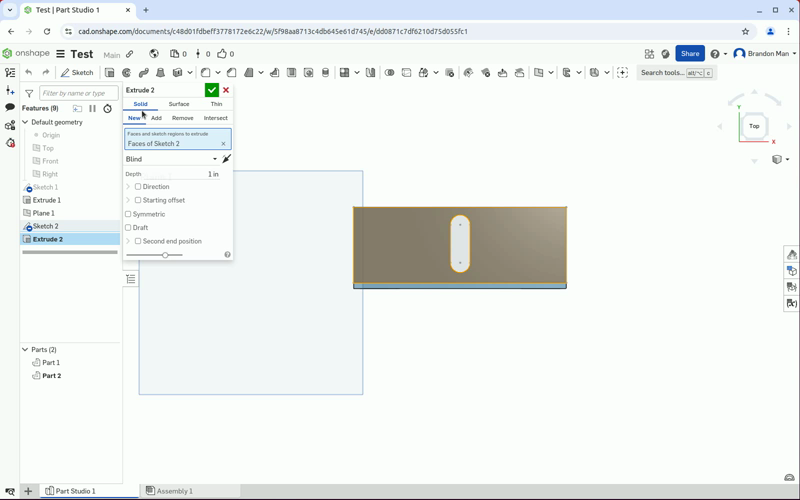
mouse_move(137, 120)
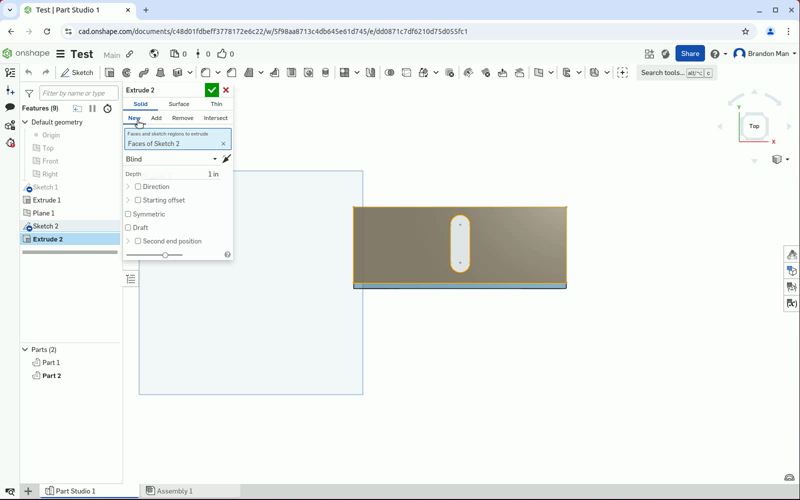
click(137, 120)
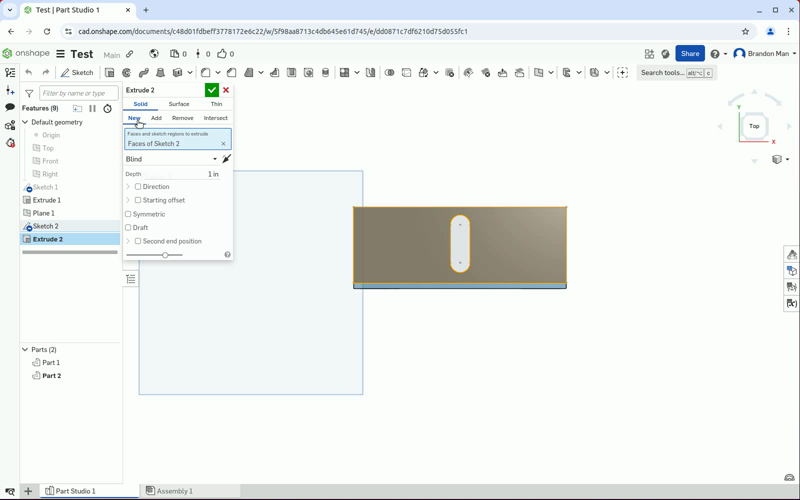
key(tab, 4)
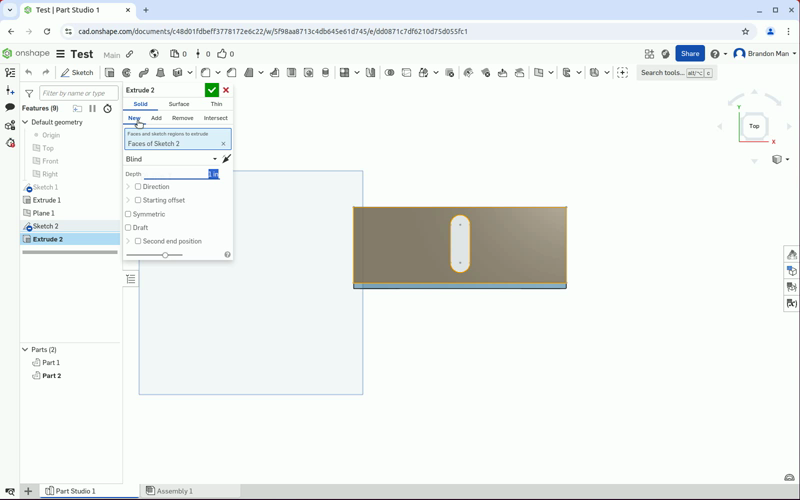
text(0.157)
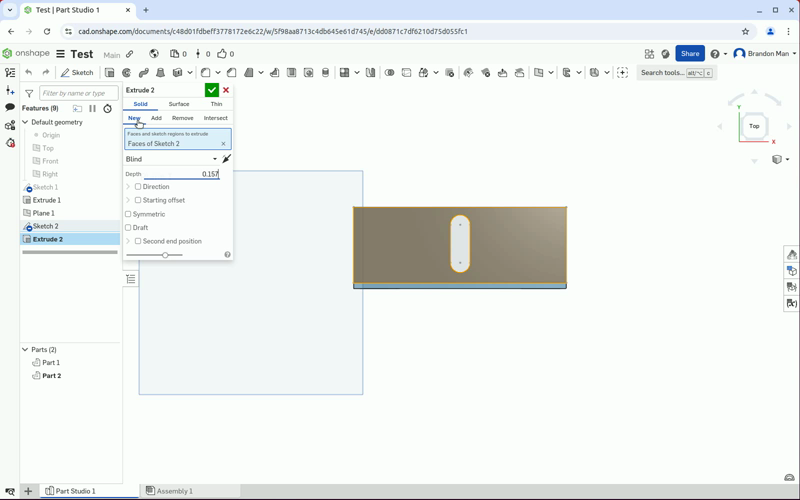
key(enter)
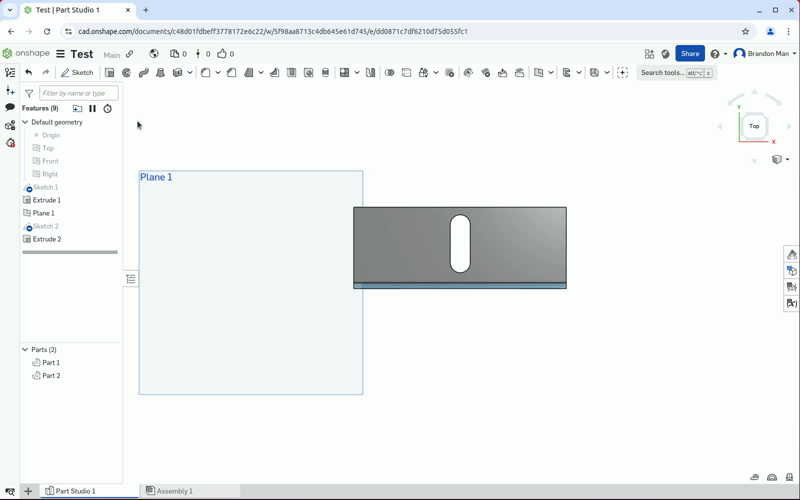
key(shift+h)
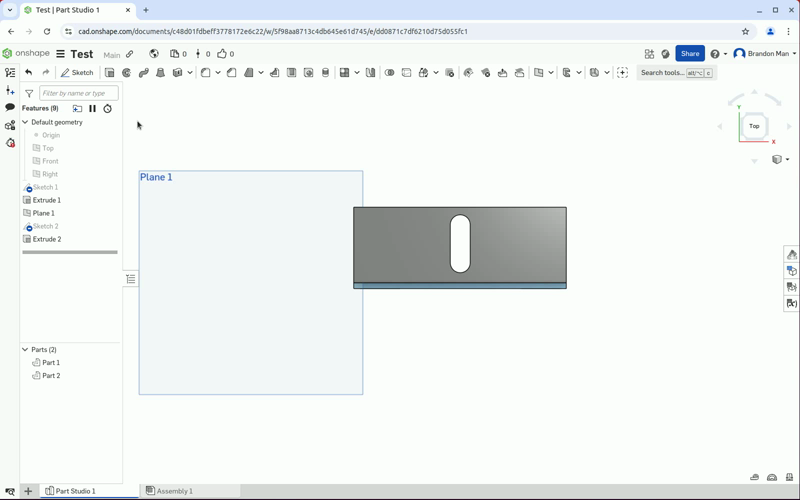
key(shift+h)
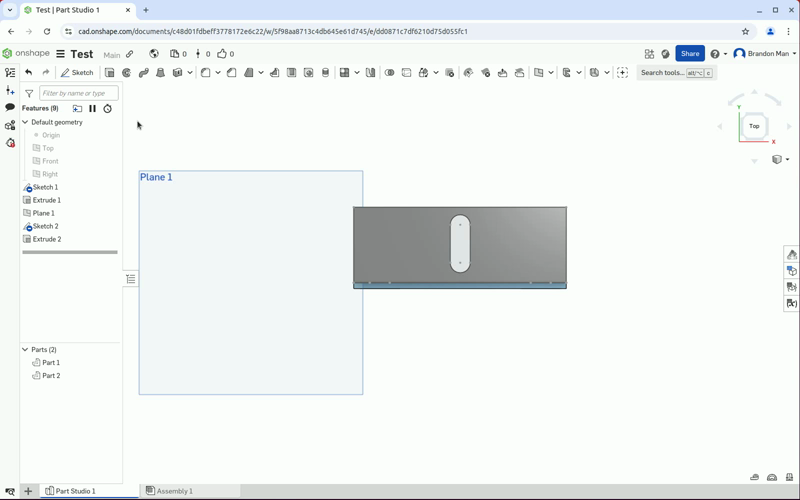
key(shift+7)
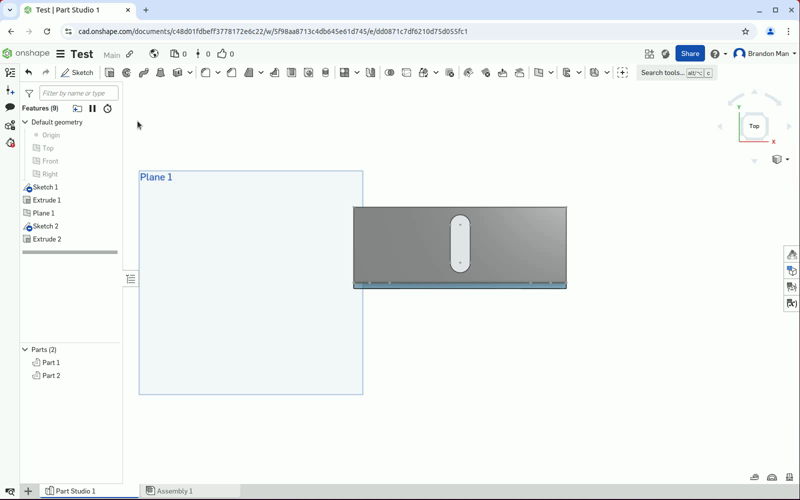
key(up, 3)
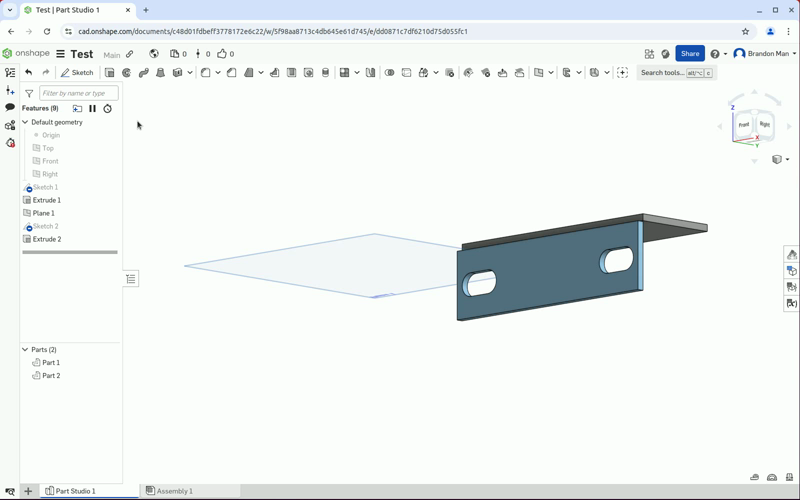
key(left, 3)
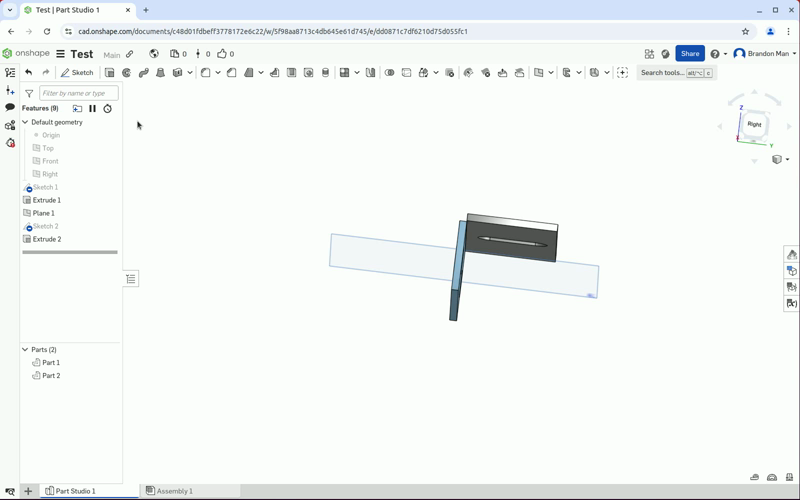
key(right, 3)
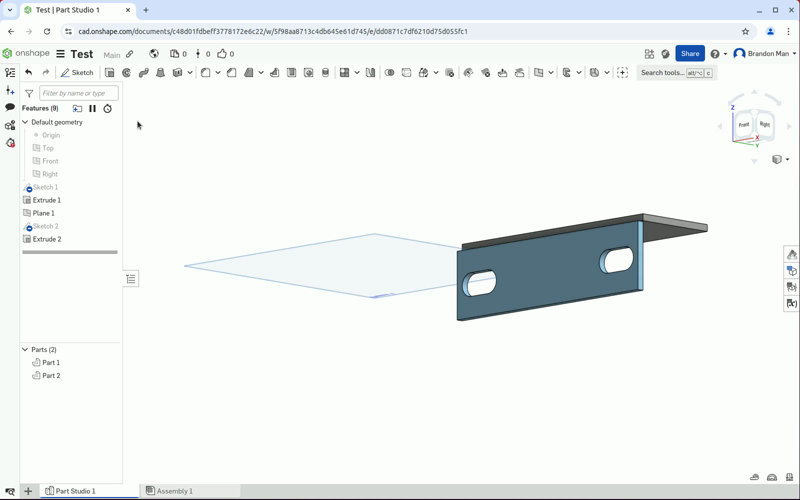
key(down, 3)
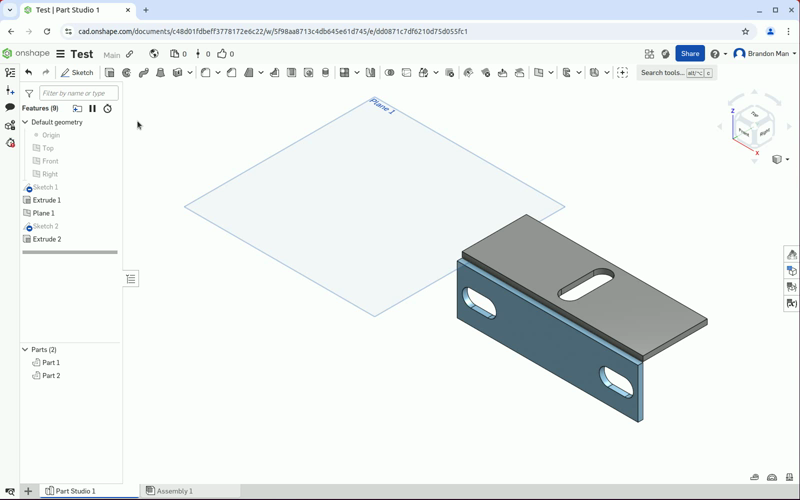
mouse_move(73, 189)
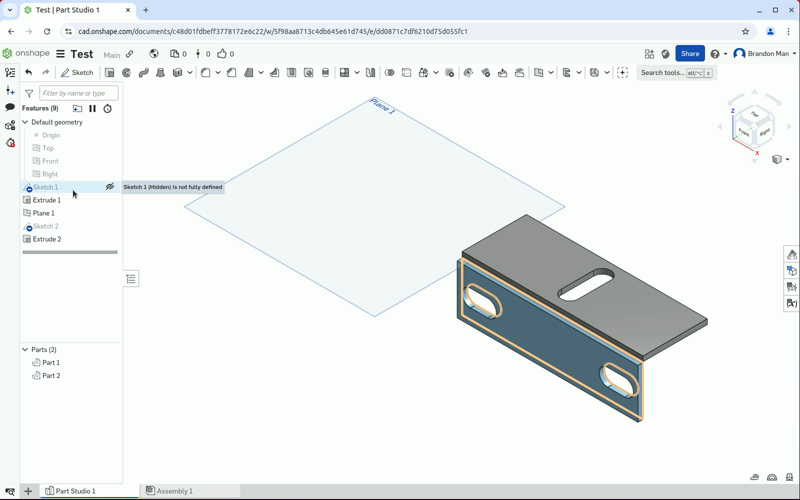
click(73, 189)